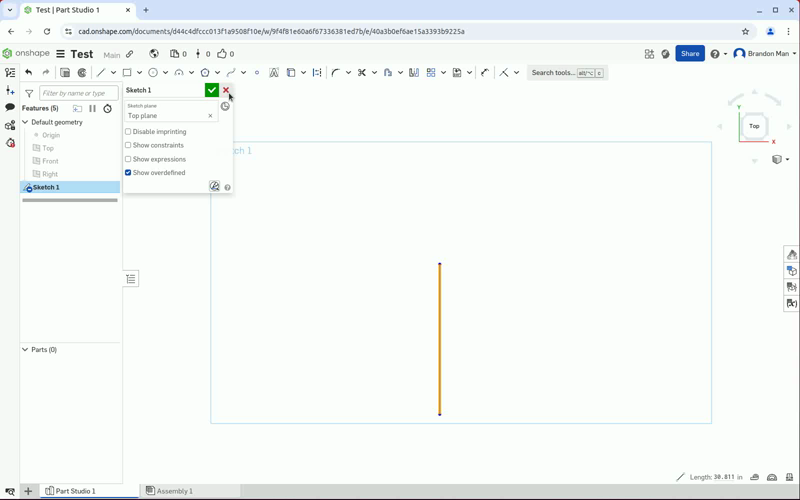
key(shift+h)
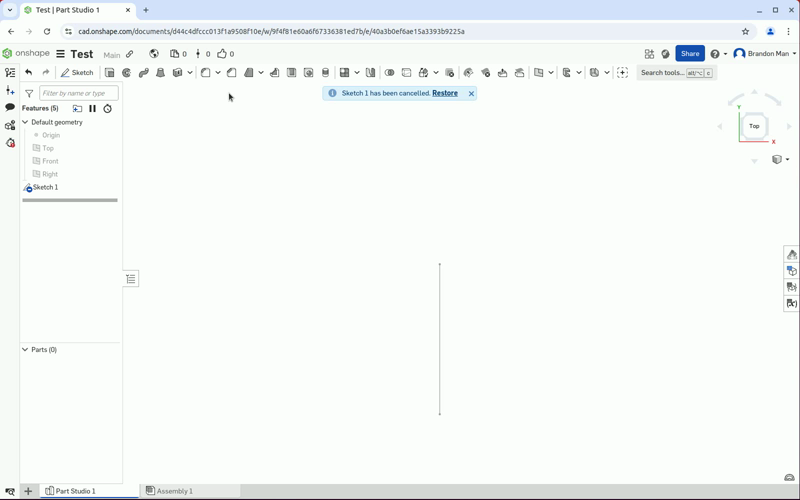
mouse_move(73, 352)
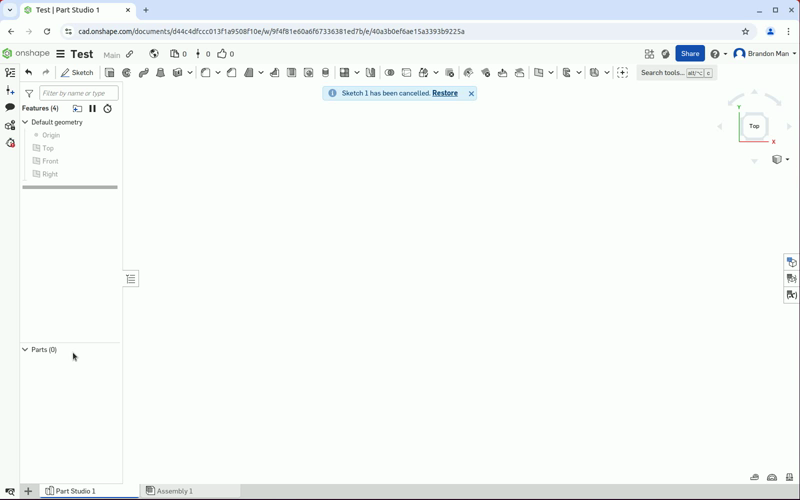
key(y)
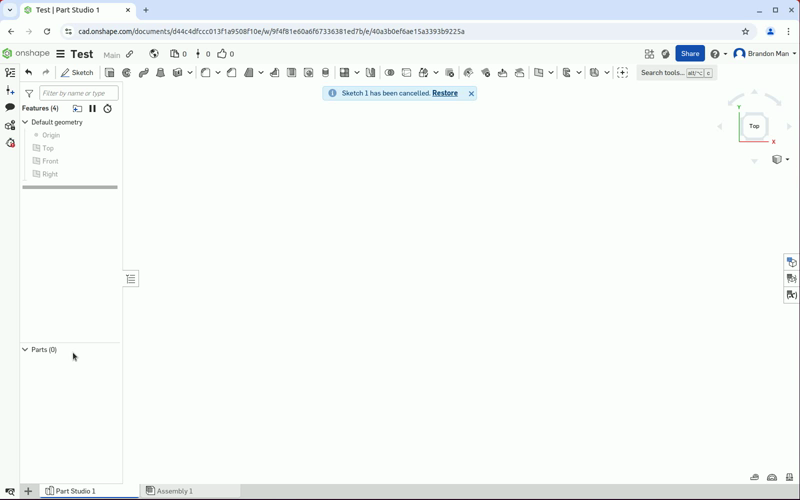
key(shift+p)
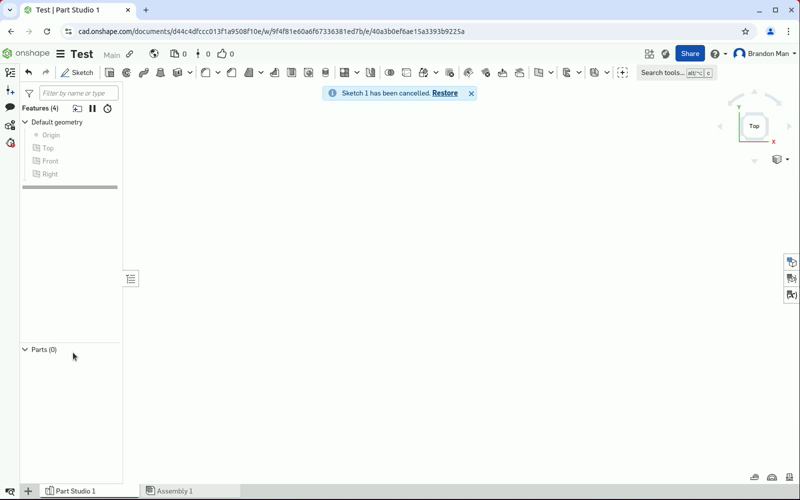
key(space)
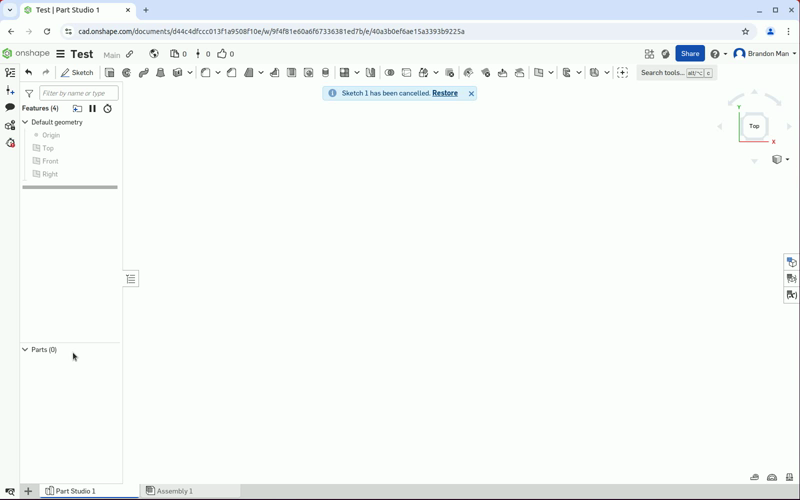
key_down(shift)
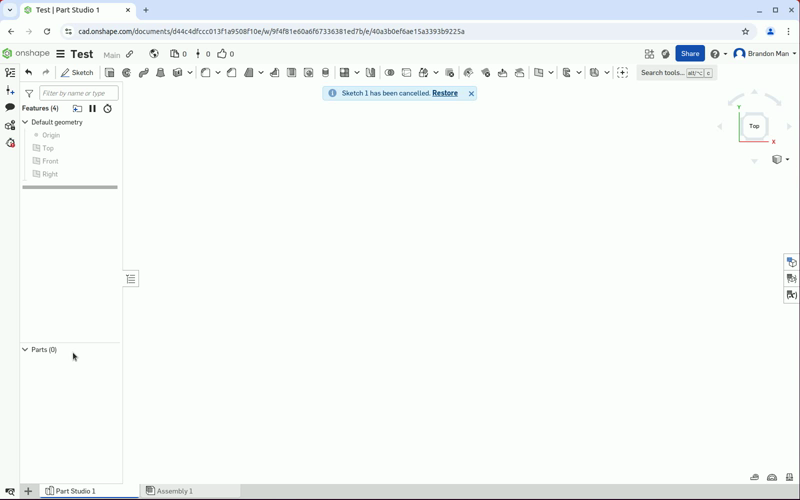
key(up)
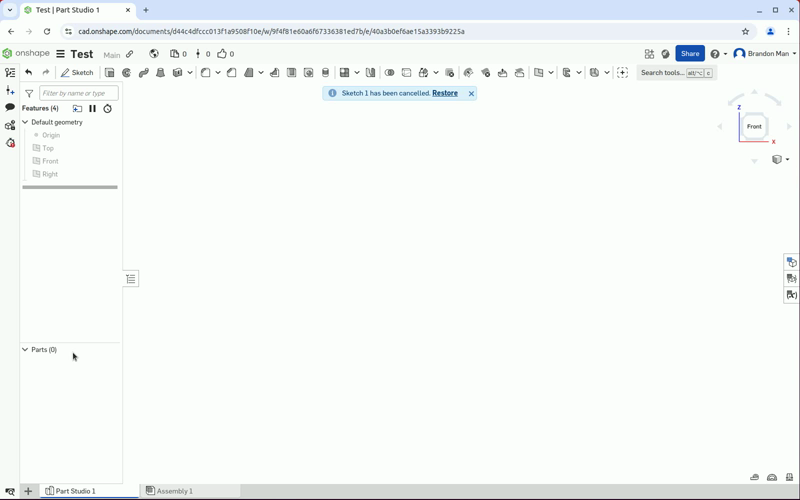
key_up(shift)
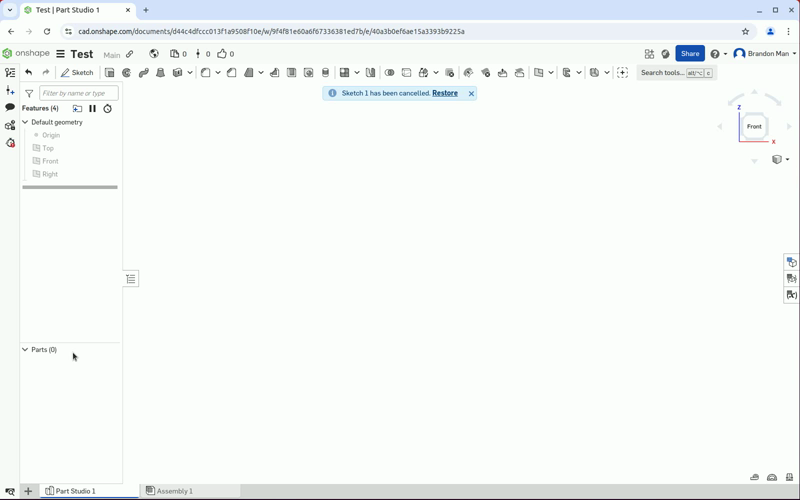
mouse_move(73, 352)
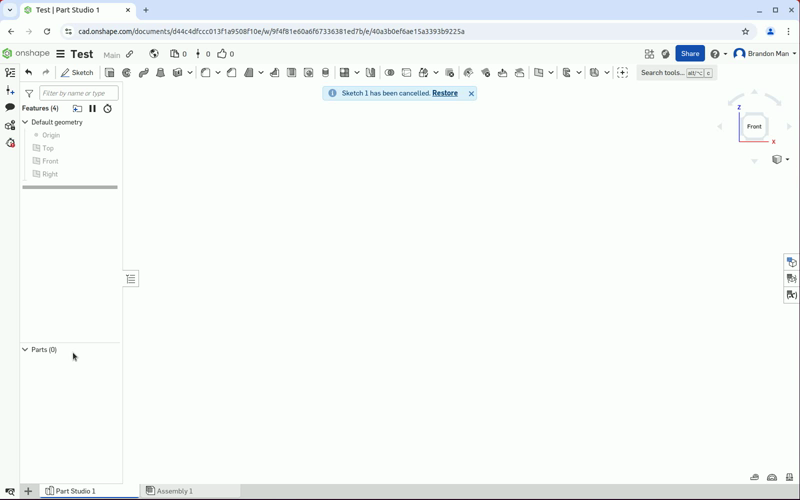
key(shift+y)
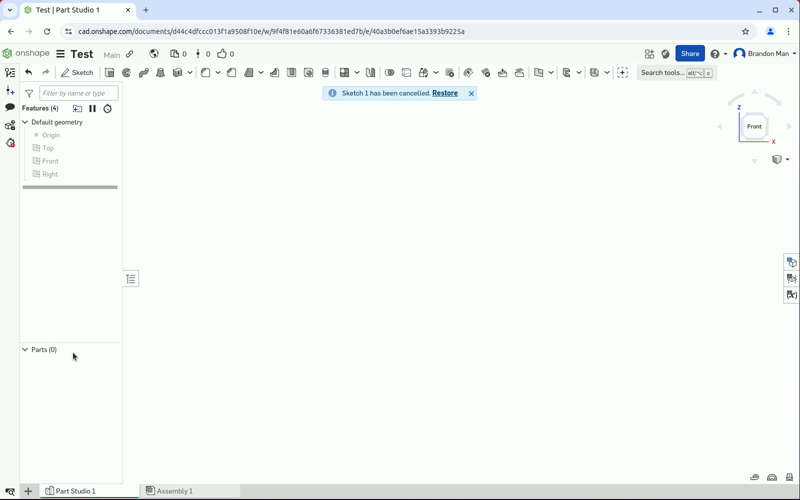
key(shift+s)
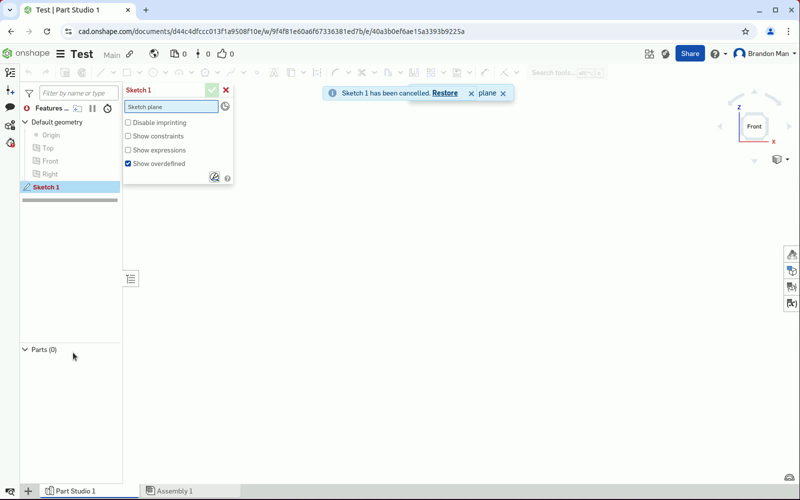
mouse_move(73, 163)
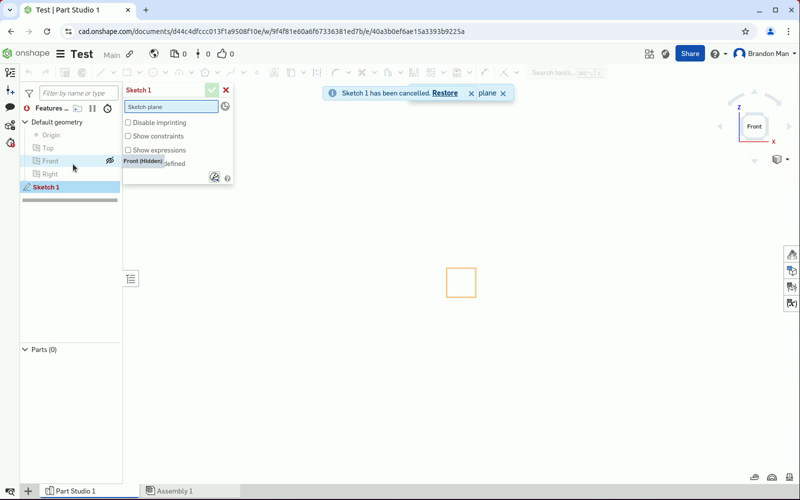
click(73, 163)
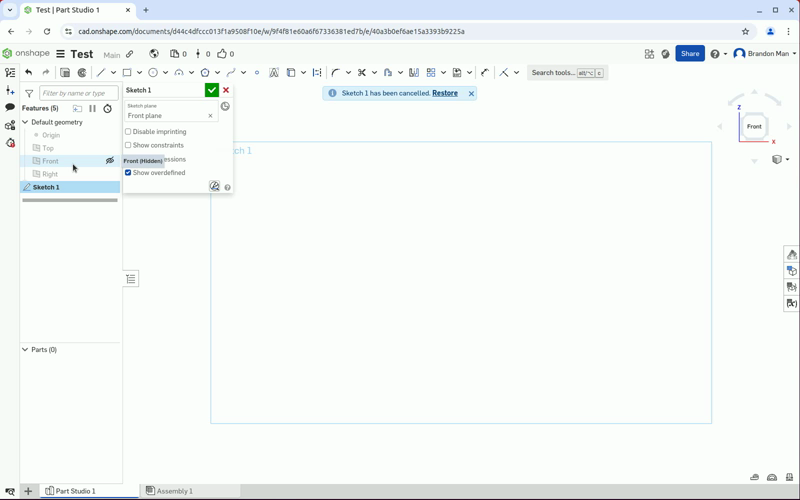
mouse_move(73, 352)
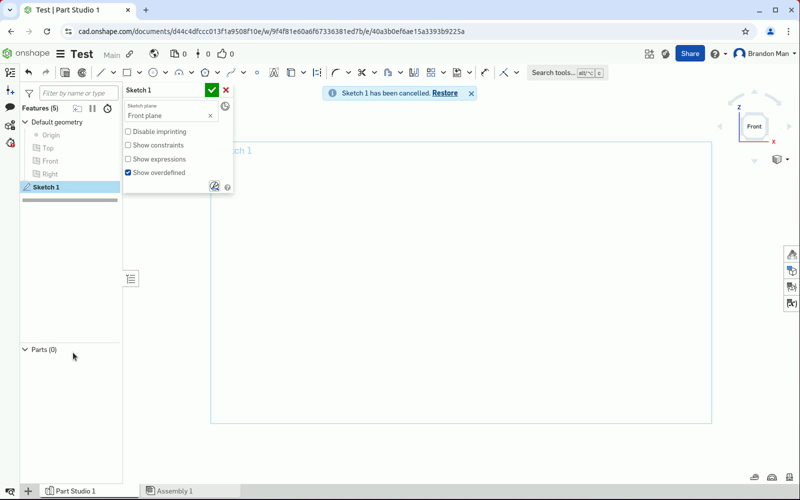
key(y)
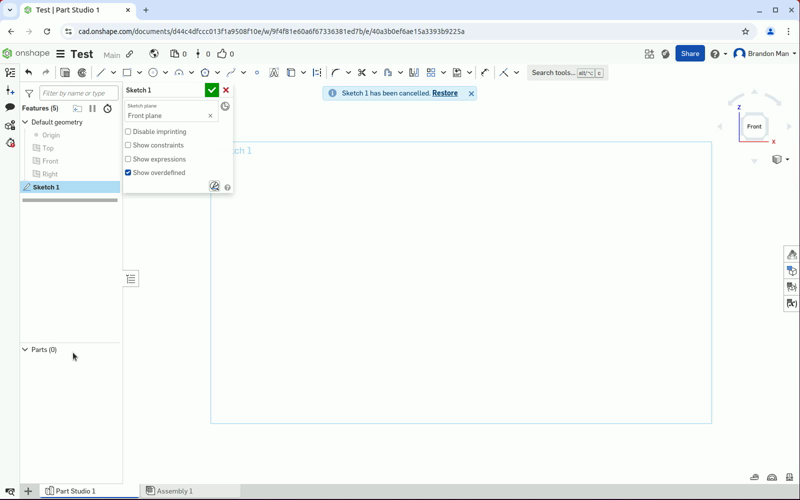
key(l)
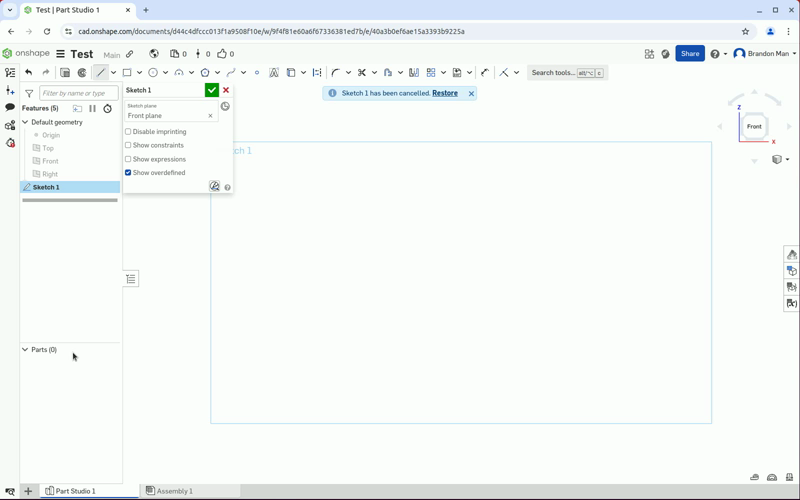
key_down(shift)
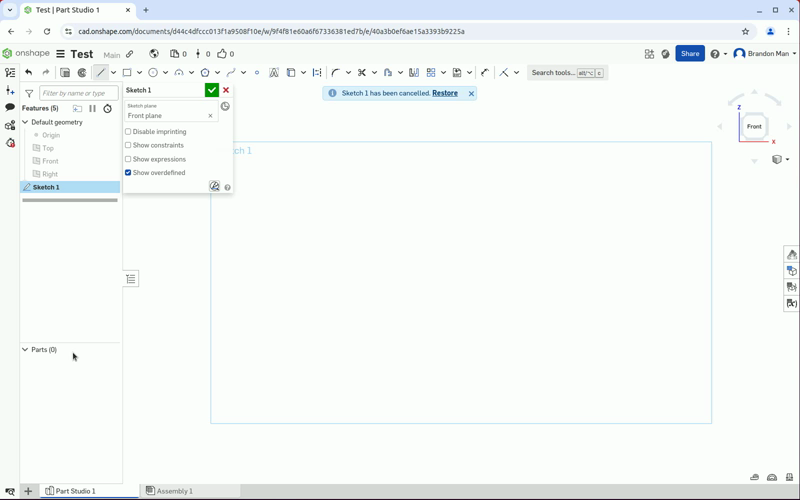
mouse_move(458, 284)
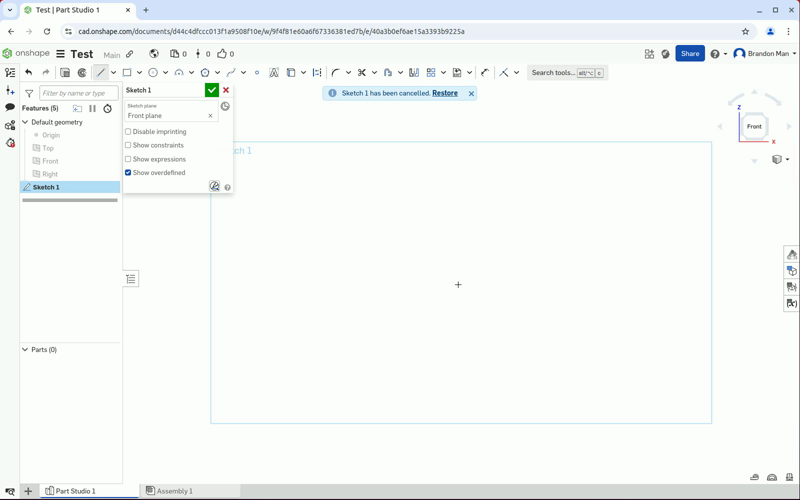
click(458, 284)
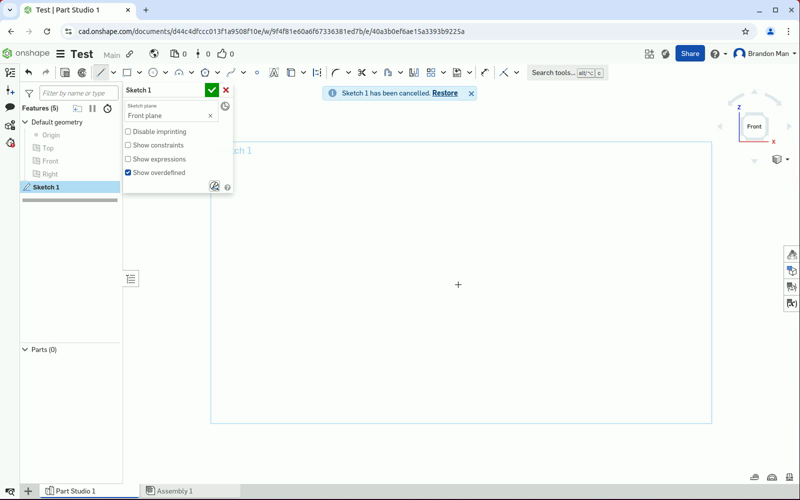
key_up(shift)
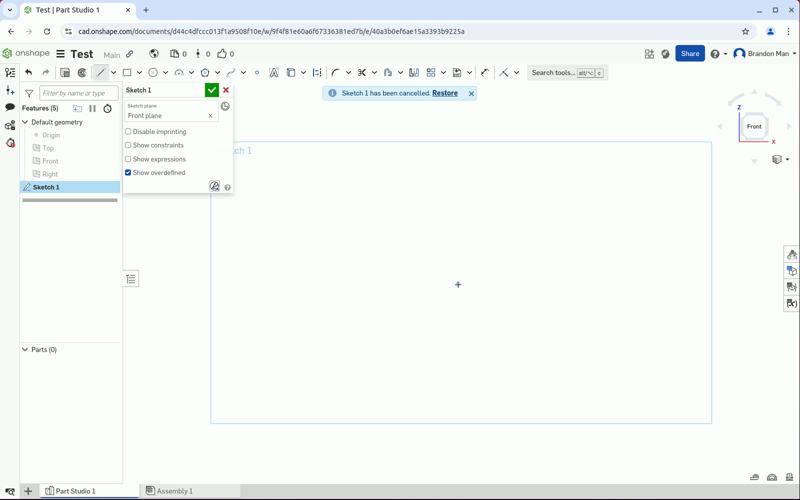
key_down(shift)
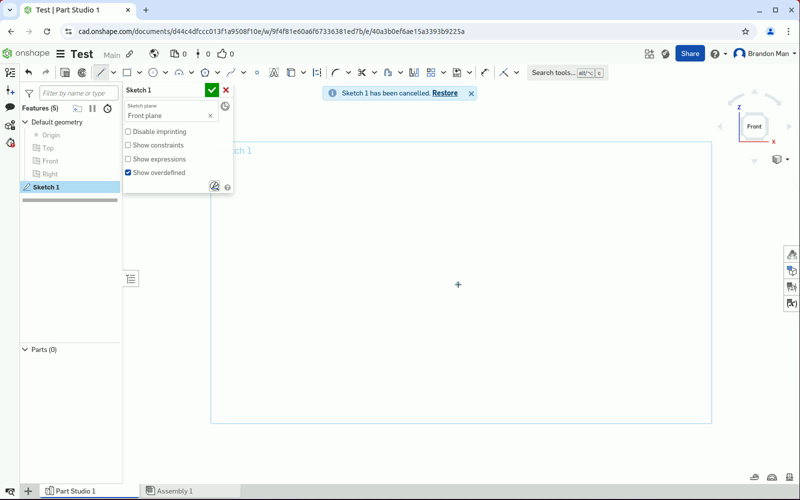
mouse_move(488, 284)
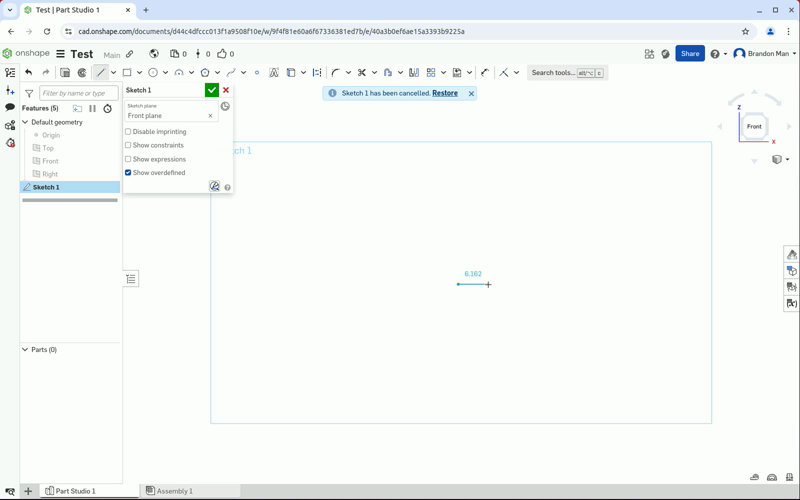
mouse_move(509, 284)
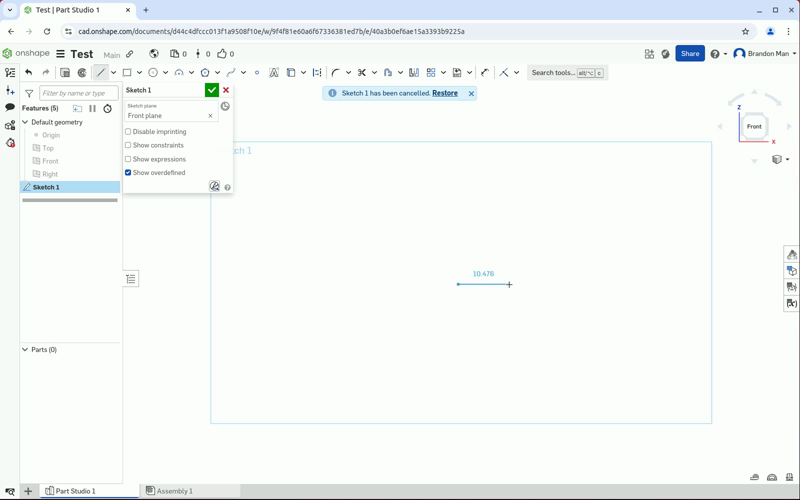
click(509, 284)
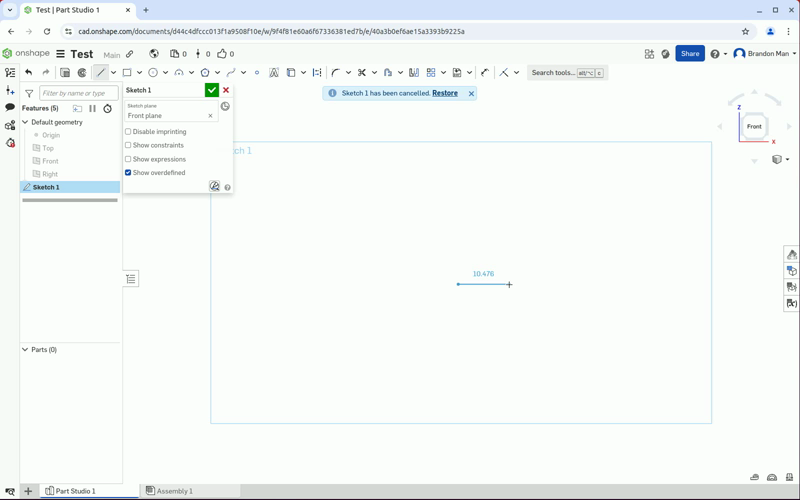
key_up(shift)
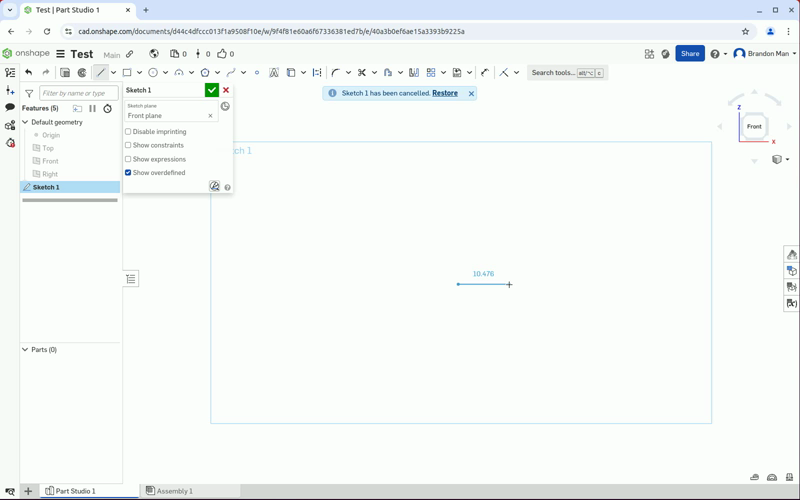
key_down(shift)
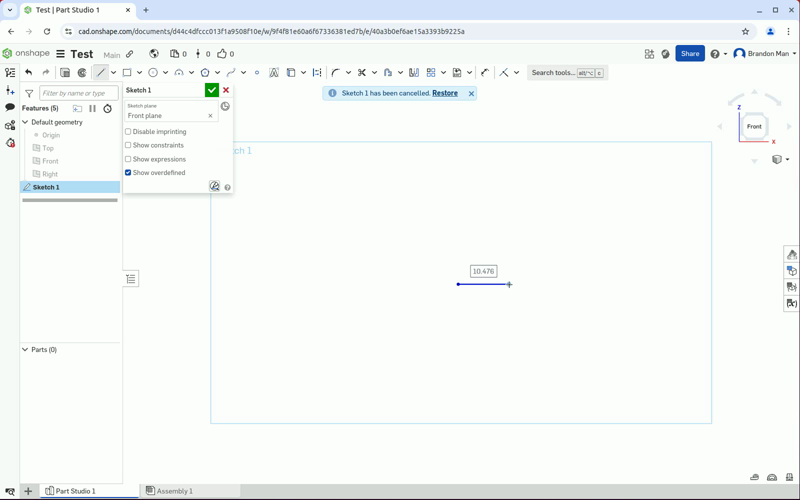
mouse_move(539, 284)
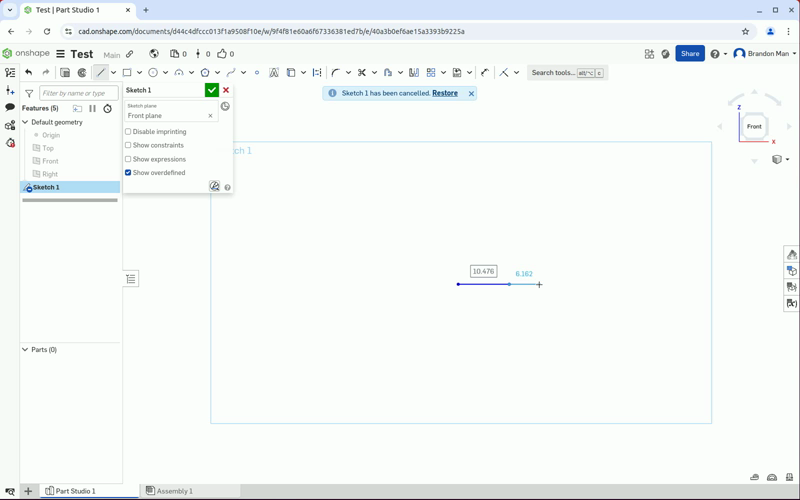
mouse_move(509, 256)
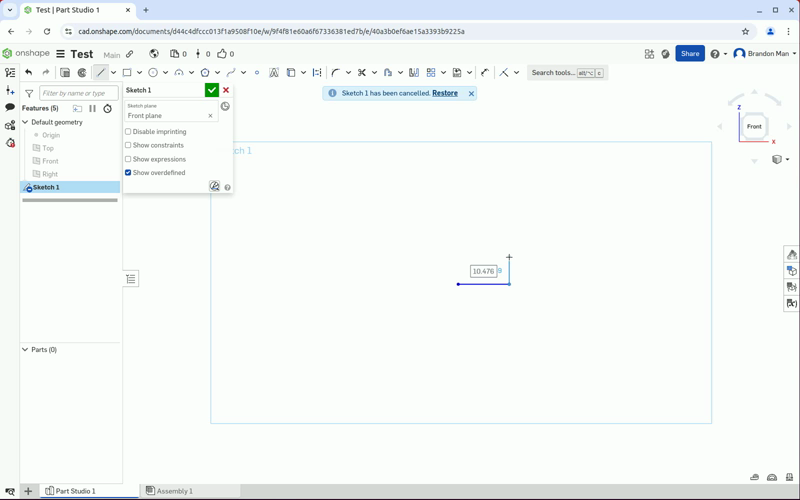
click(509, 256)
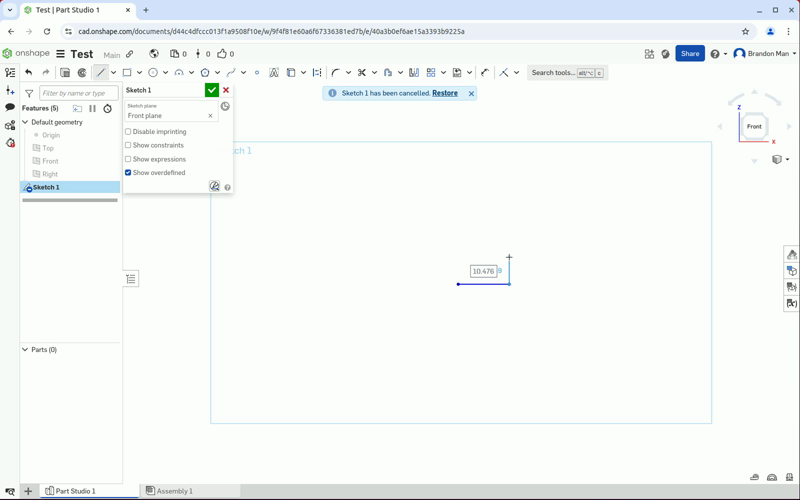
key_up(shift)
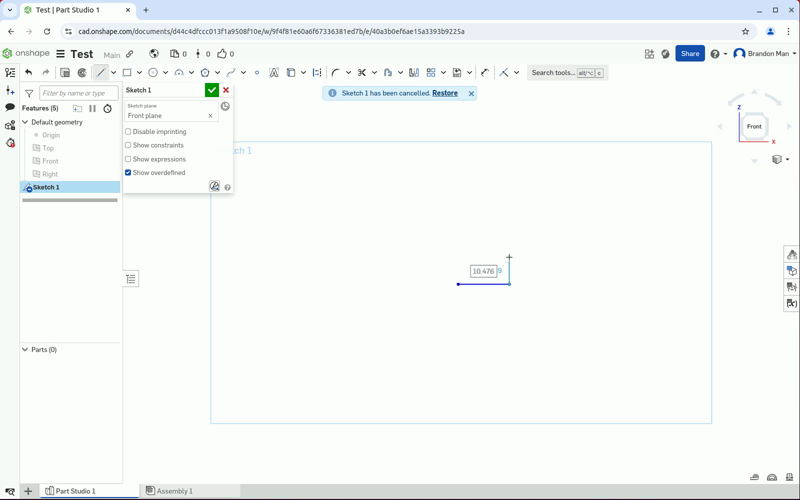
key_down(shift)
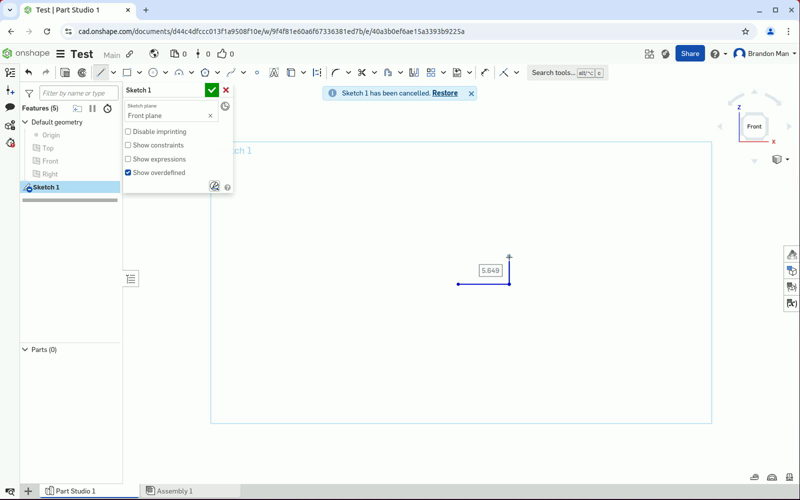
mouse_move(539, 256)
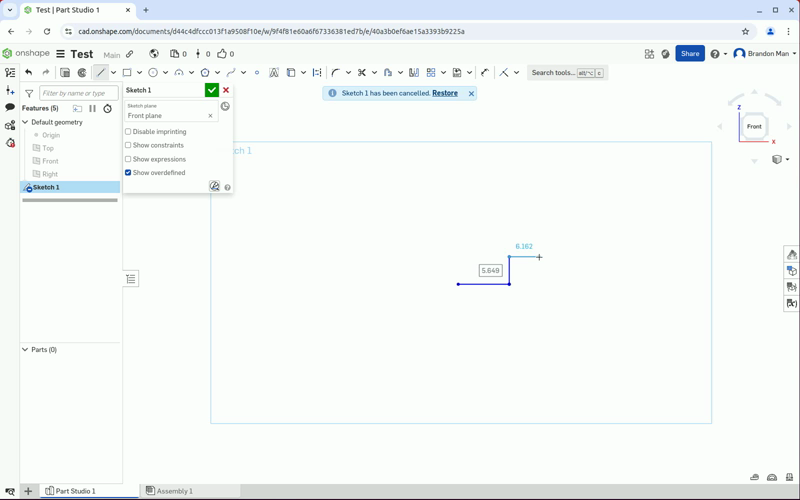
mouse_move(458, 256)
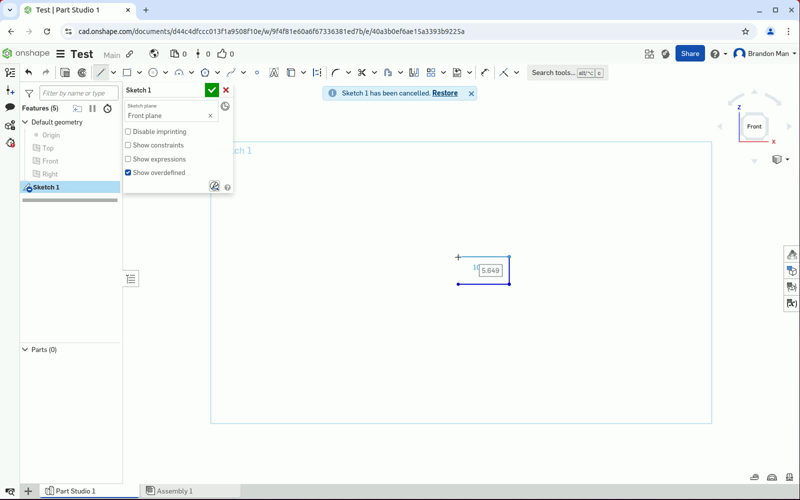
click(458, 256)
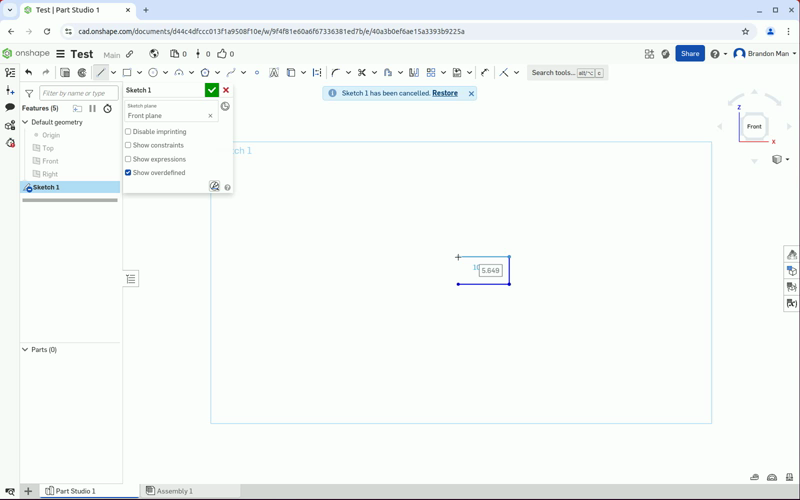
key_up(shift)
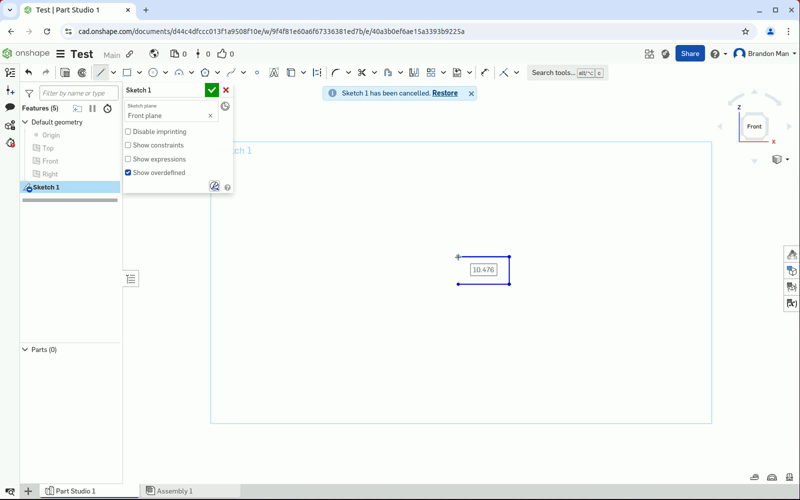
key_down(shift)
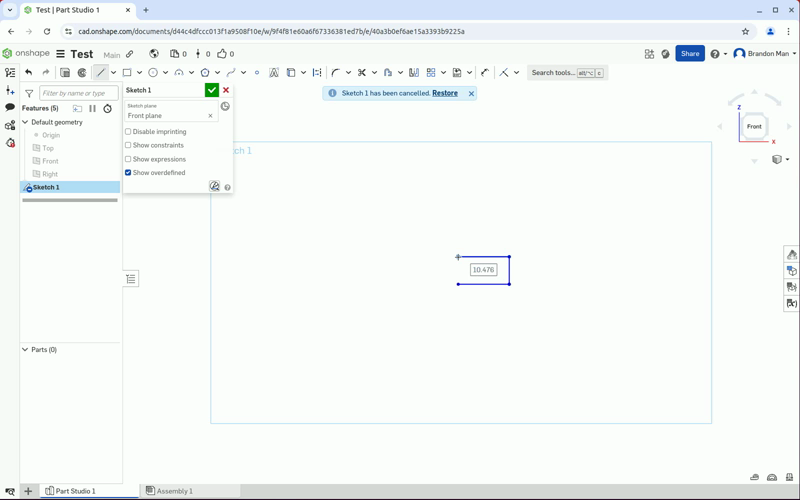
mouse_move(488, 256)
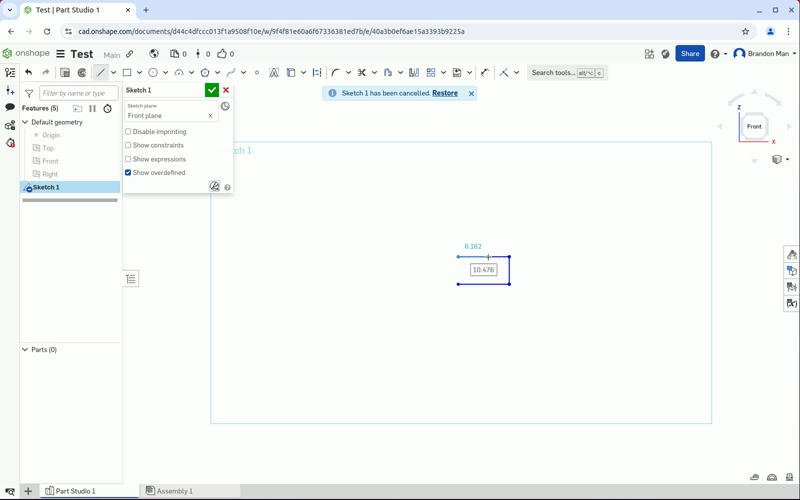
mouse_move(458, 259)
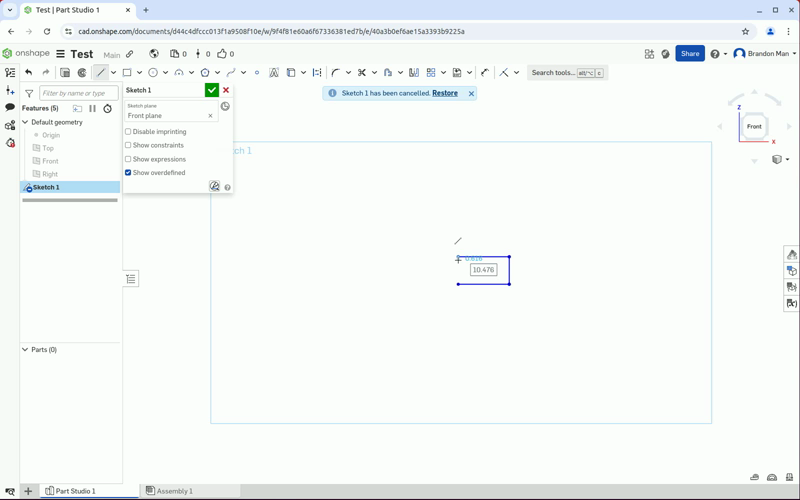
scroll(6)
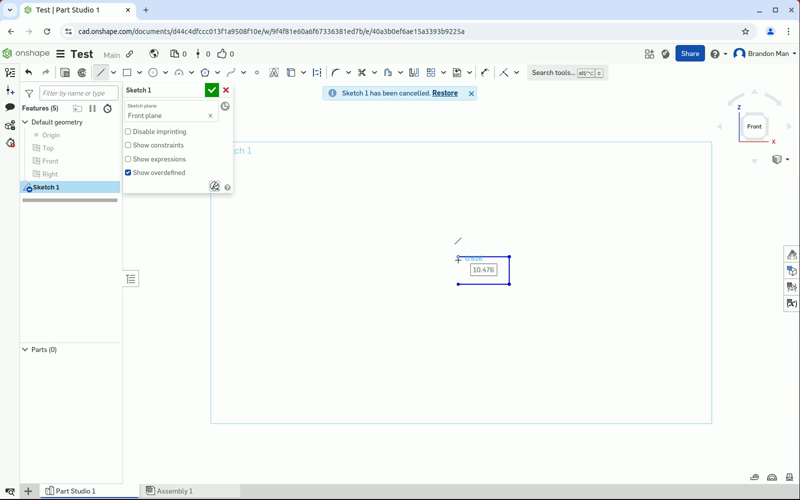
scroll(6)
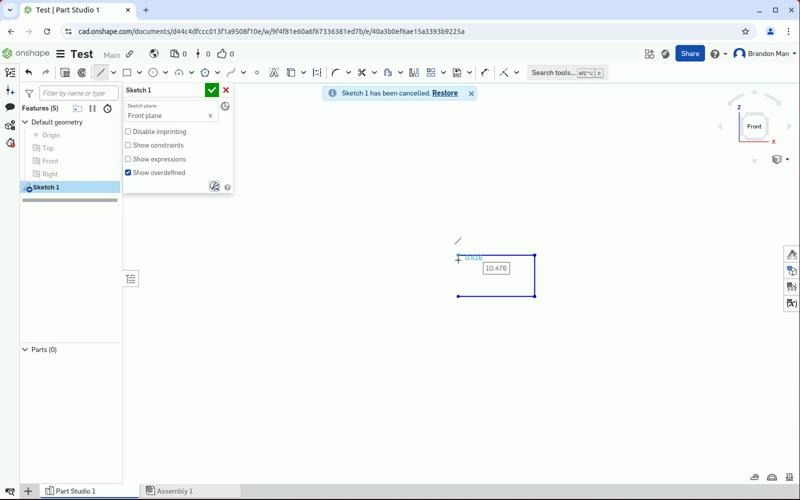
scroll(6)
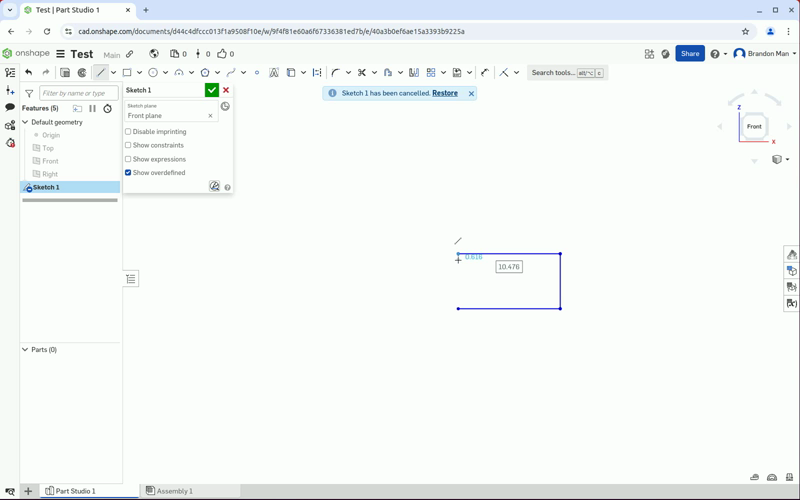
scroll(6)
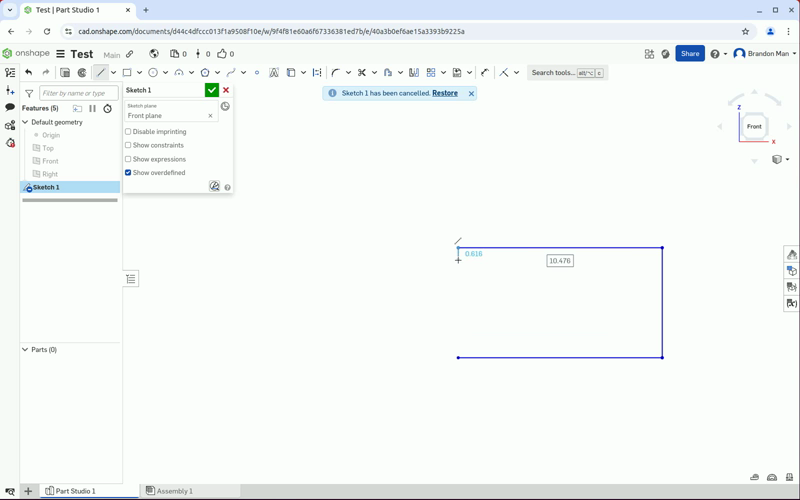
scroll(6)
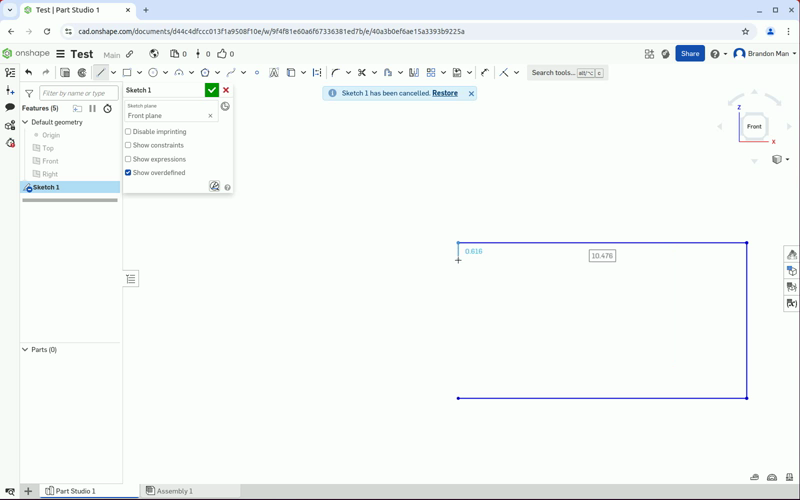
scroll(6)
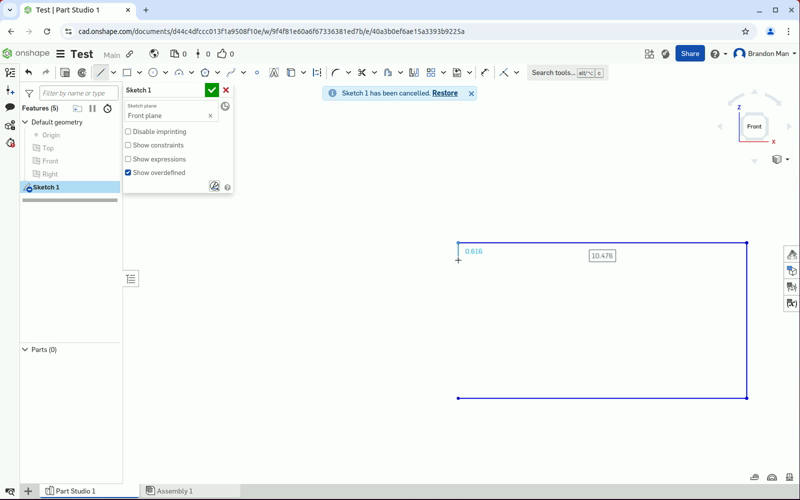
scroll(6)
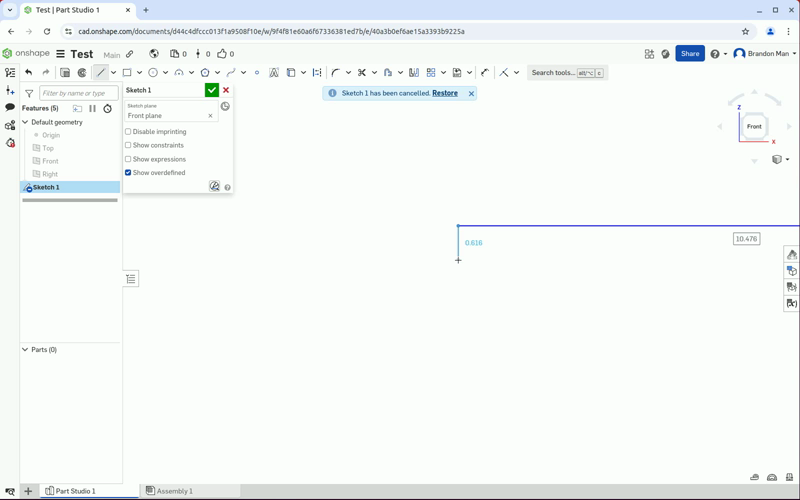
click(458, 259)
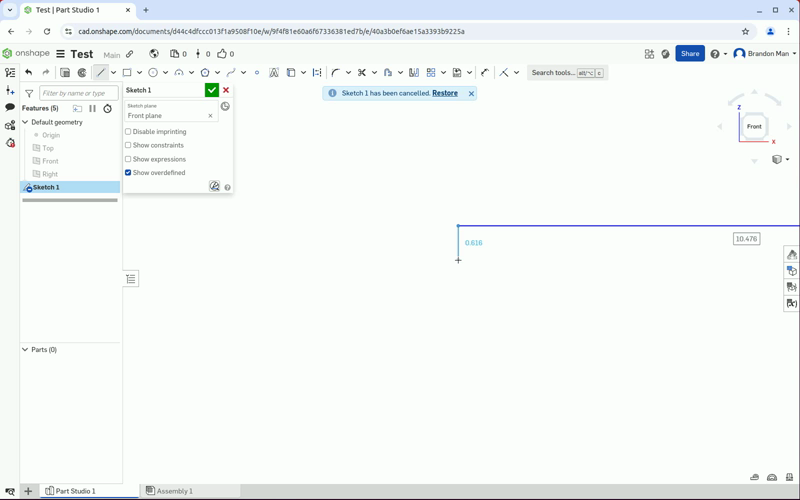
scroll(-6)
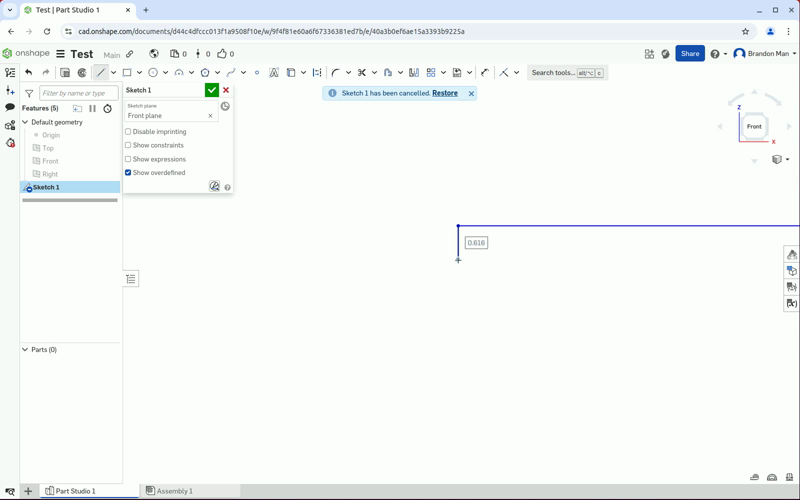
scroll(-6)
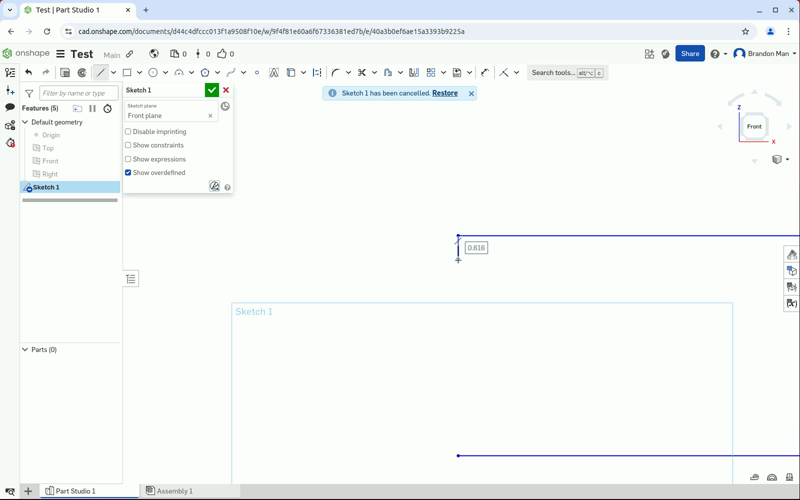
scroll(-6)
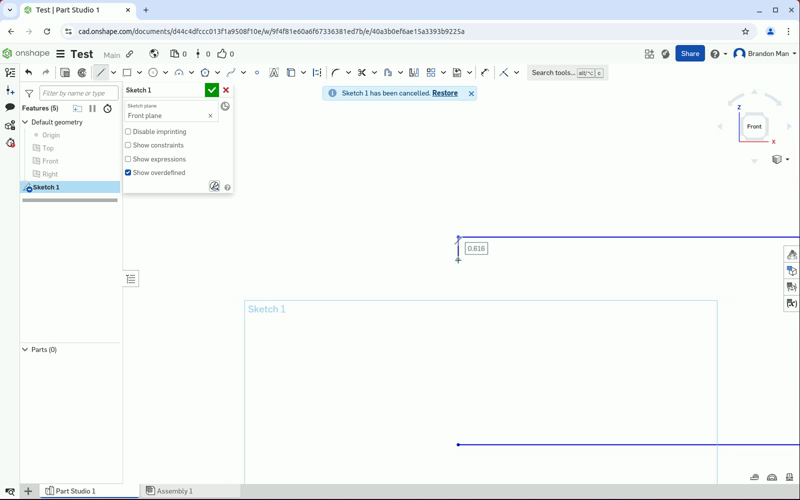
scroll(-6)
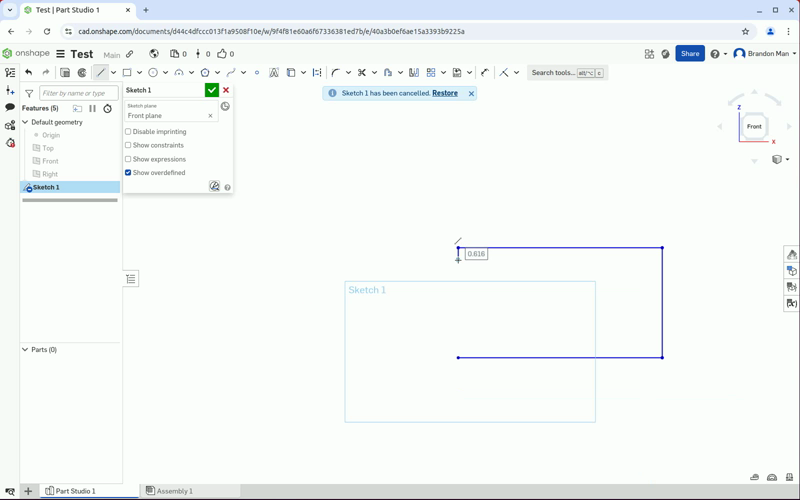
scroll(-6)
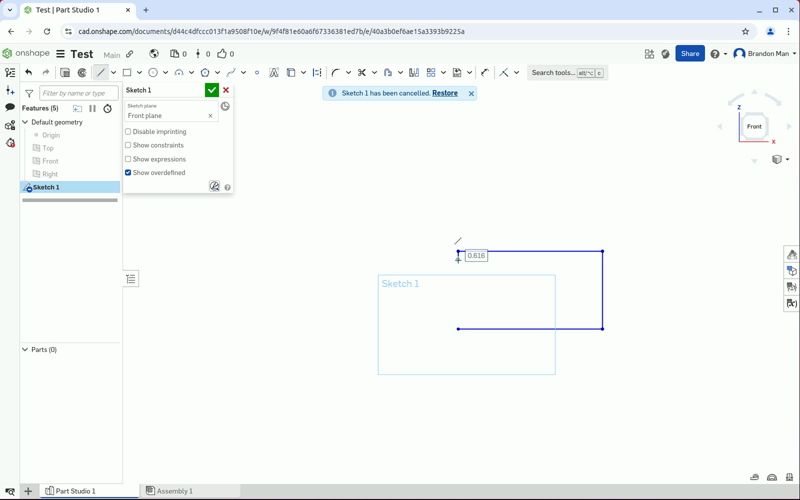
scroll(-6)
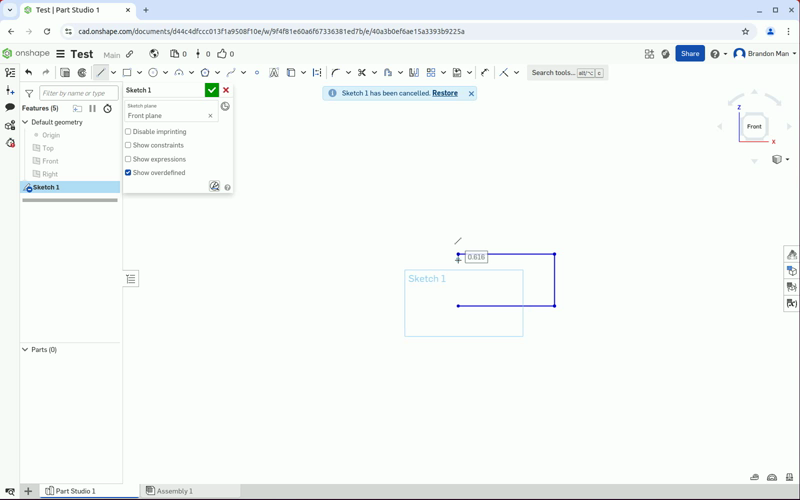
scroll(-6)
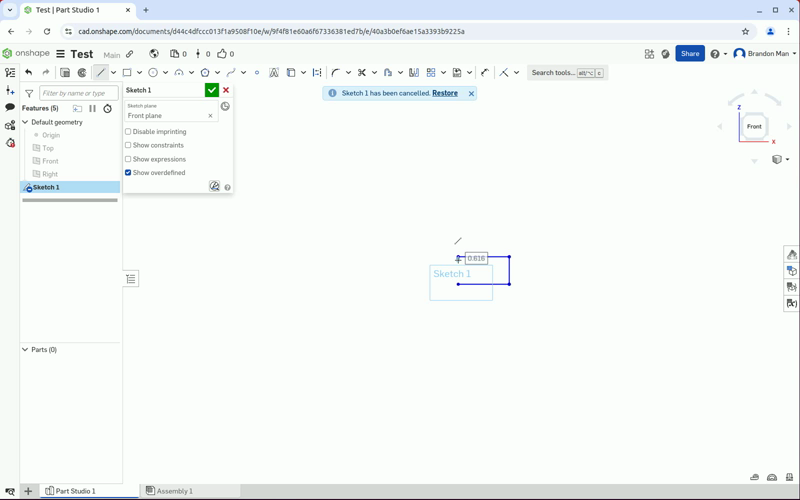
key_up(shift)
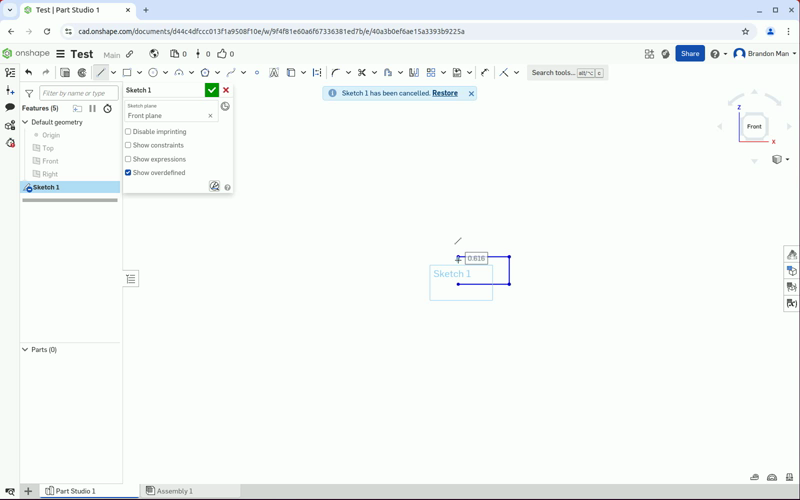
mouse_move(488, 259)
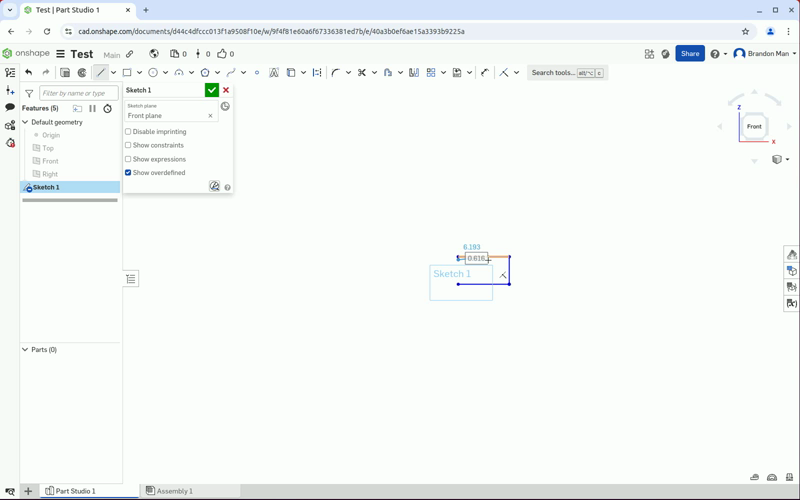
key_down(shift)
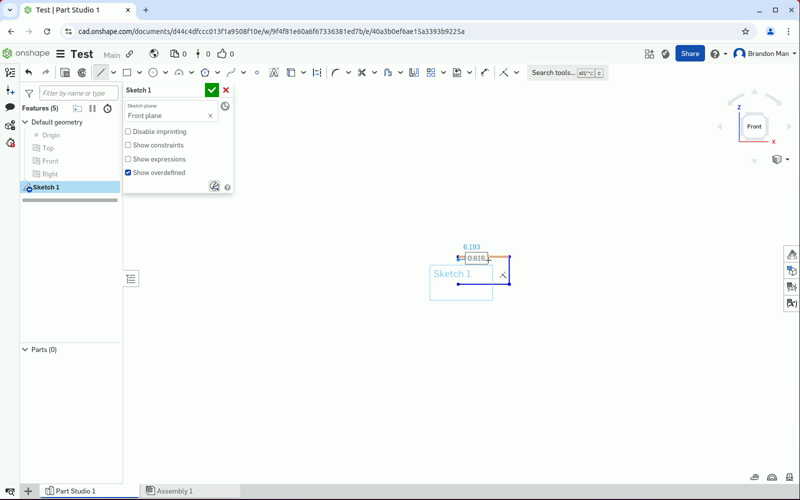
mouse_move(458, 284)
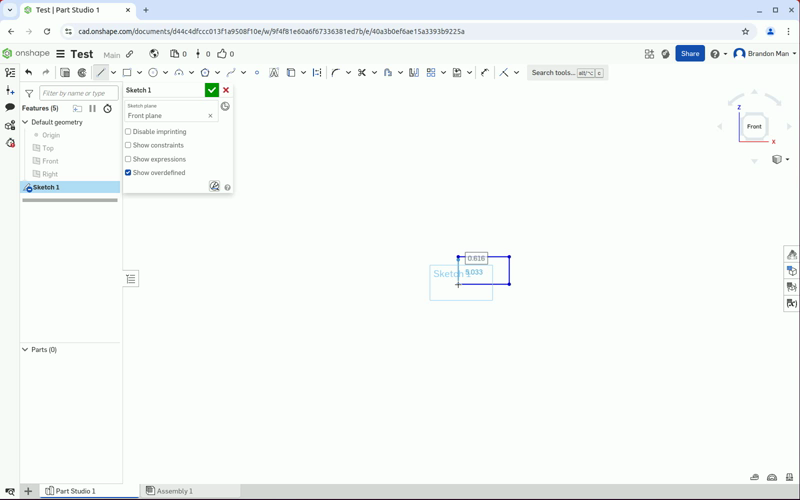
key_up(shift)
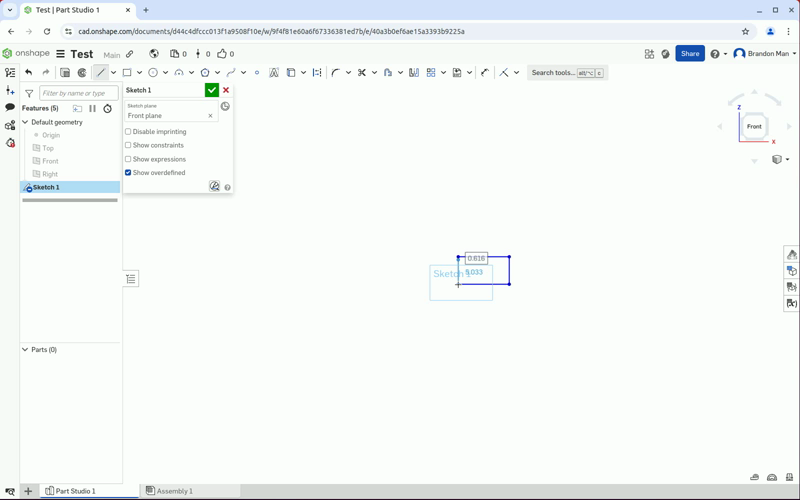
click(458, 284)
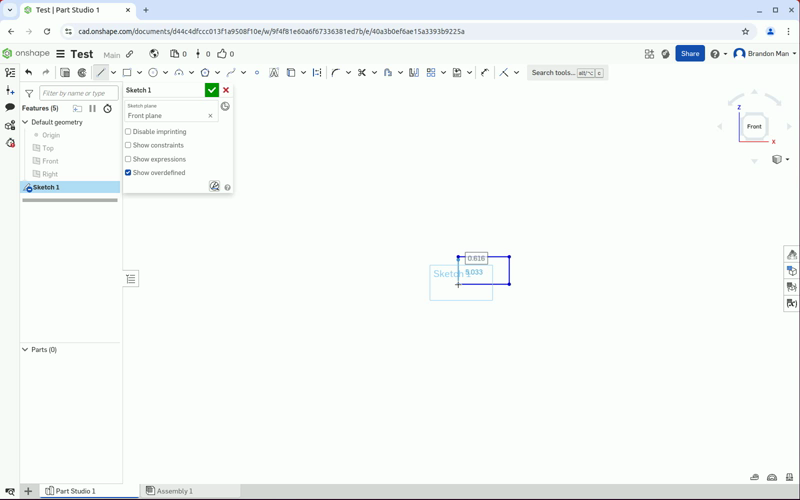
key(esc)
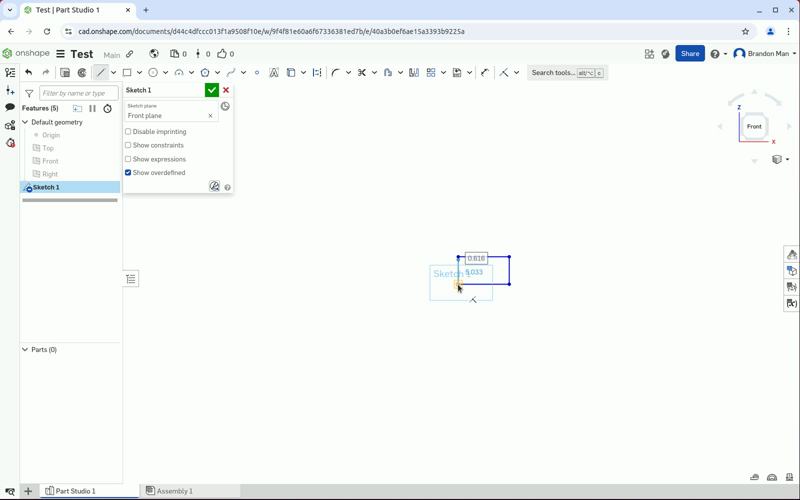
mouse_move(493, 263)
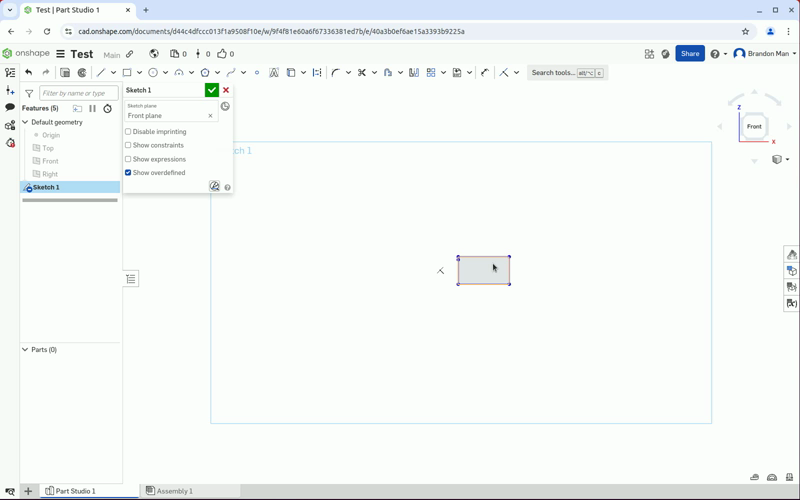
scroll(6)
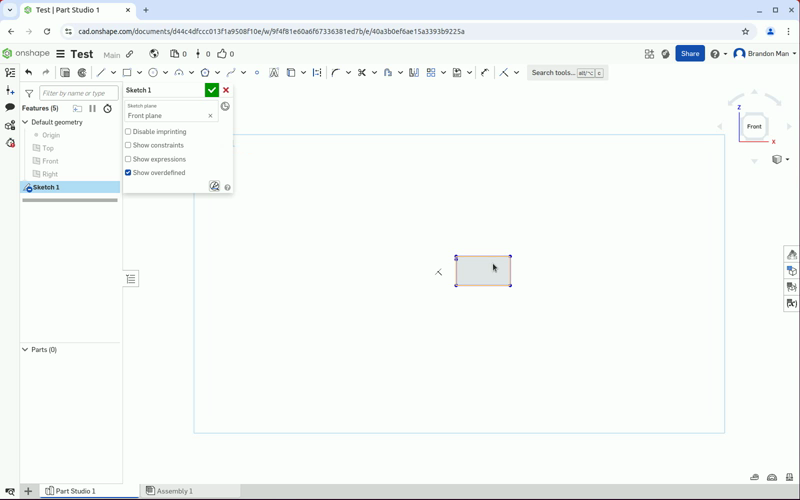
scroll(6)
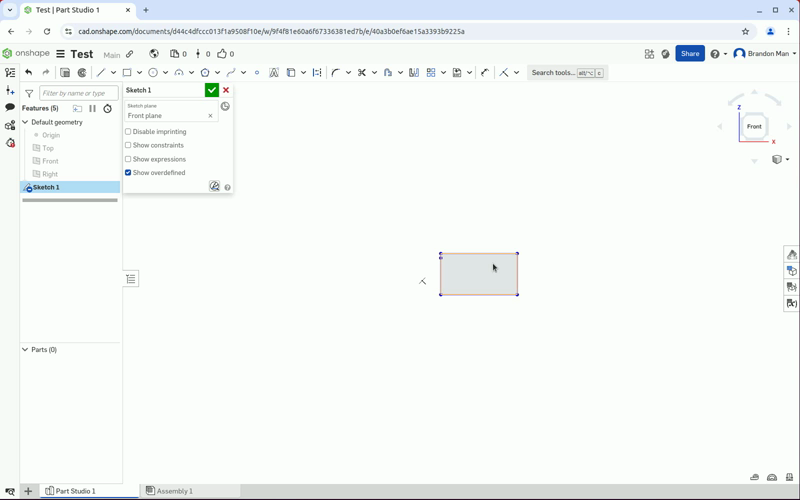
scroll(6)
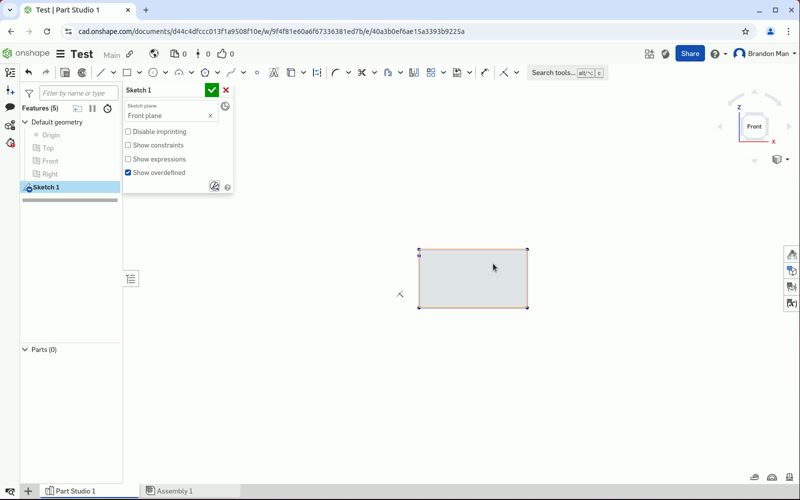
scroll(6)
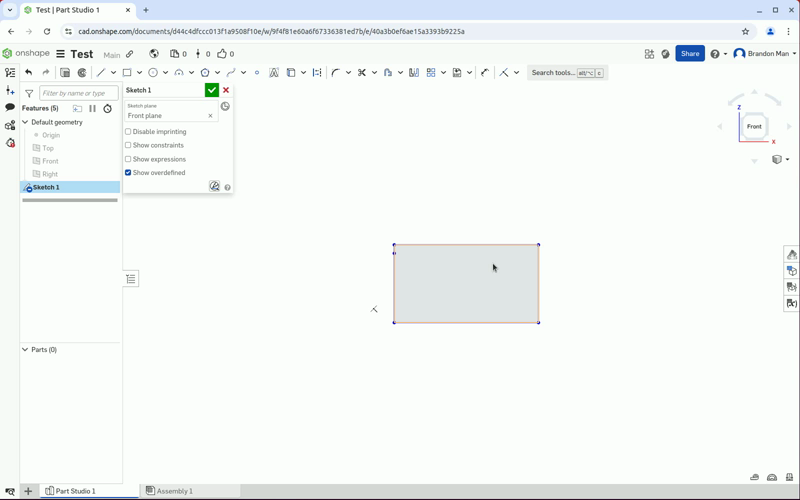
scroll(6)
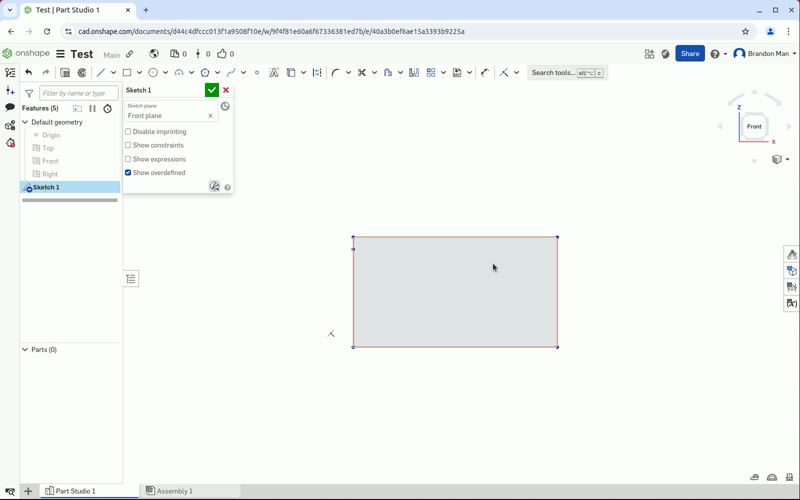
scroll(6)
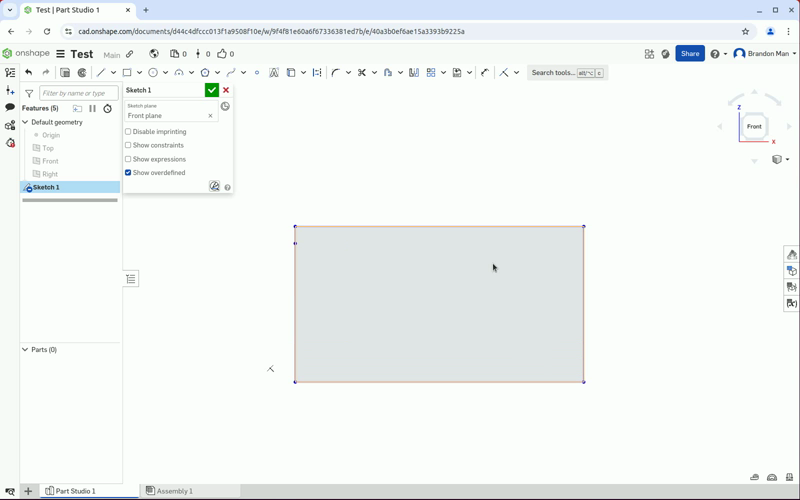
scroll(6)
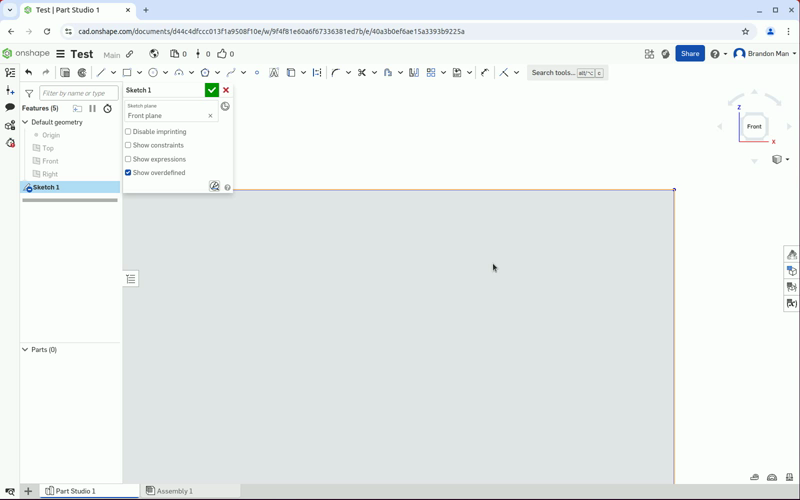
click(493, 263)
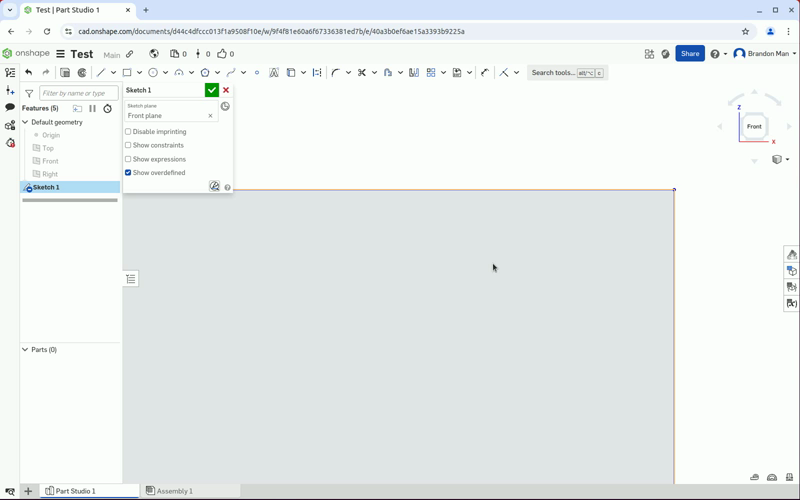
scroll(-6)
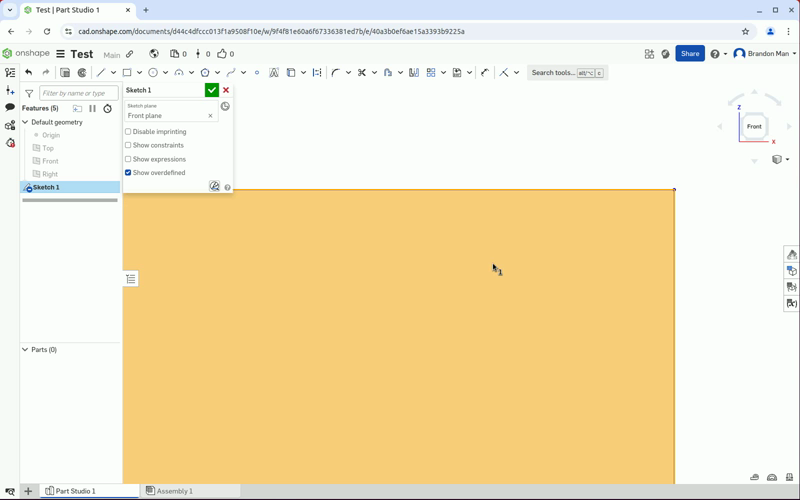
scroll(-6)
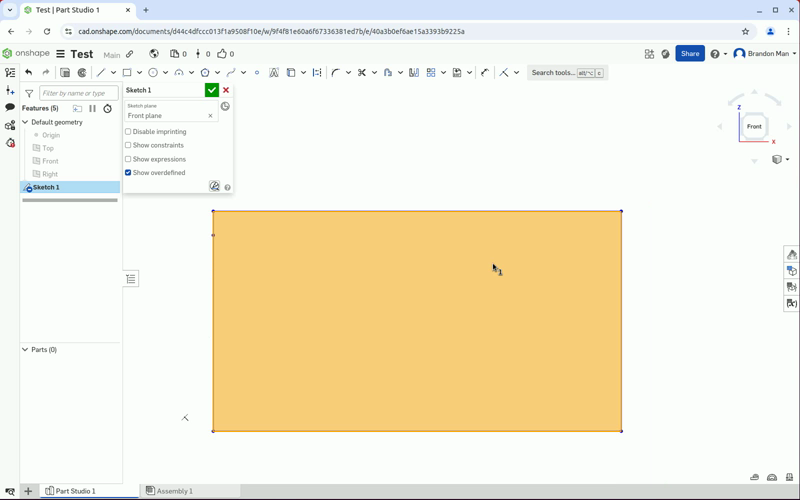
scroll(-6)
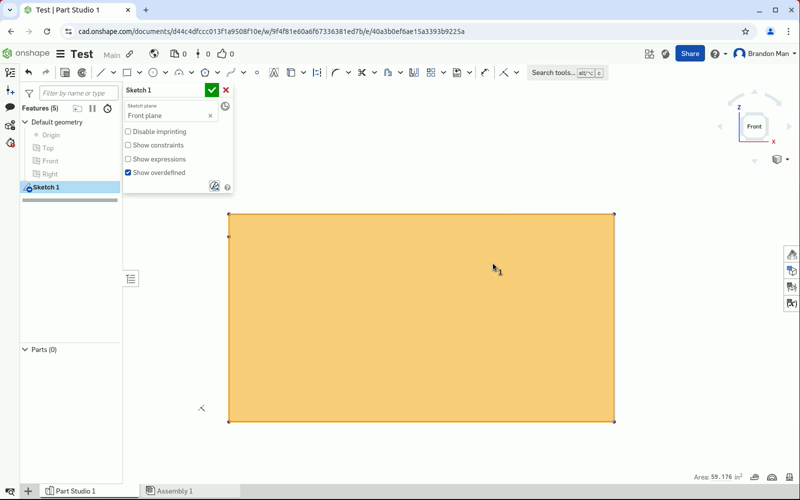
scroll(-6)
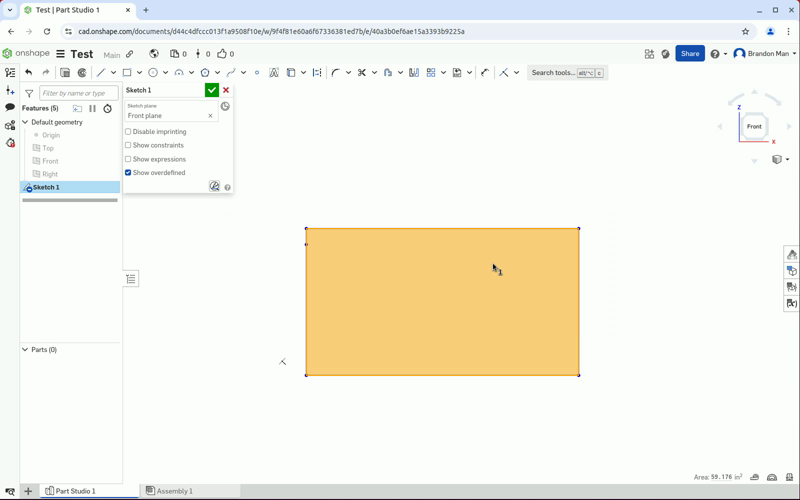
scroll(-6)
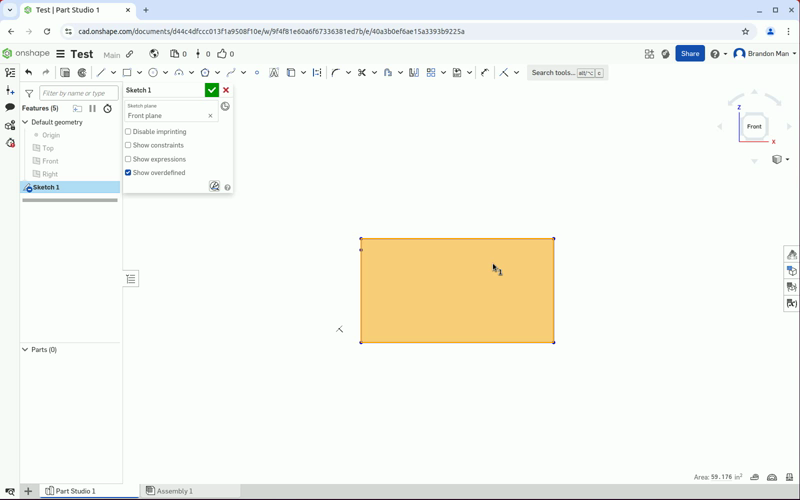
scroll(-6)
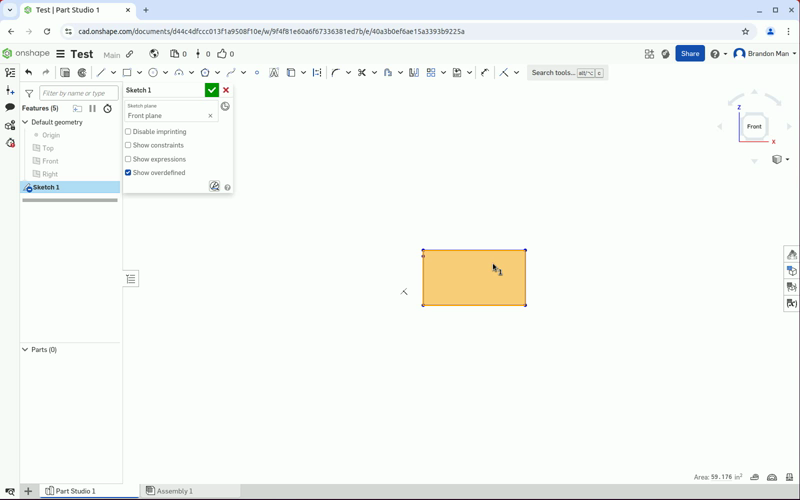
scroll(-6)
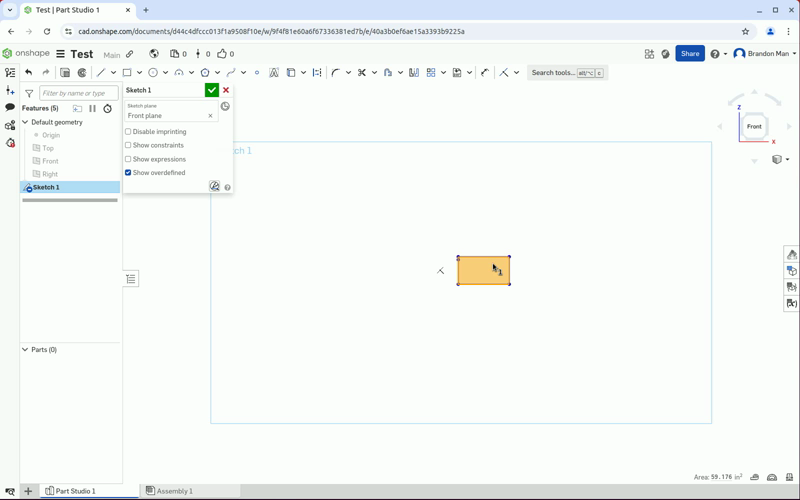
mouse_move(73, 352)
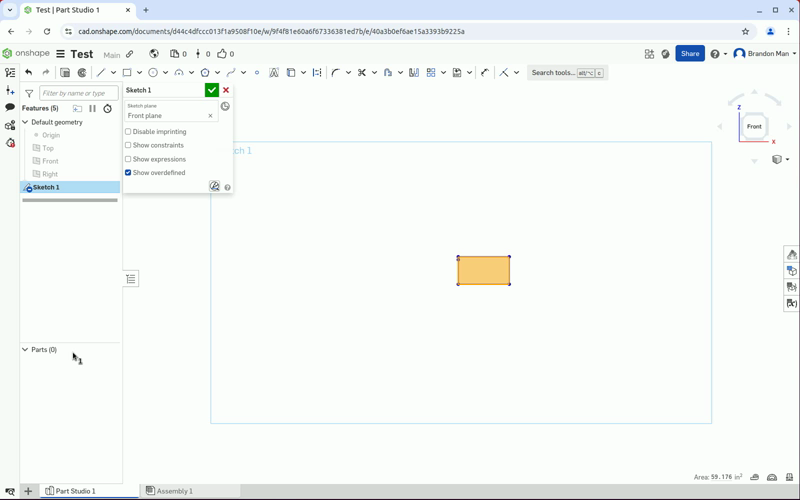
key(shift+y)
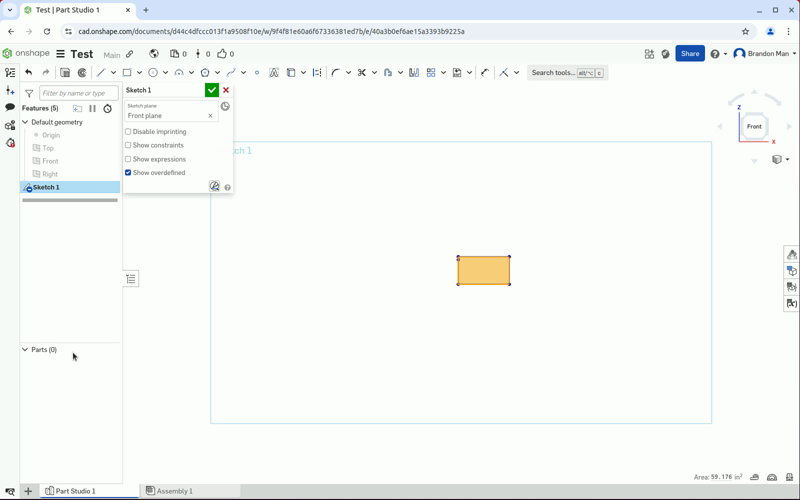
key(shift+e)
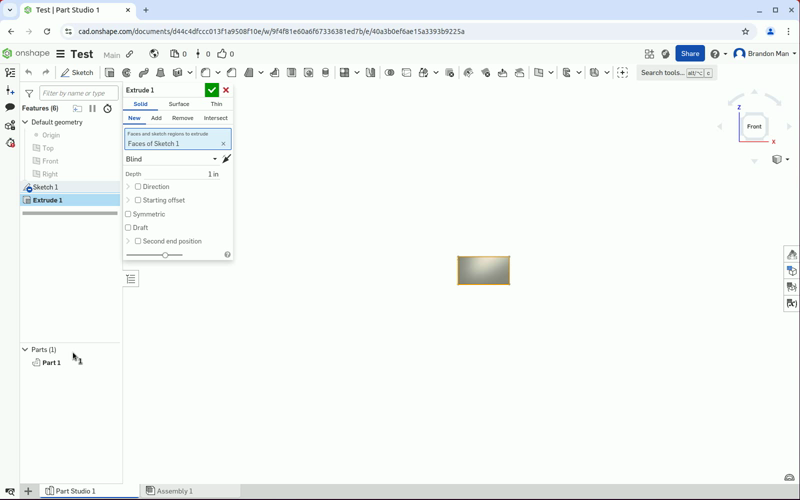
mouse_move(143, 106)
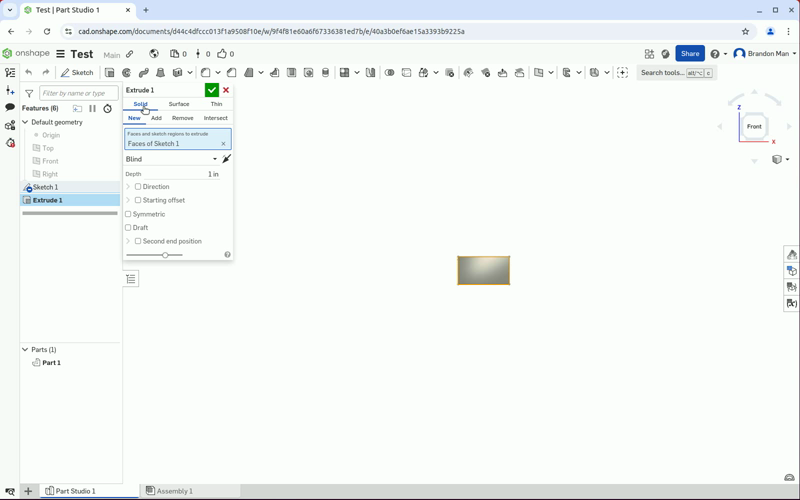
click(143, 106)
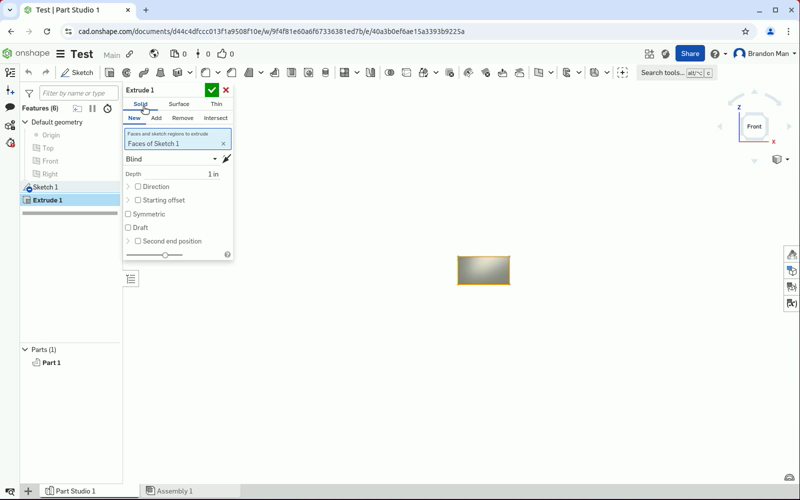
mouse_move(137, 120)
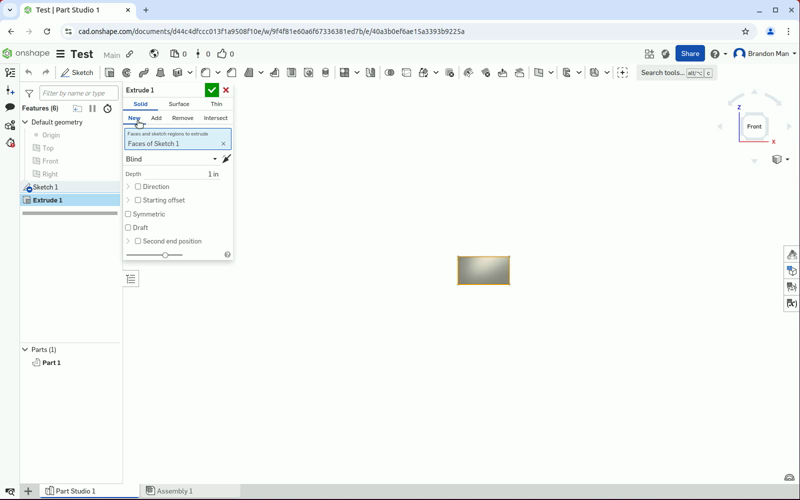
click(137, 120)
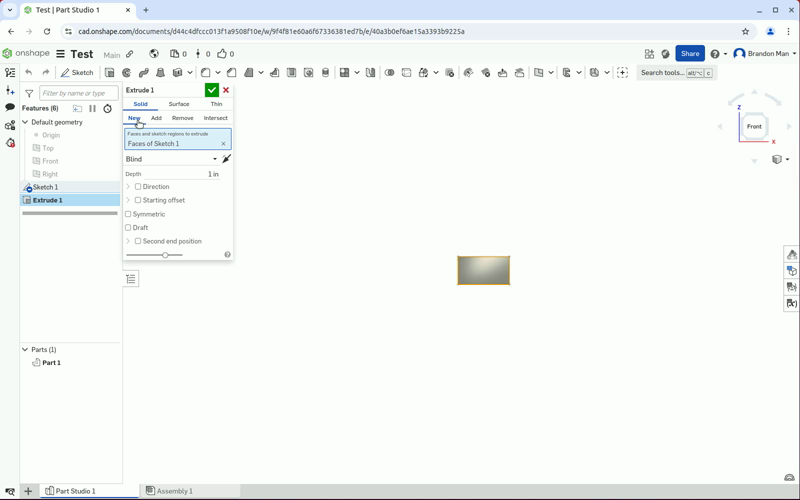
key(tab, 4)
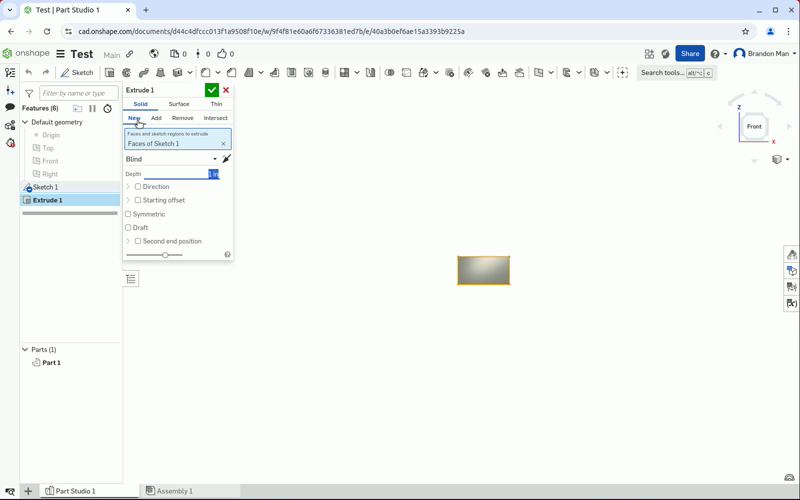
text(-0.241)
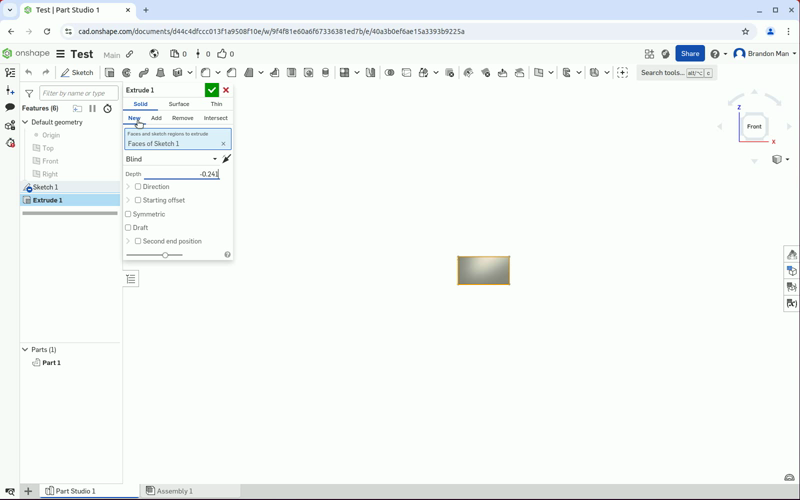
key(enter)
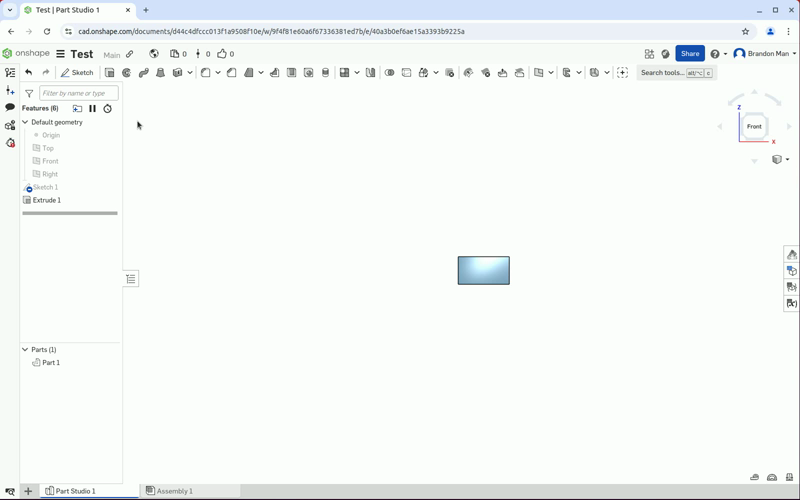
key(shift+h)
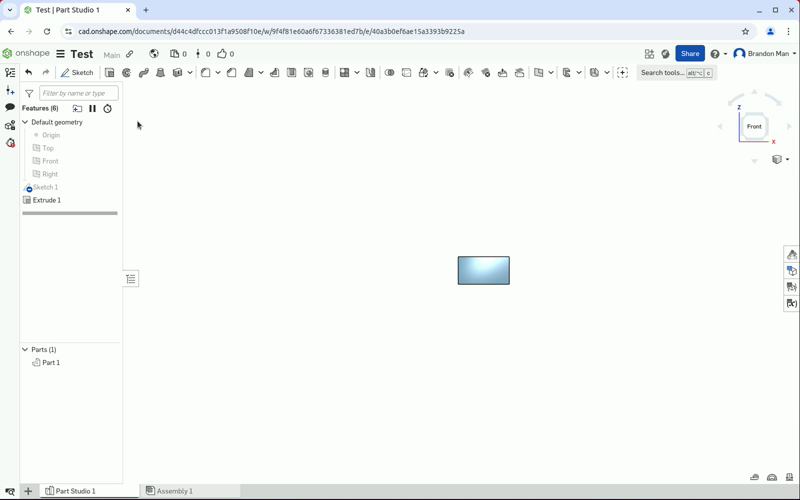
key(shift+h)
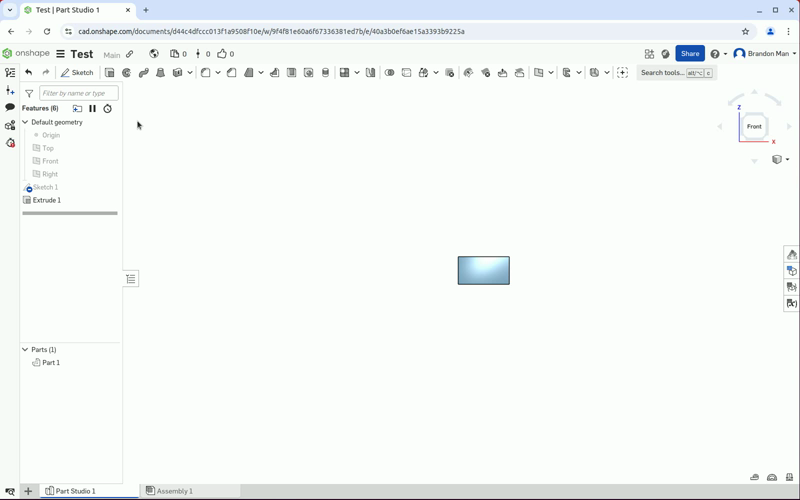
mouse_move(73, 189)
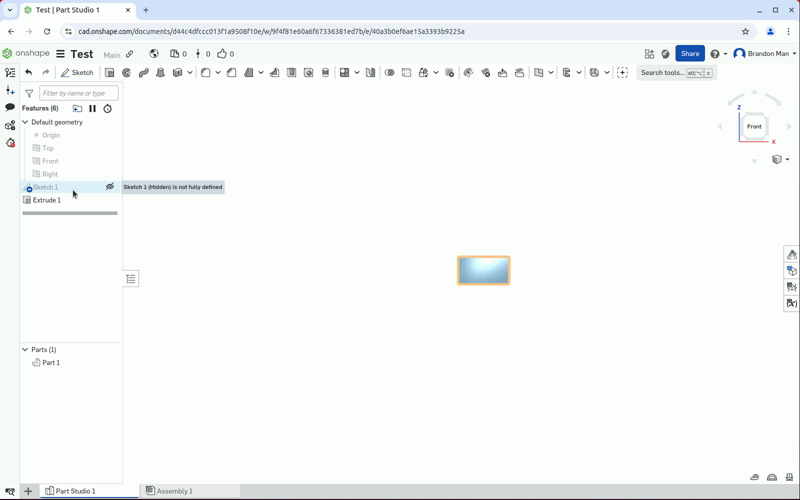
click(73, 189)
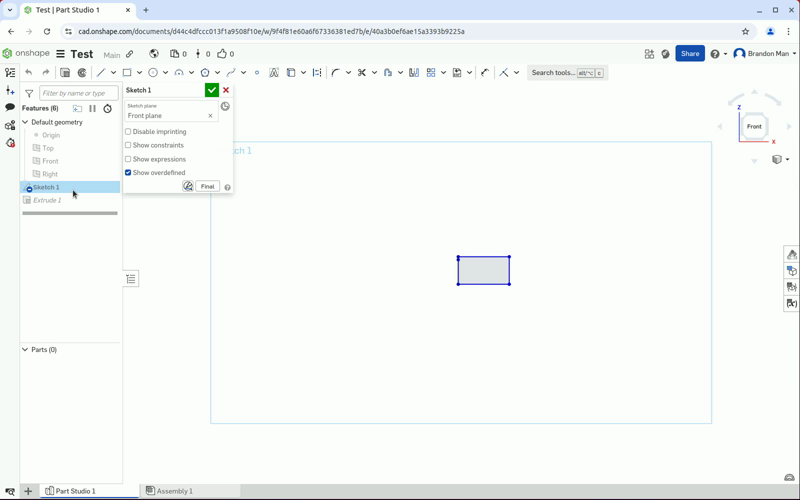
mouse_move(229, 92)
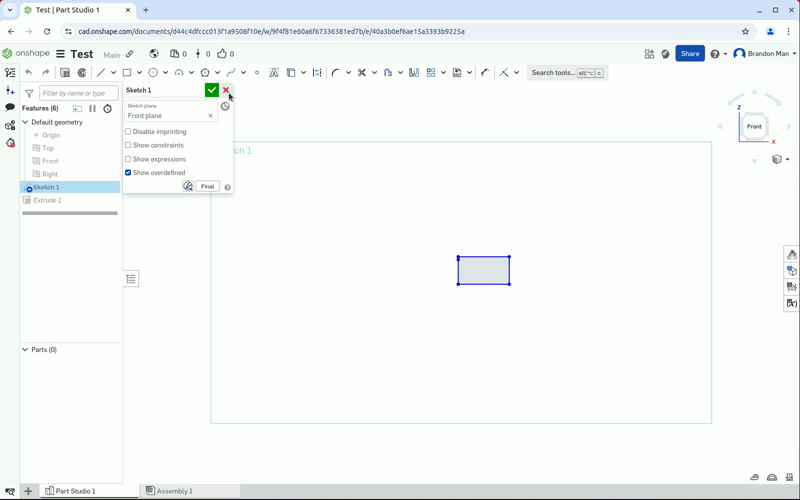
click(229, 92)
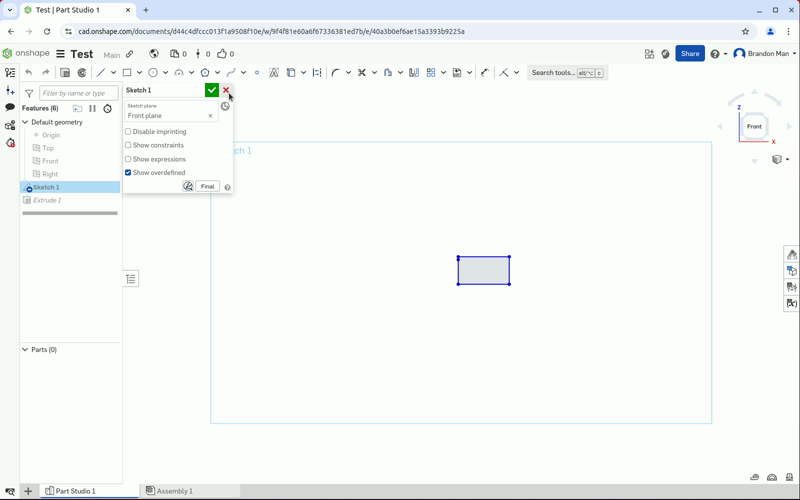
key(shift+s)
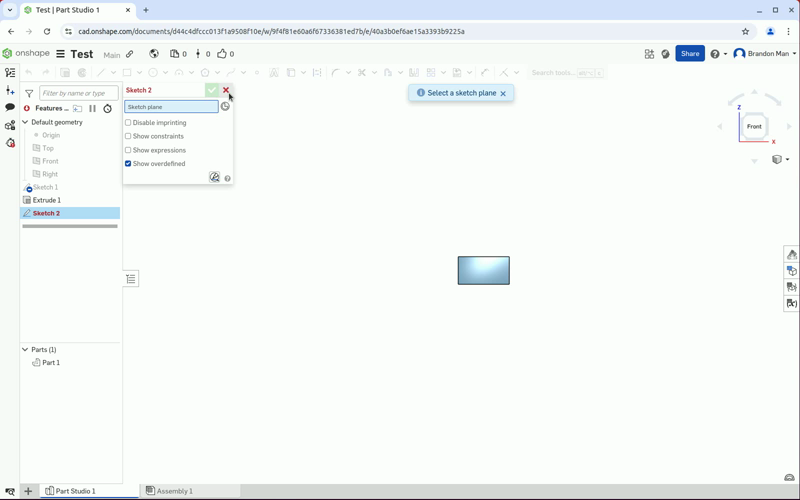
mouse_move(73, 163)
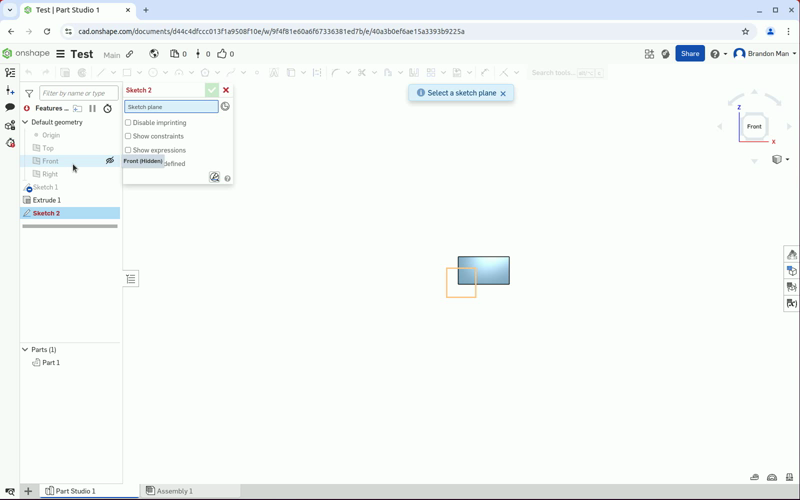
click(73, 163)
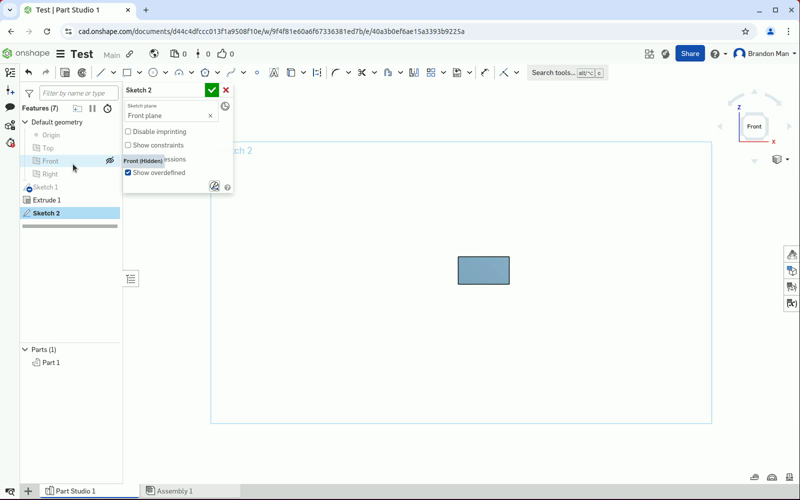
mouse_move(73, 352)
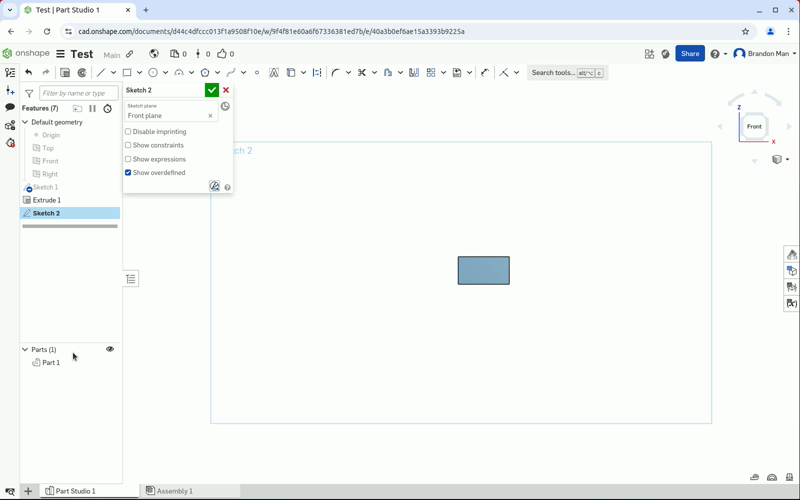
key(y)
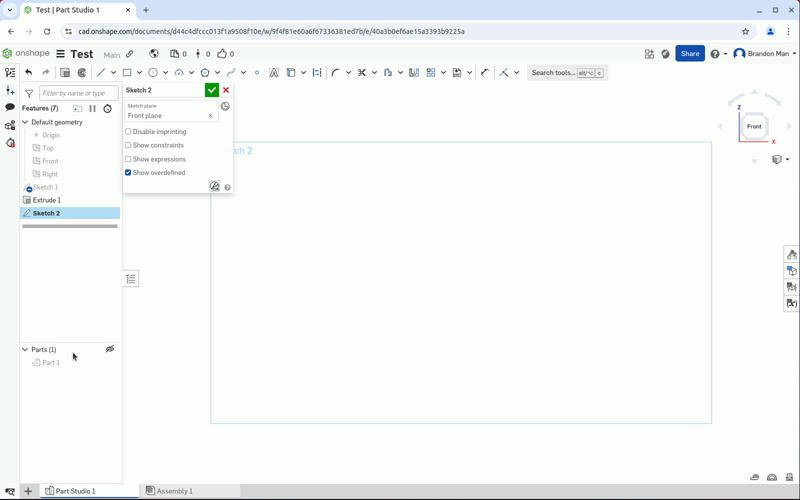
key(l)
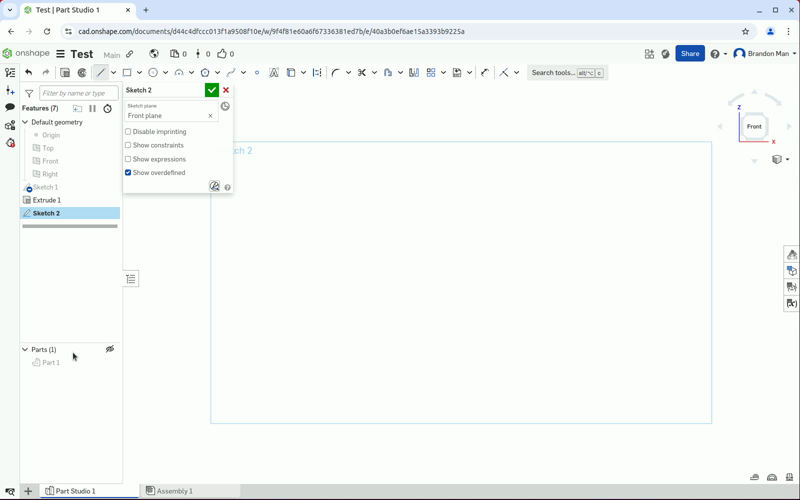
key_down(shift)
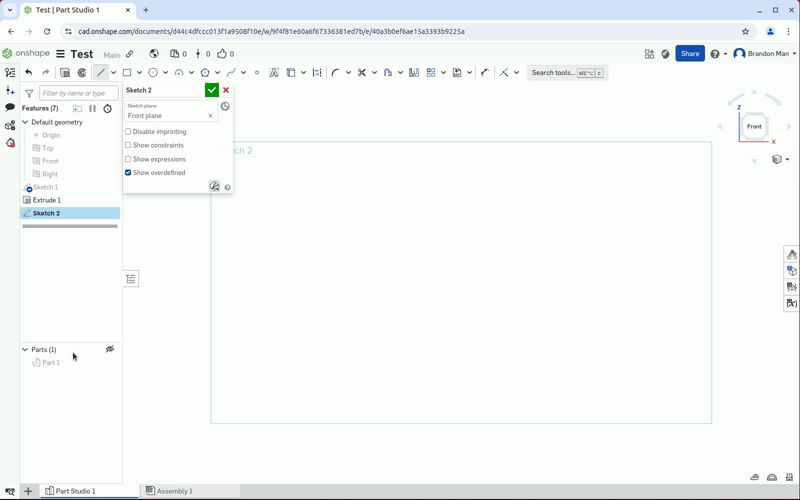
mouse_move(443, 220)
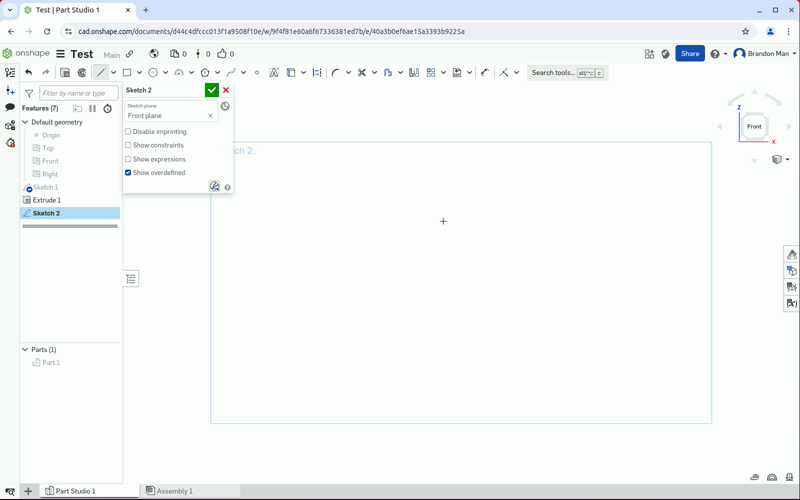
click(443, 220)
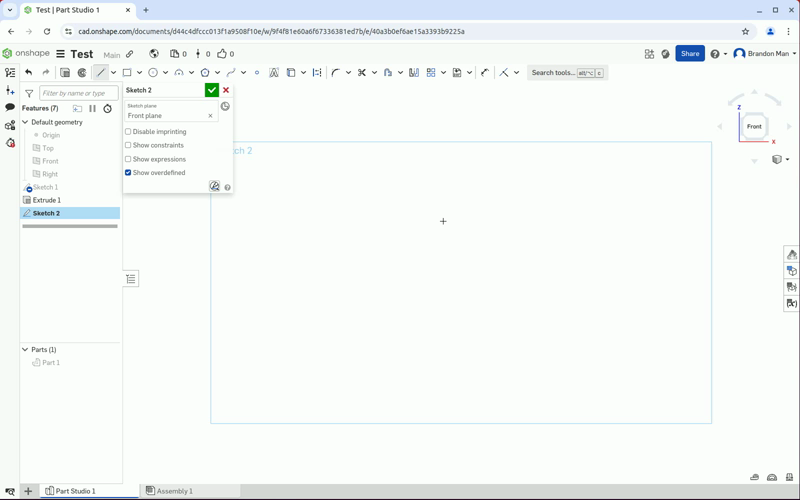
key_up(shift)
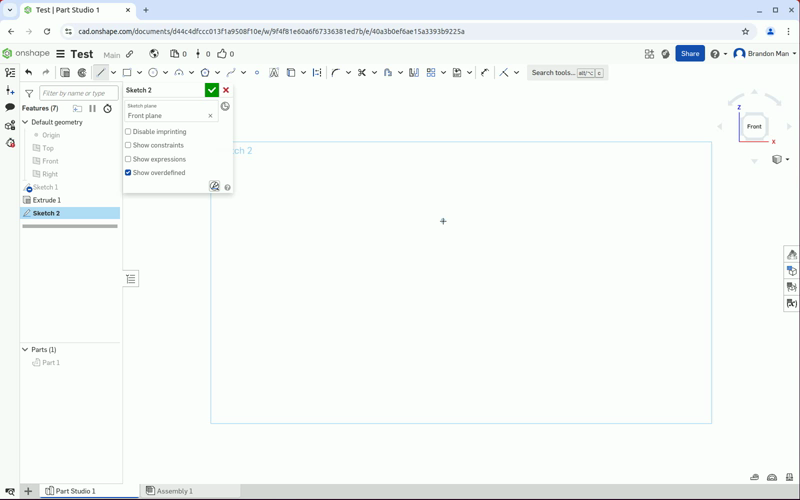
key_down(shift)
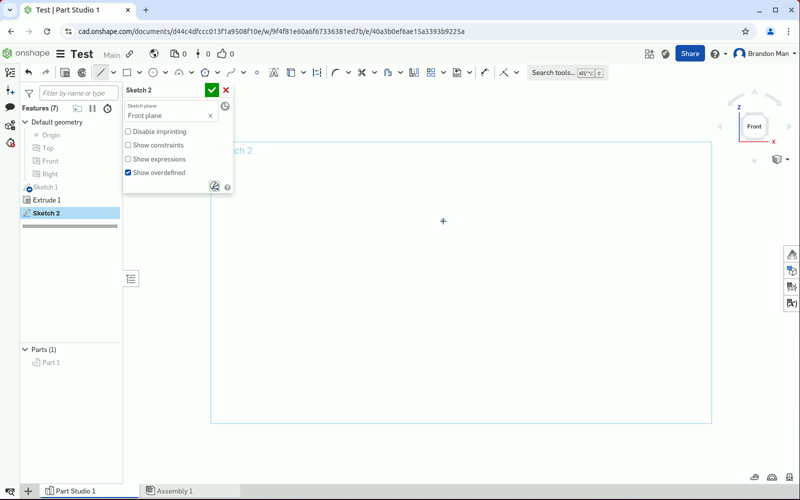
mouse_move(473, 220)
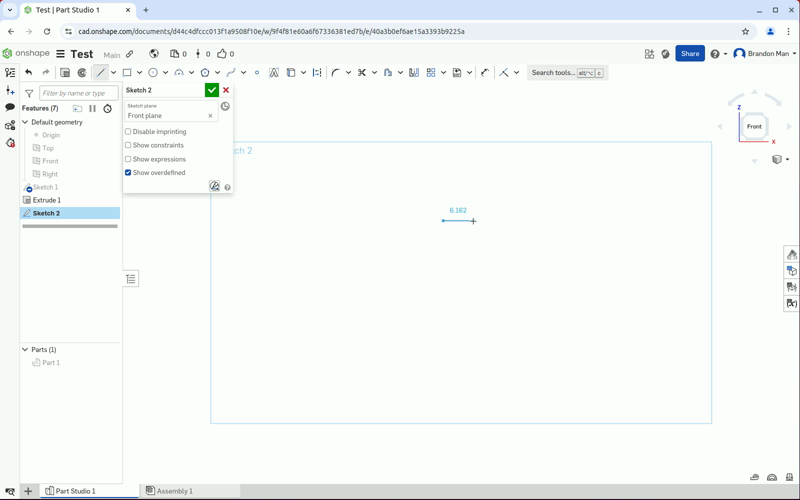
mouse_move(494, 220)
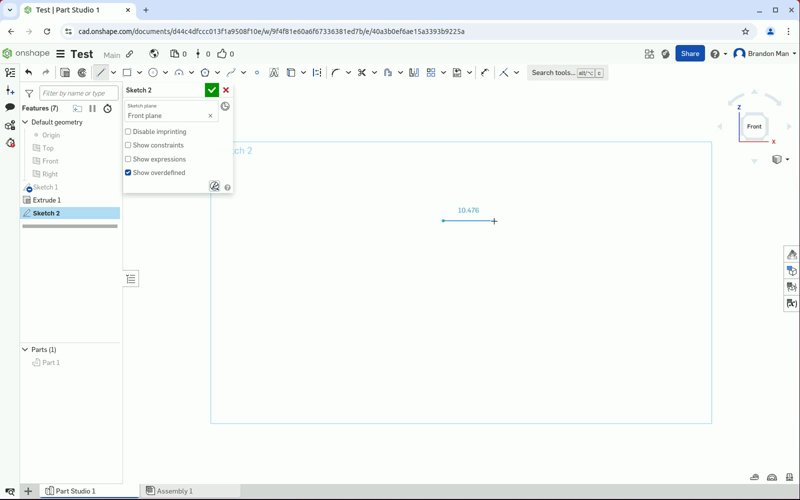
click(494, 220)
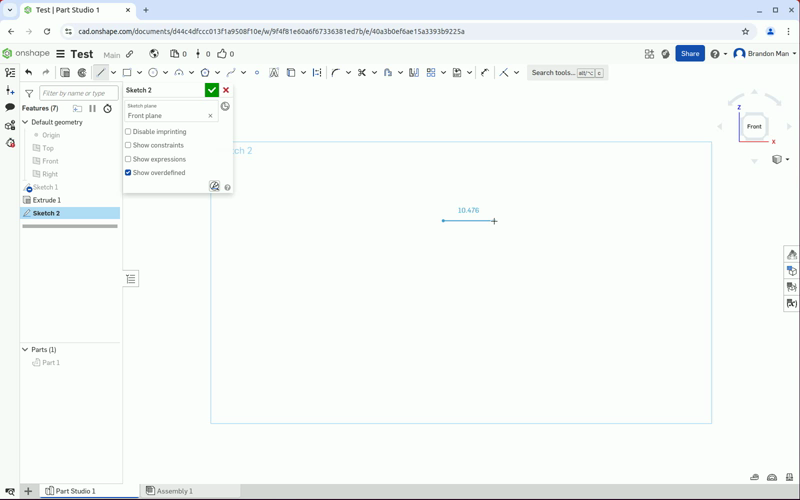
key_up(shift)
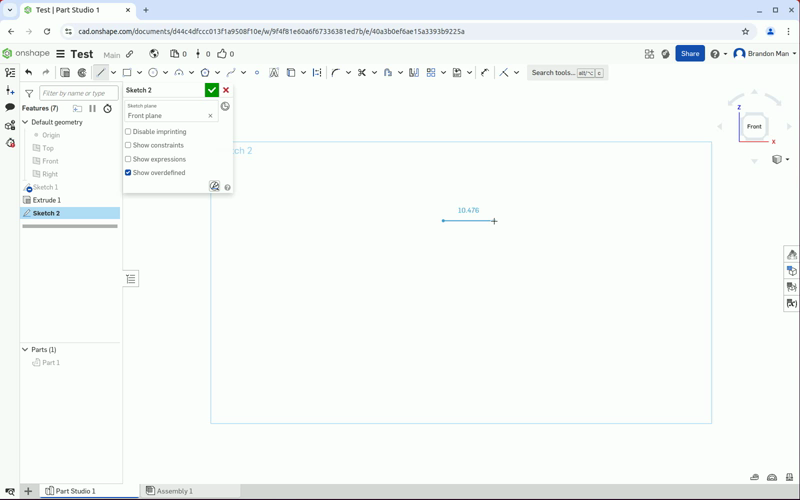
key_down(shift)
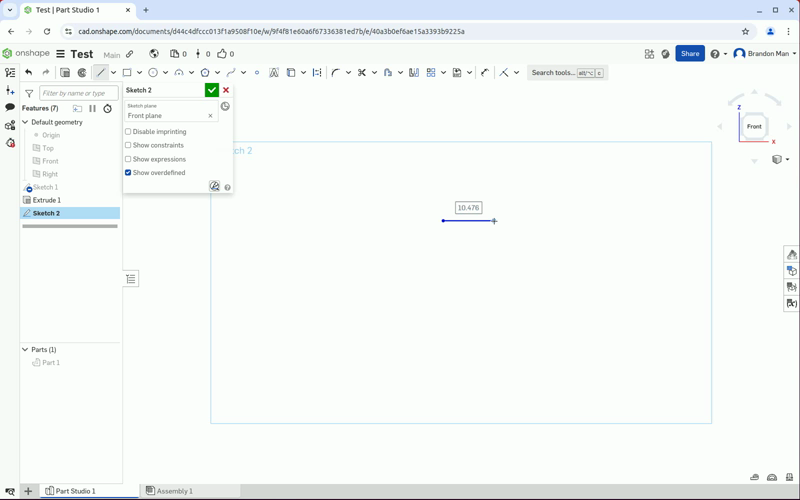
mouse_move(524, 220)
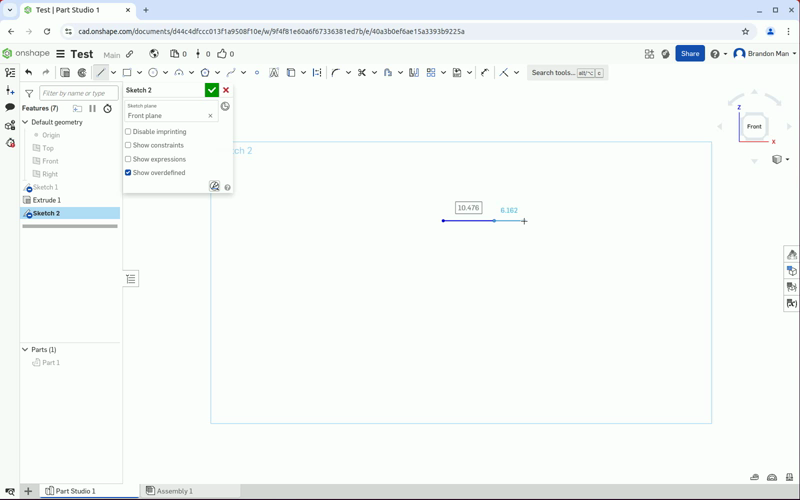
mouse_move(494, 169)
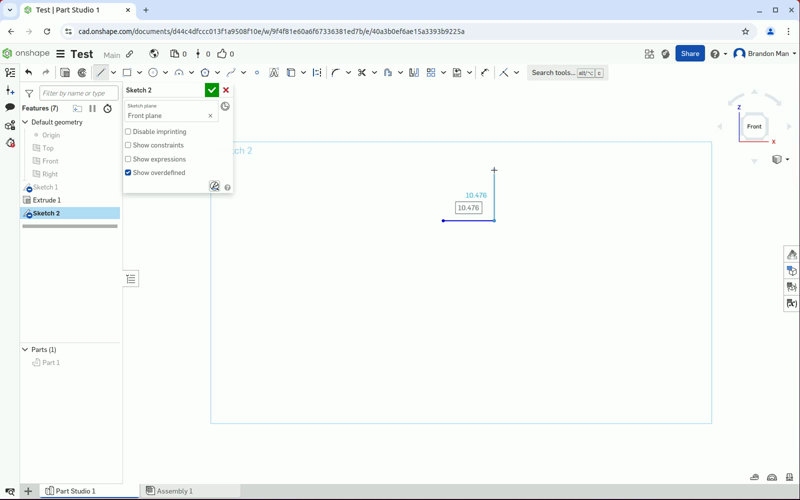
click(494, 169)
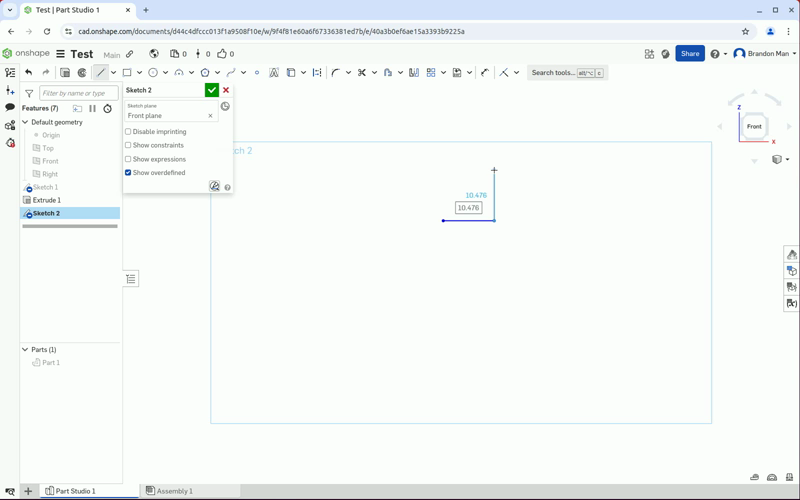
key_up(shift)
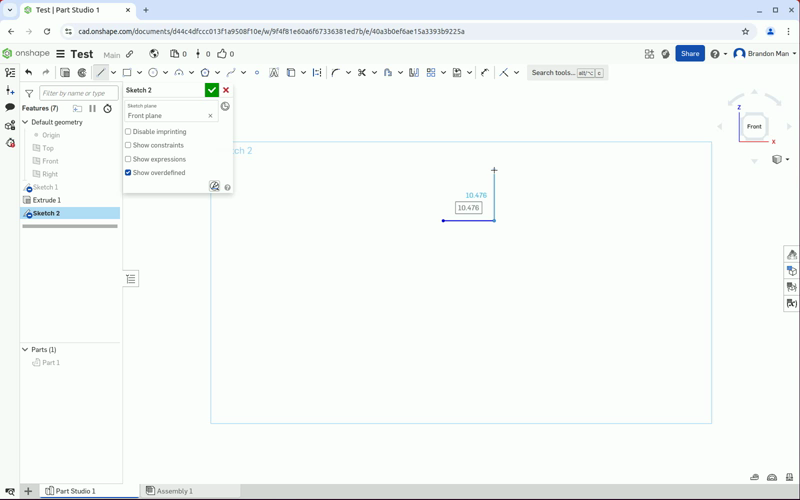
key_down(shift)
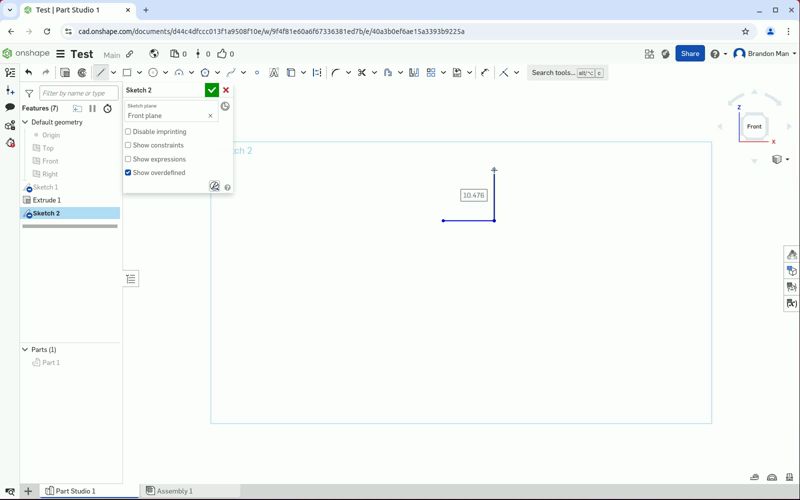
mouse_move(524, 169)
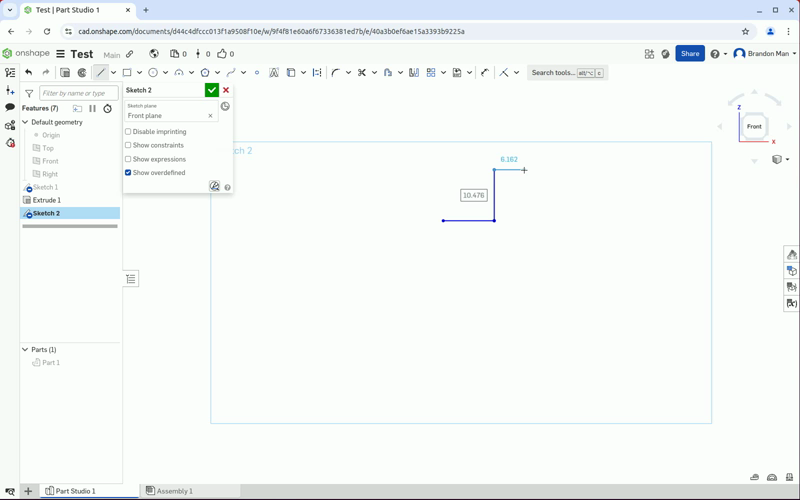
mouse_move(443, 169)
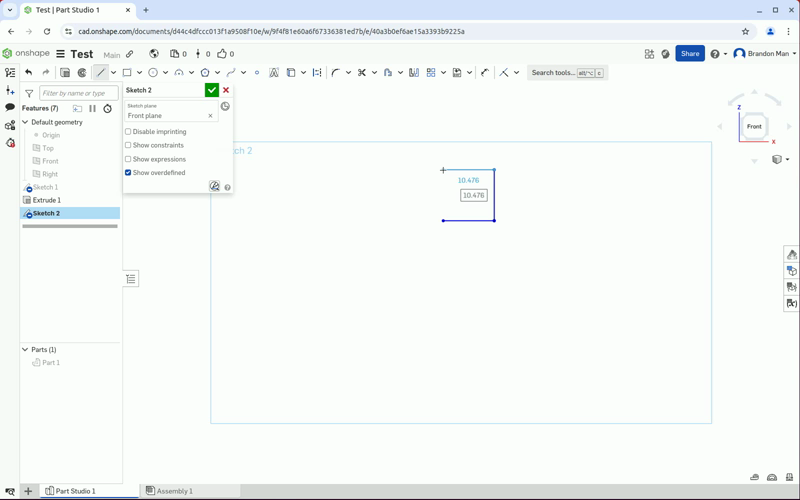
click(443, 169)
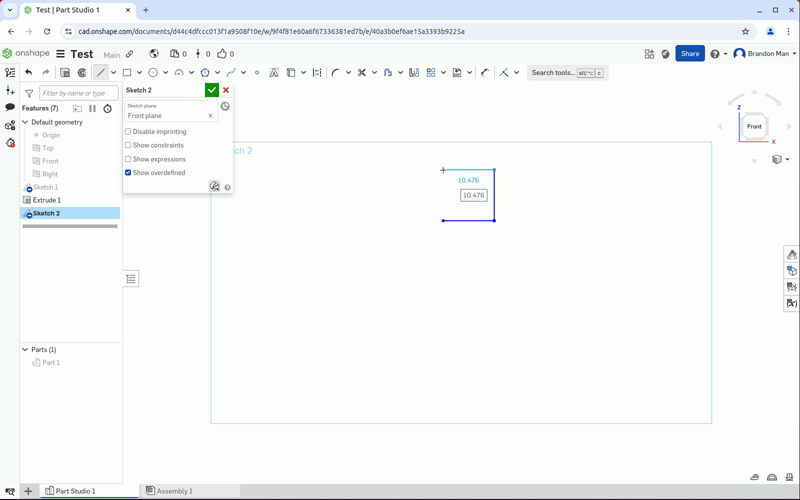
key_up(shift)
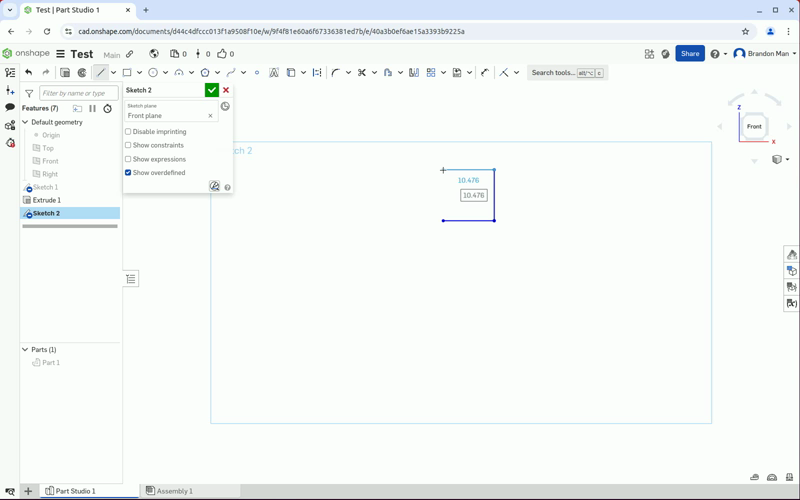
mouse_move(473, 169)
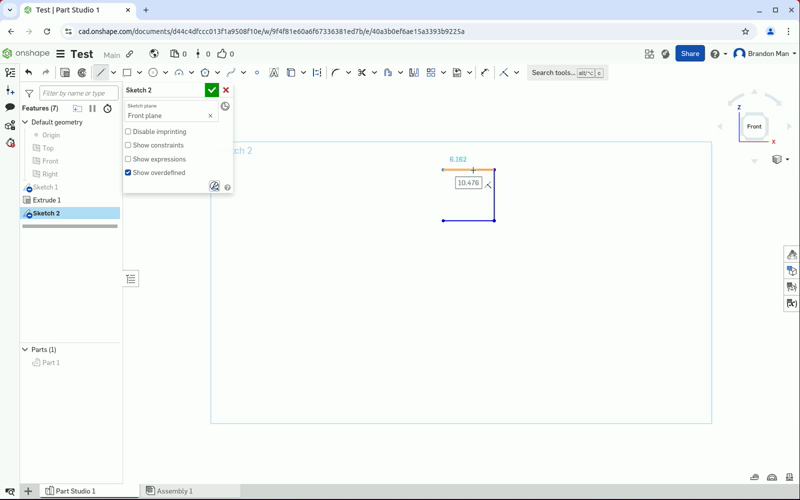
key_down(shift)
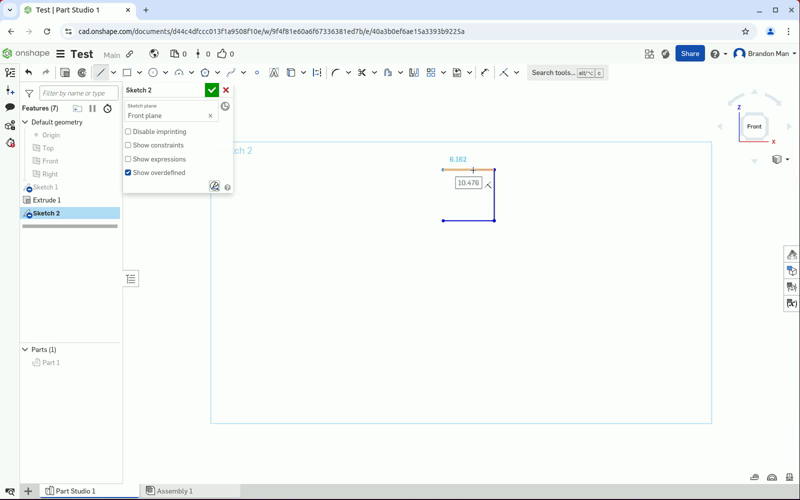
mouse_move(443, 220)
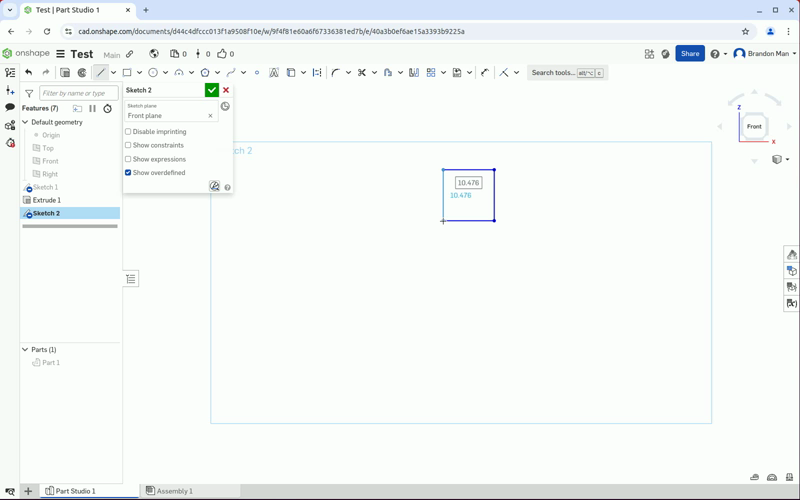
key_up(shift)
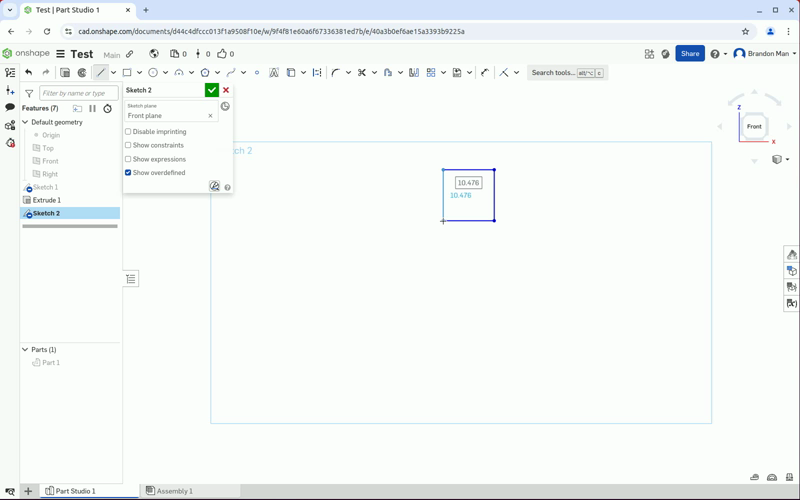
click(443, 220)
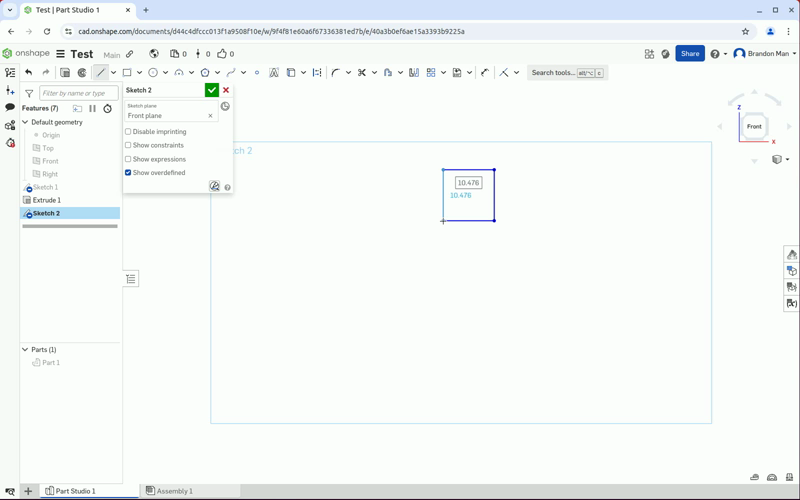
key(esc)
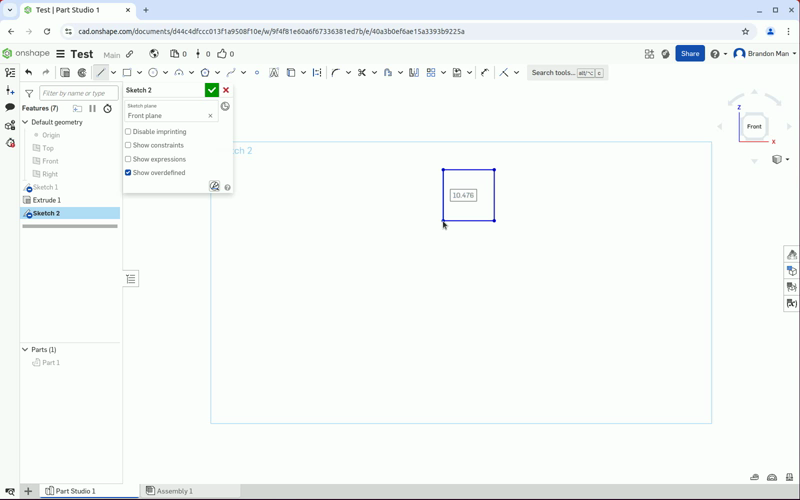
mouse_move(455, 180)
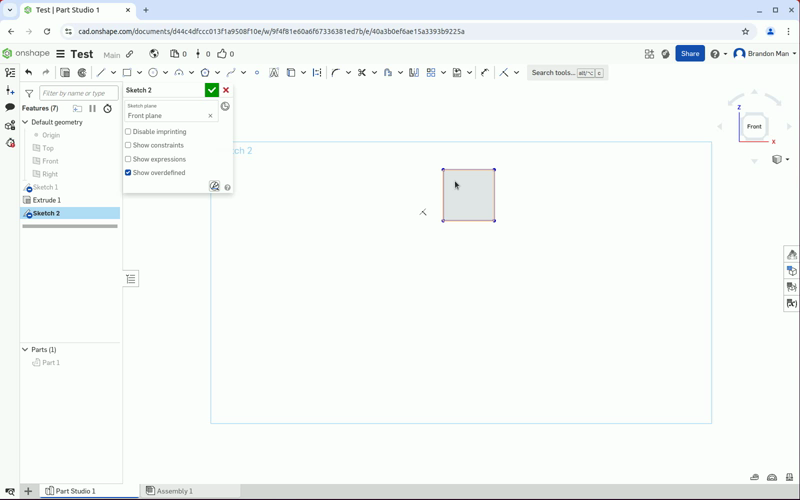
click(455, 180)
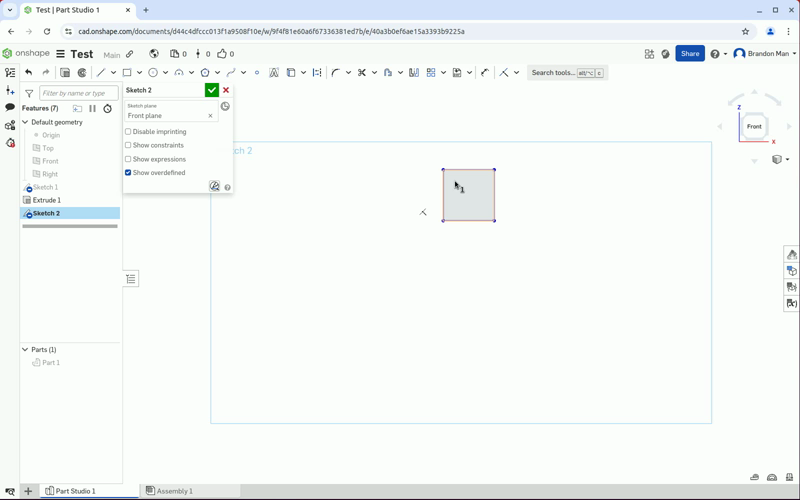
mouse_move(73, 352)
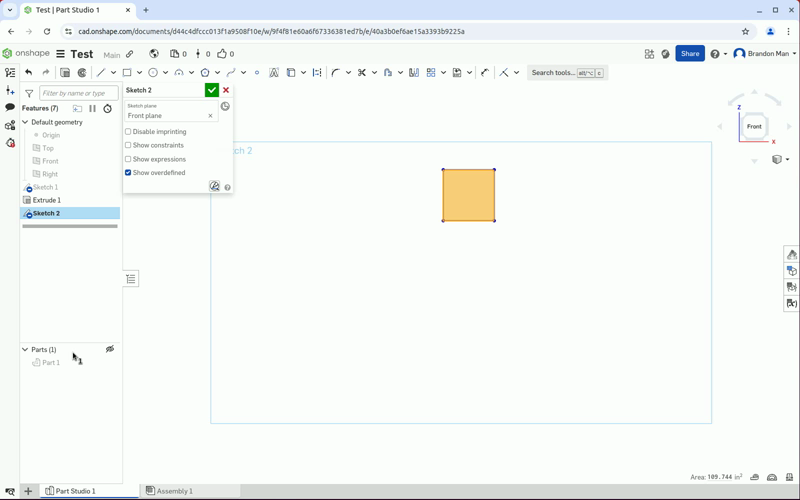
key(shift+y)
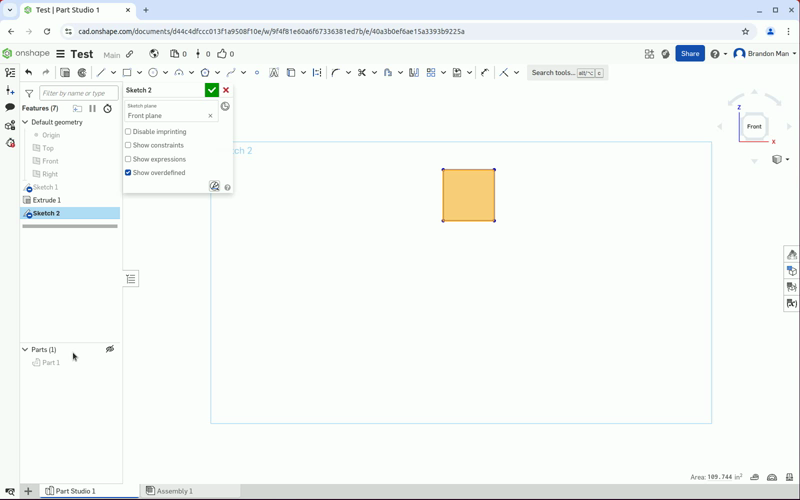
key(shift+e)
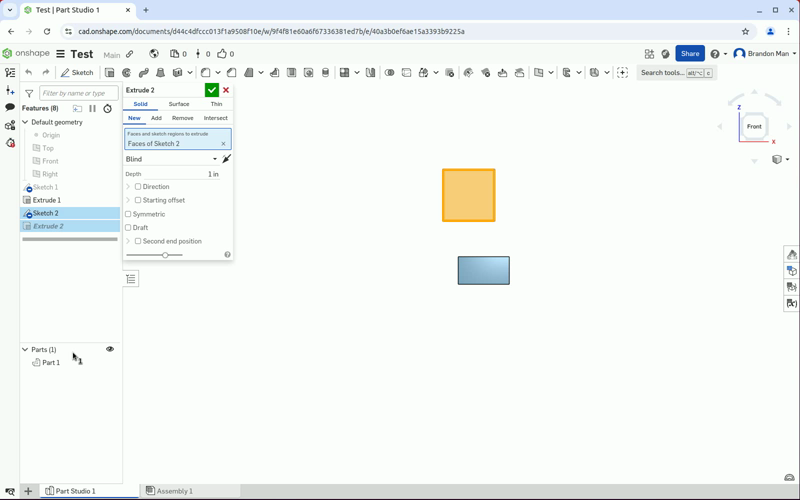
mouse_move(143, 106)
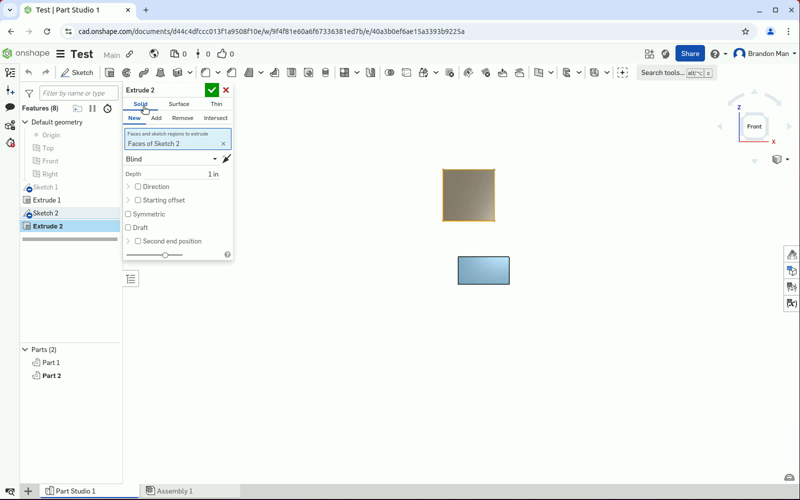
click(143, 106)
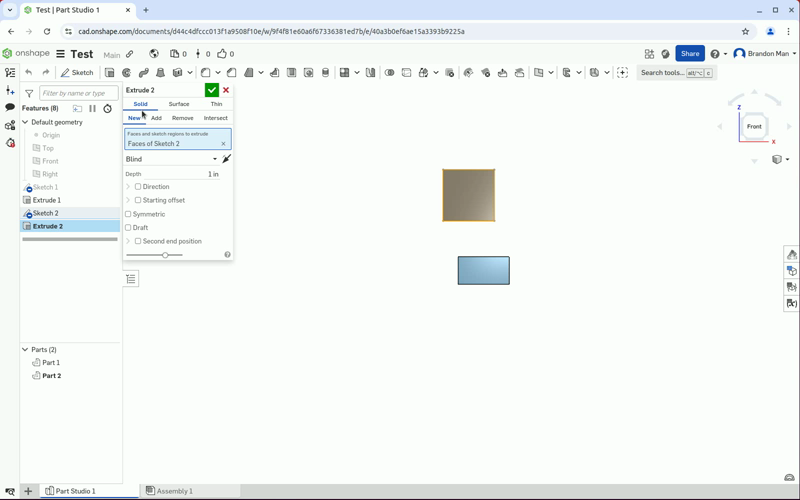
mouse_move(137, 120)
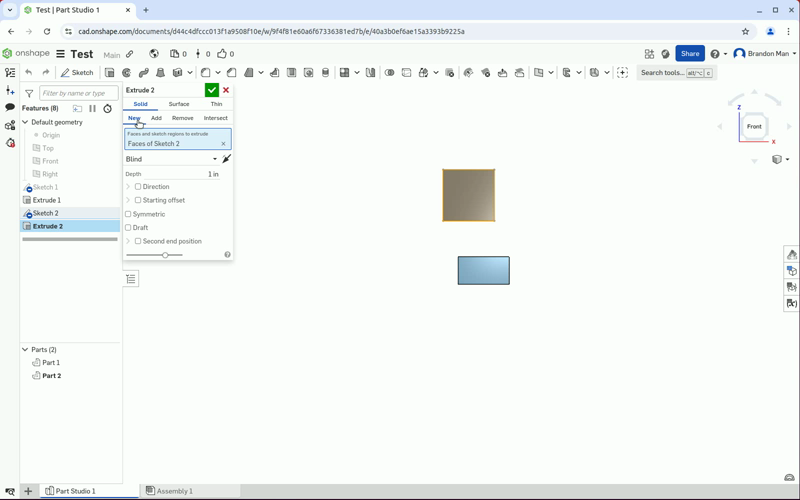
click(137, 120)
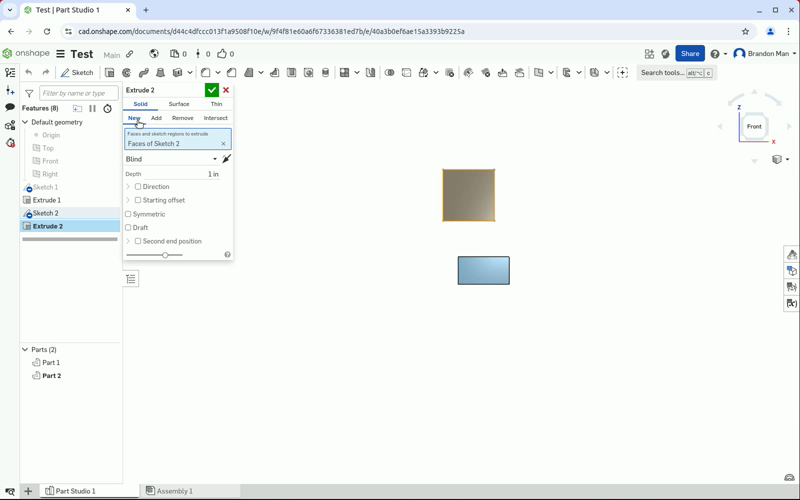
key(tab, 4)
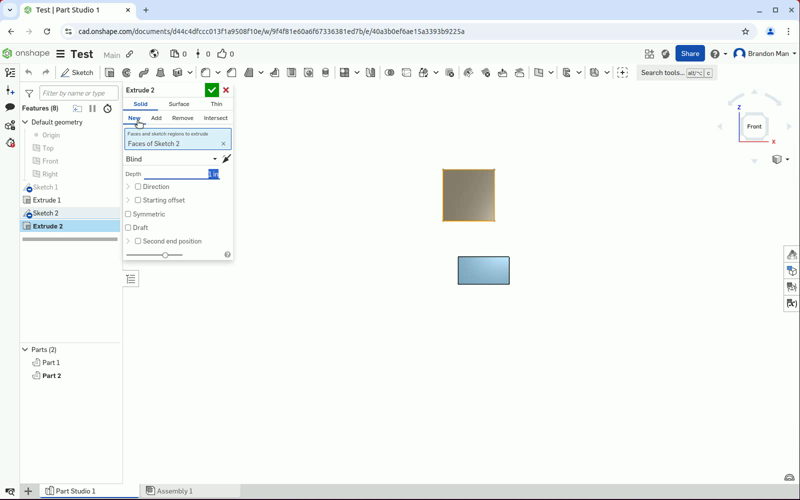
text(-0.241)
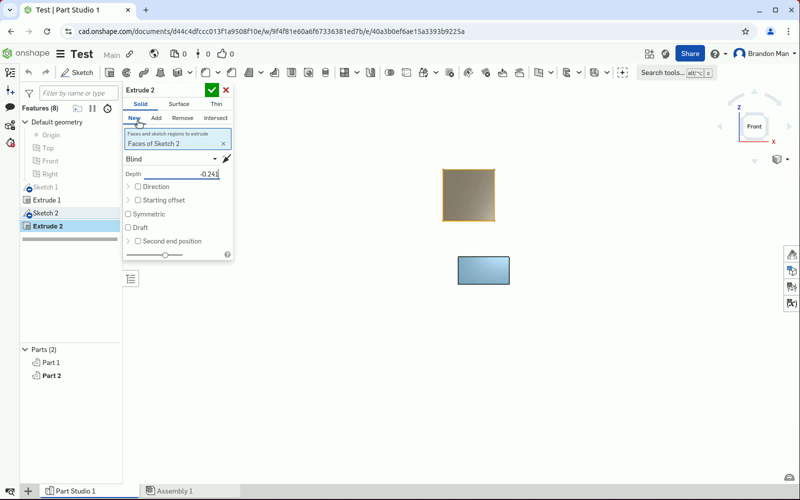
key(enter)
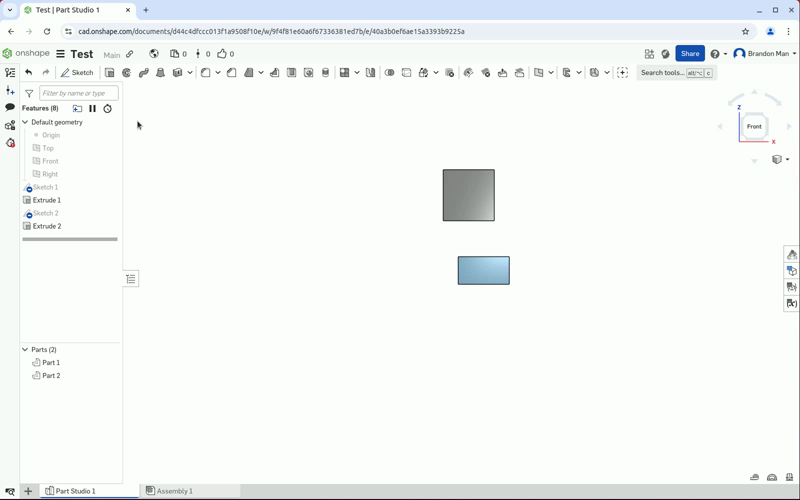
key(shift+h)
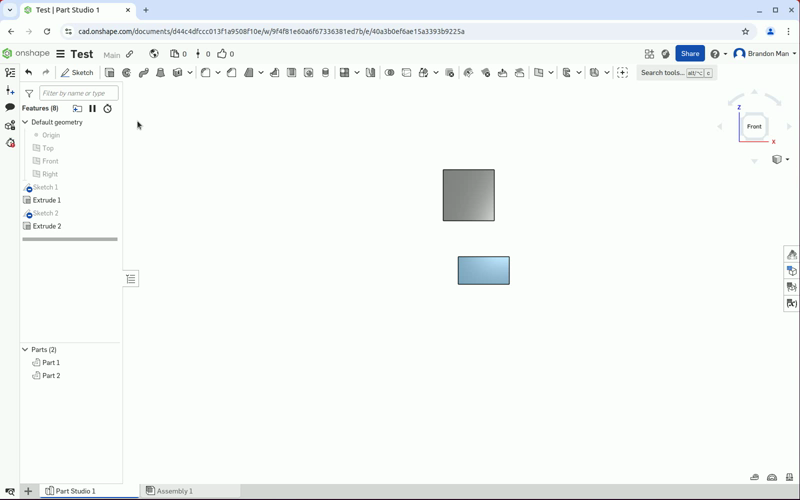
key(shift+h)
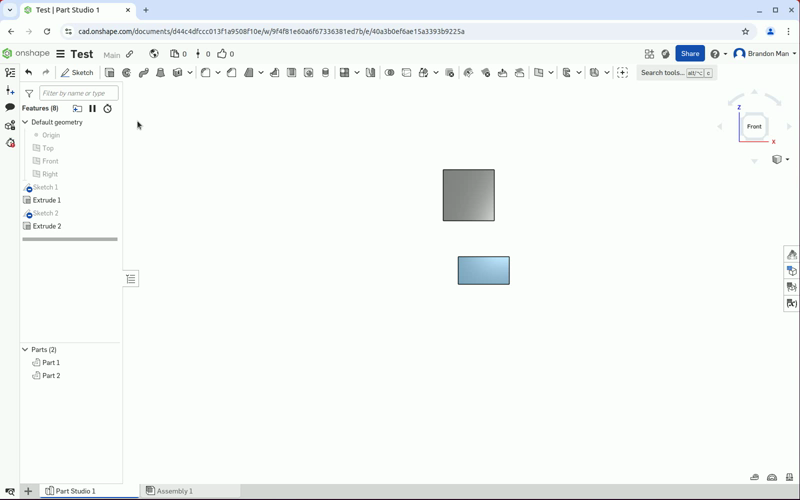
mouse_move(73, 189)
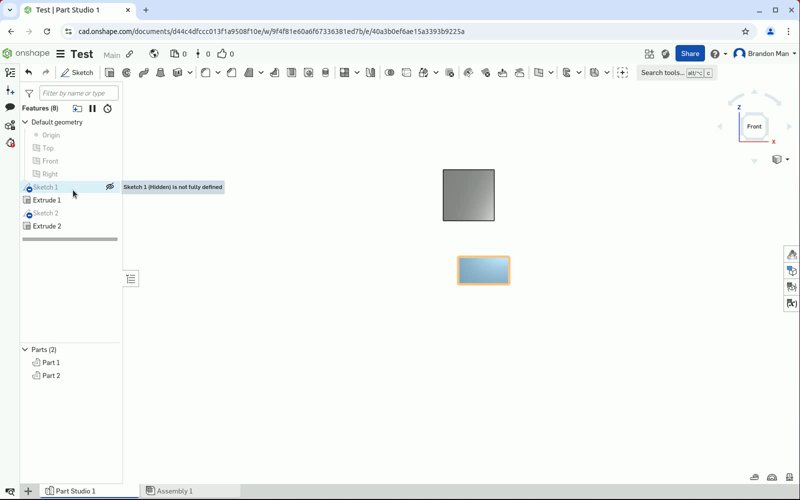
click(73, 189)
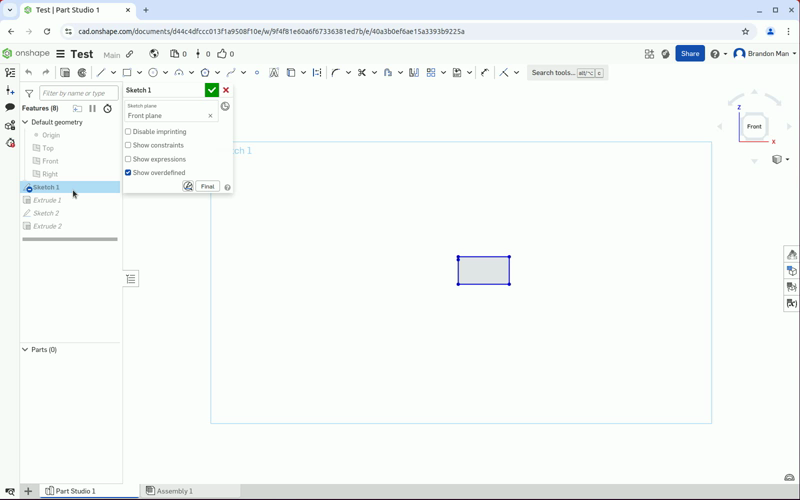
mouse_move(229, 92)
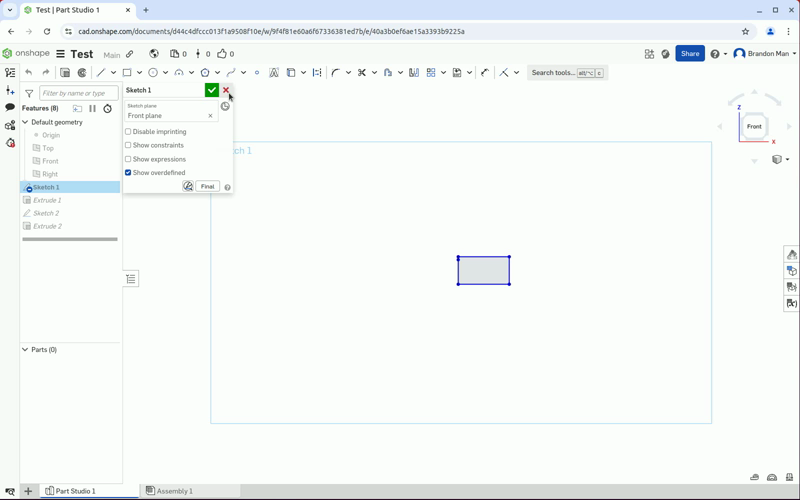
click(229, 92)
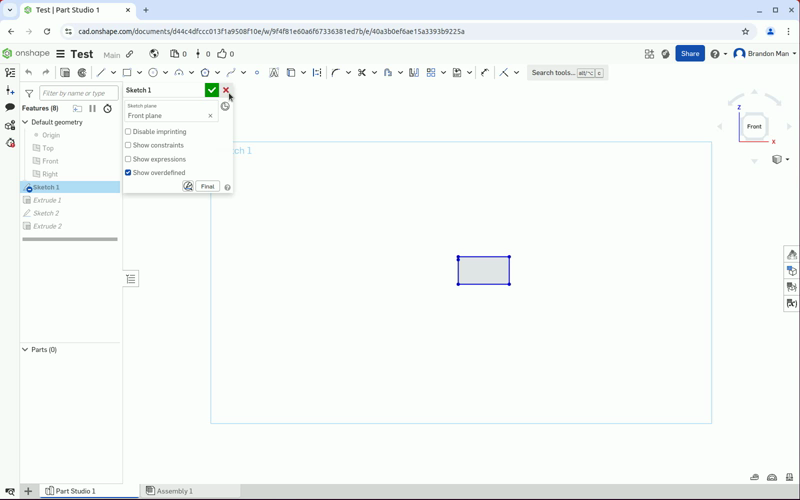
key(shift+s)
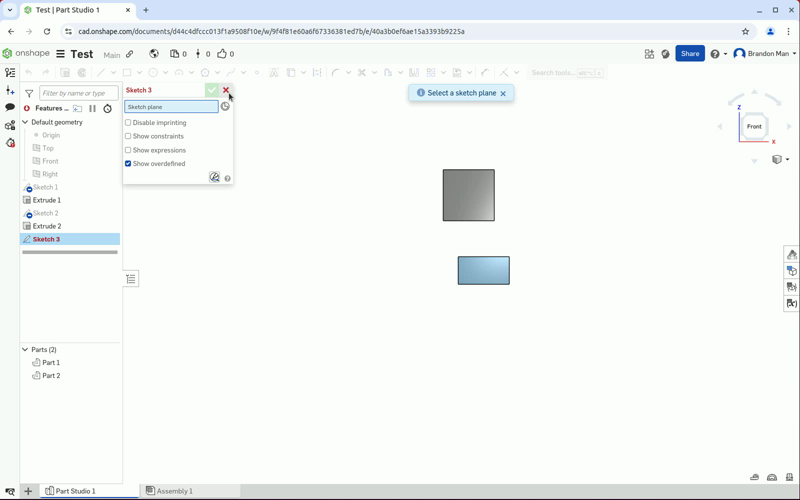
mouse_move(73, 163)
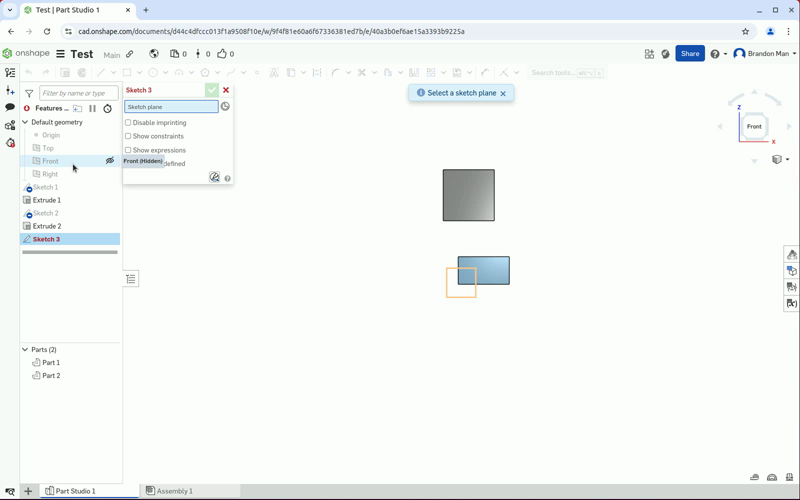
click(73, 163)
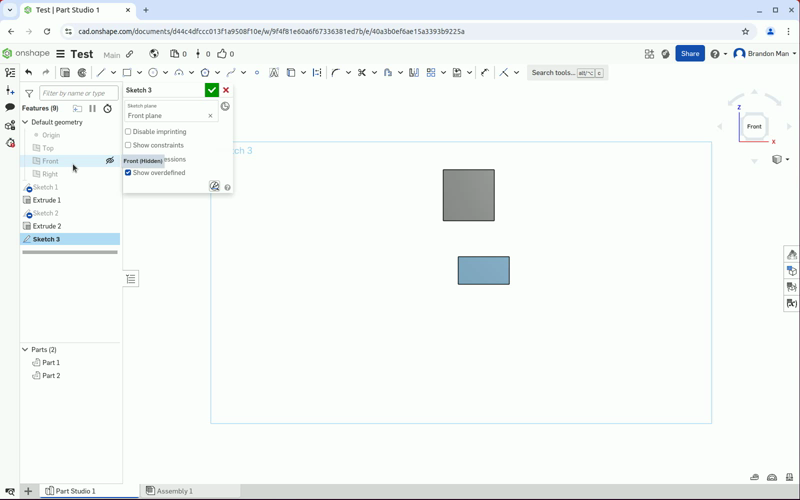
mouse_move(73, 352)
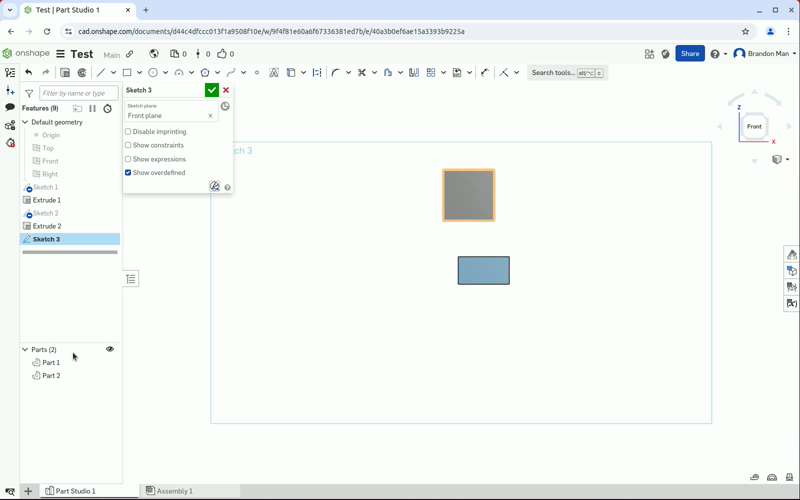
key(y)
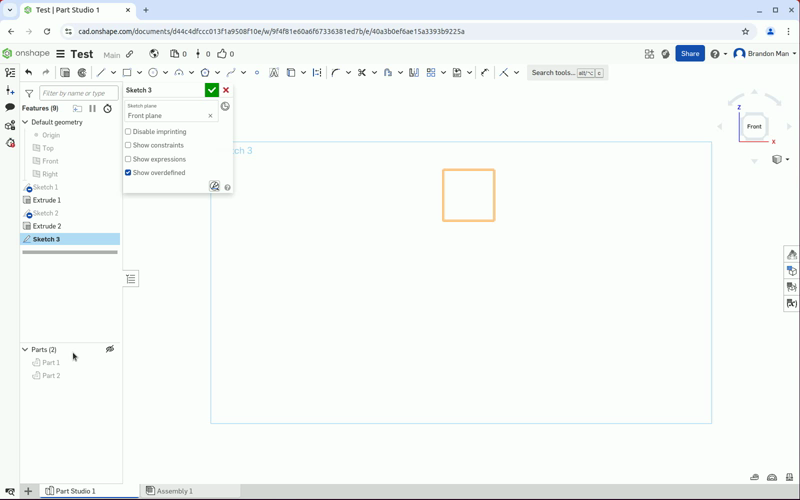
key(l)
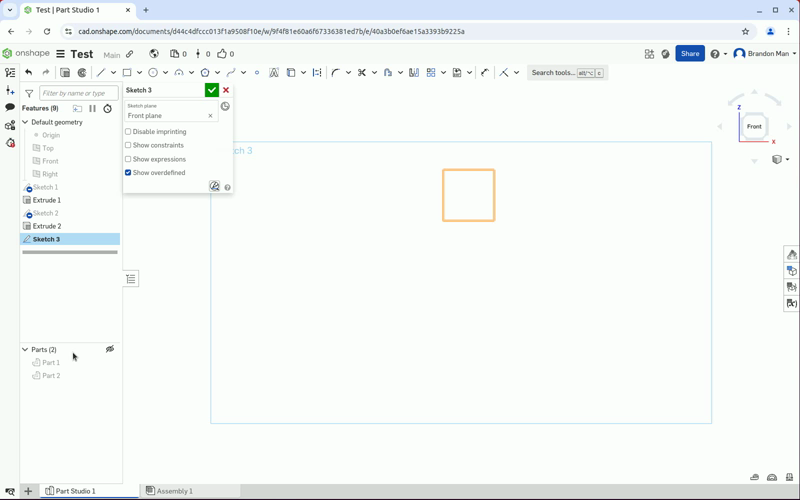
key_down(shift)
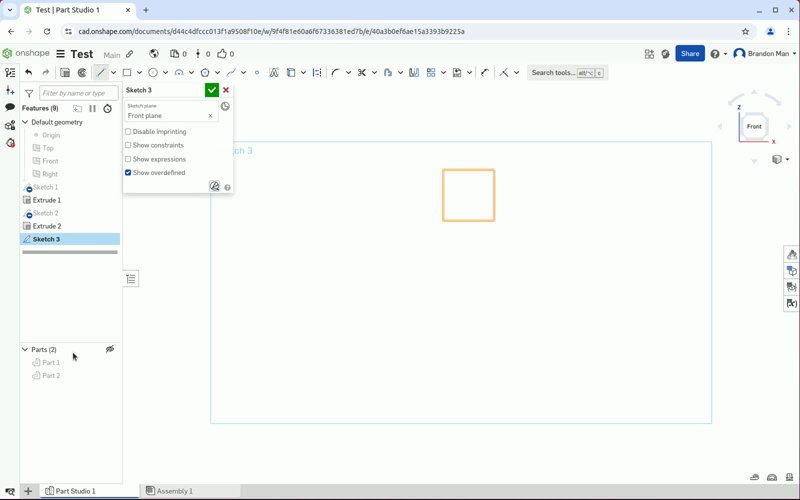
mouse_move(443, 220)
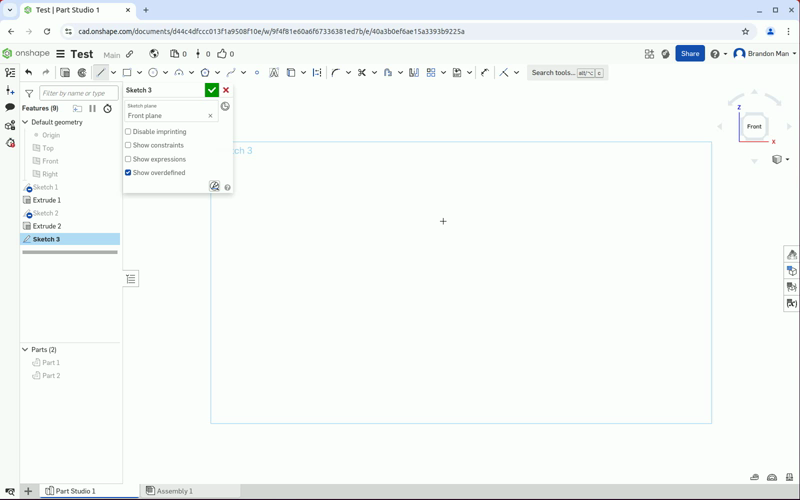
click(443, 220)
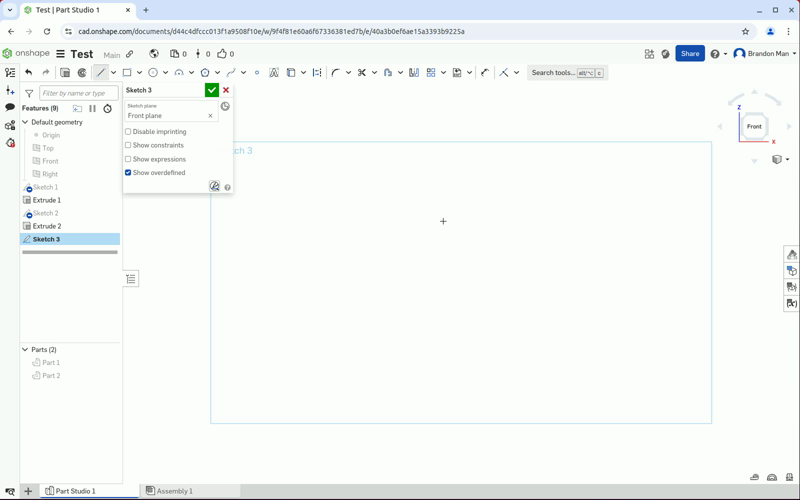
key_up(shift)
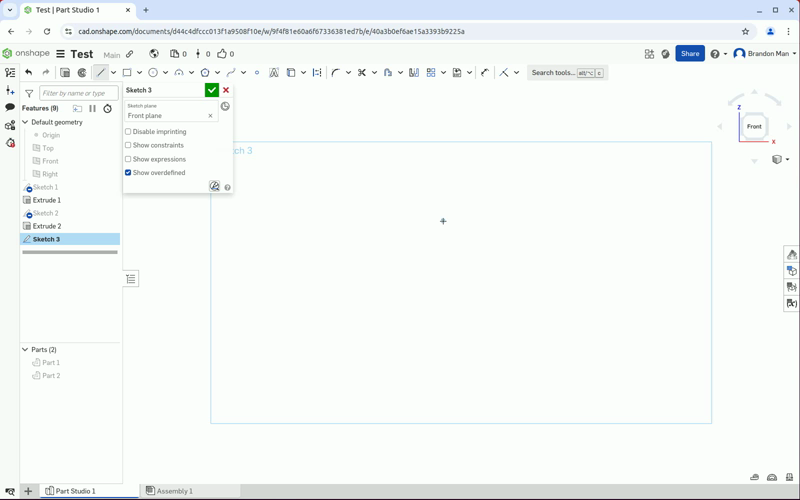
key_down(shift)
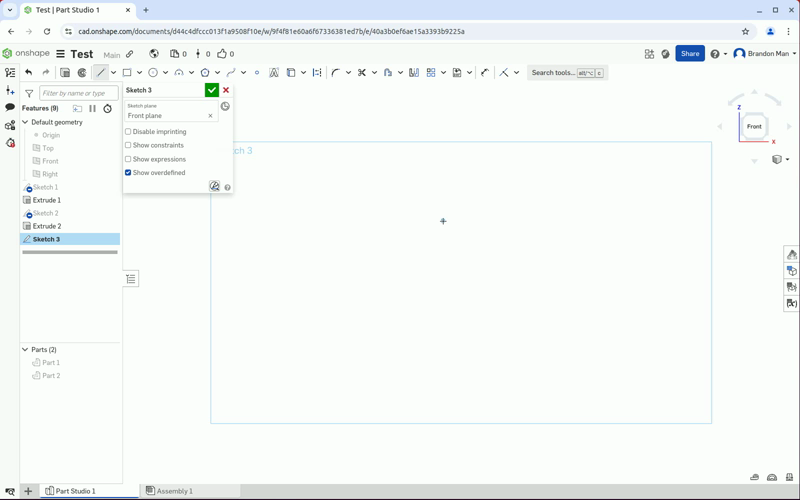
mouse_move(473, 220)
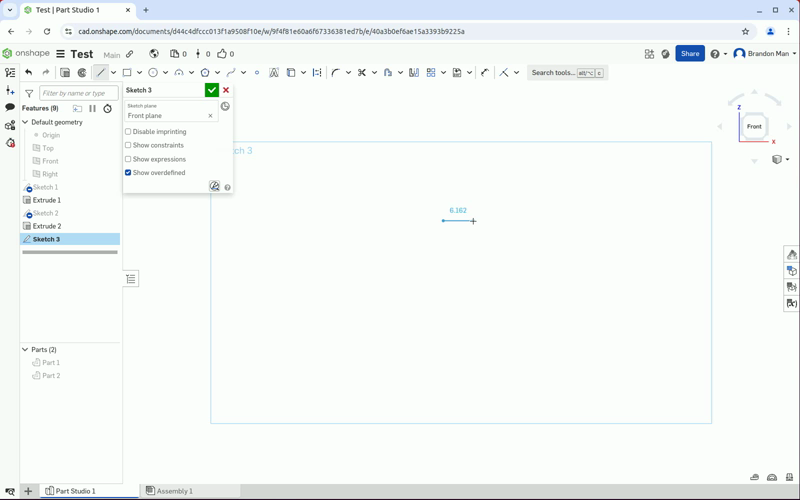
mouse_move(494, 220)
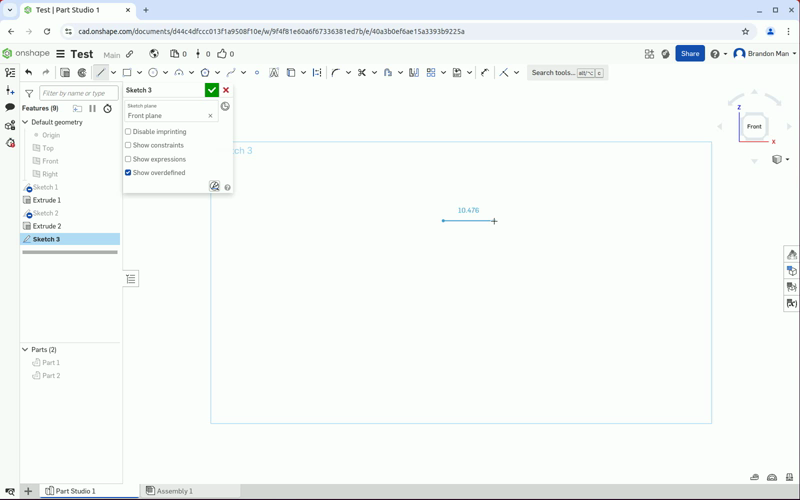
click(494, 220)
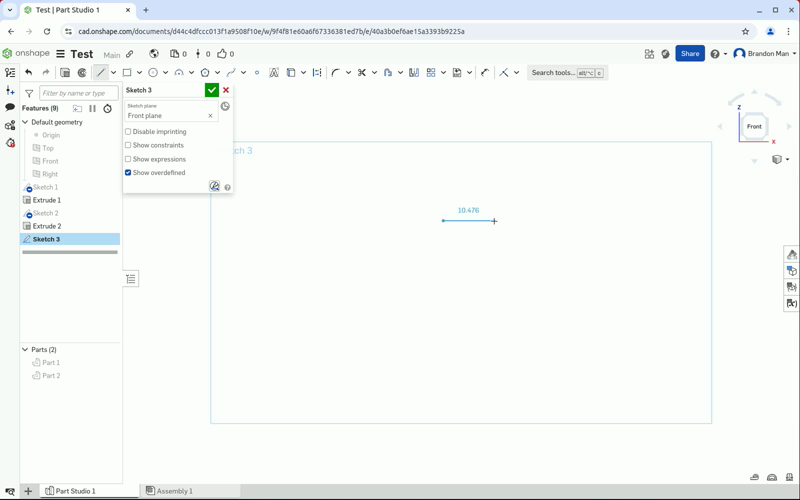
key_up(shift)
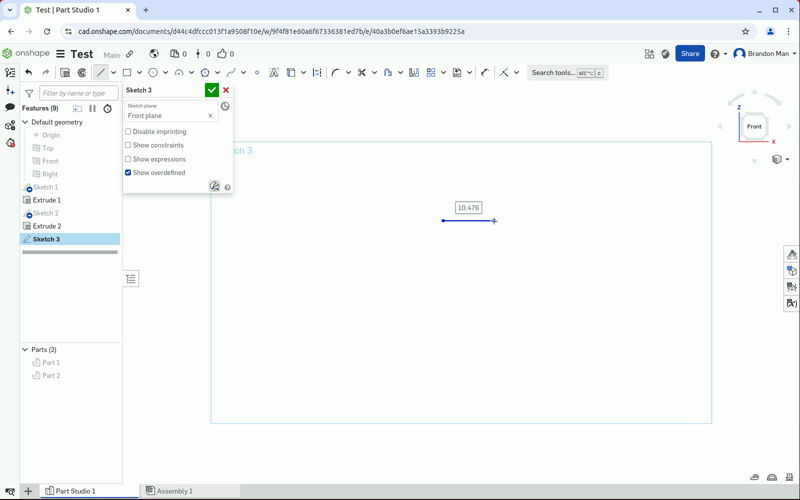
key_down(shift)
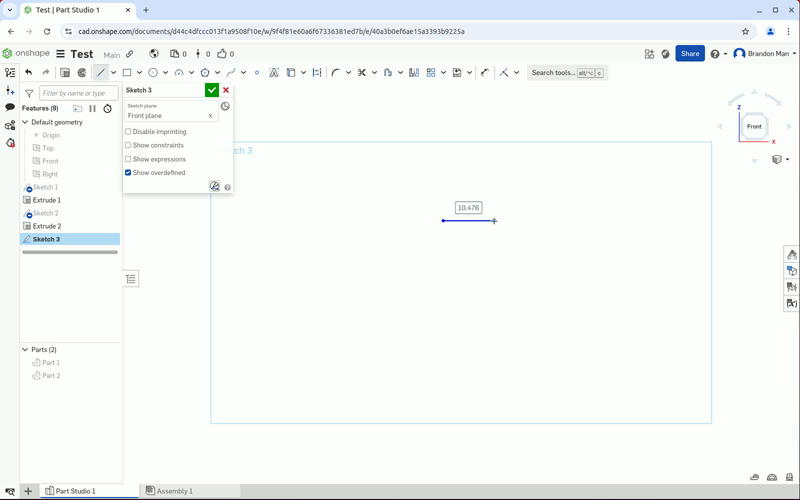
mouse_move(524, 220)
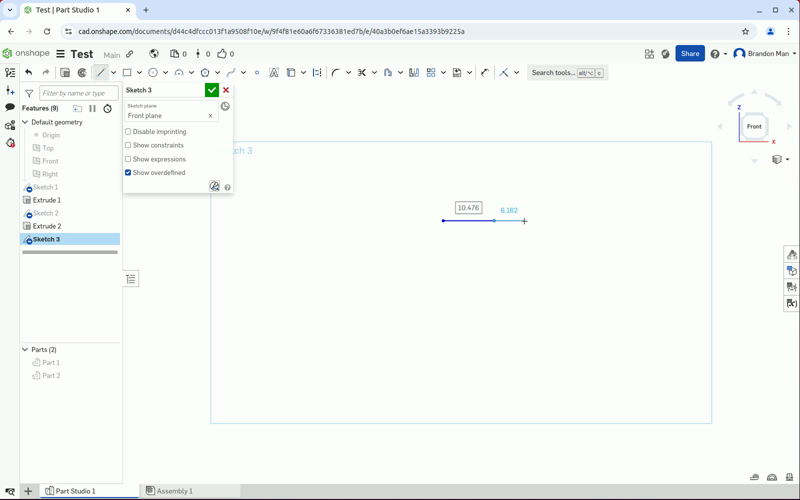
mouse_move(494, 169)
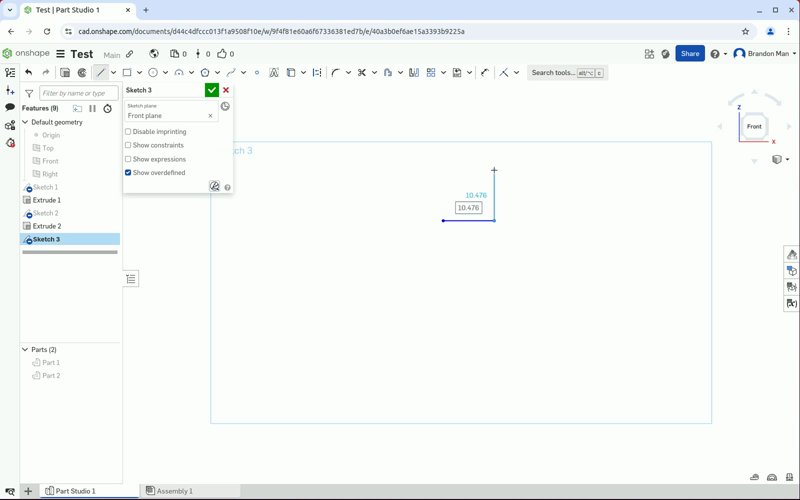
click(494, 169)
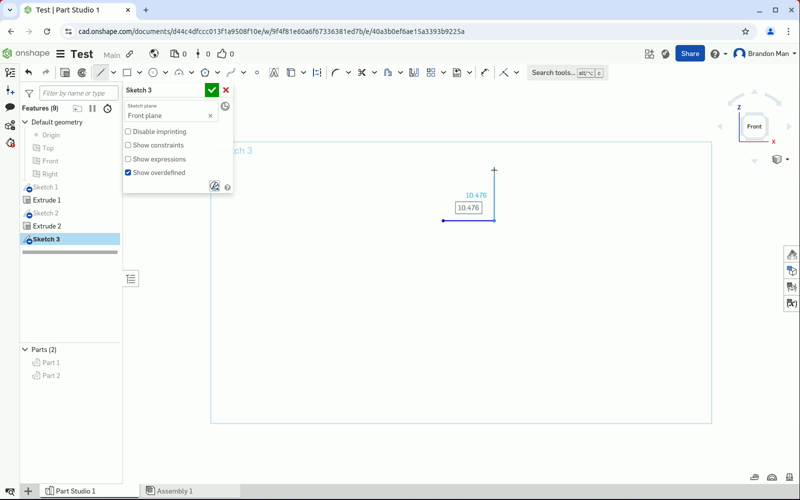
key_up(shift)
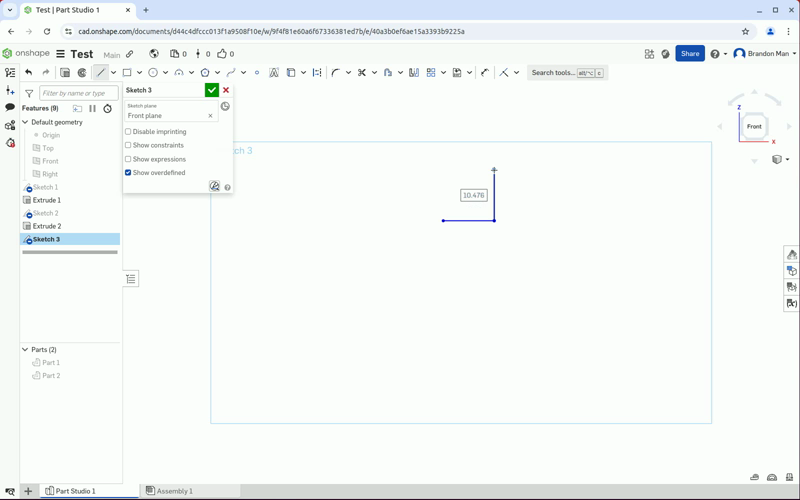
key_down(shift)
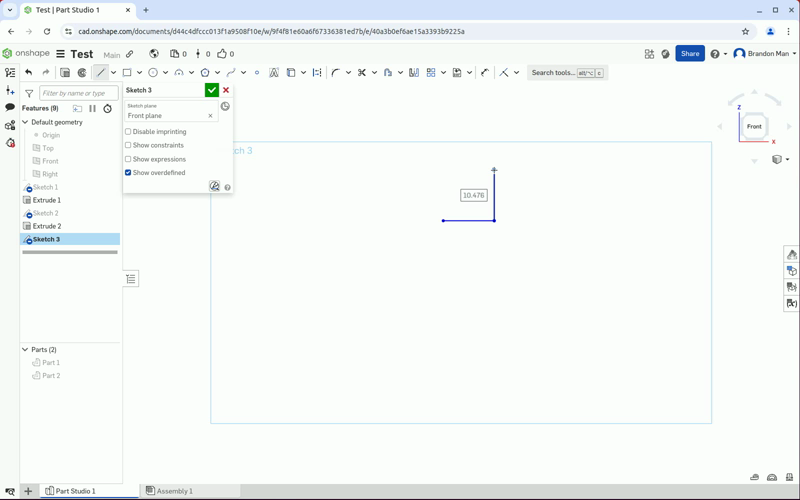
mouse_move(524, 169)
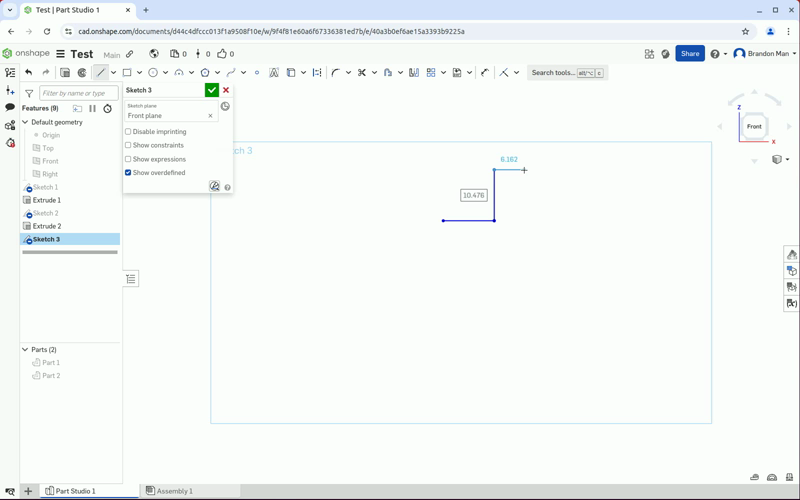
mouse_move(443, 169)
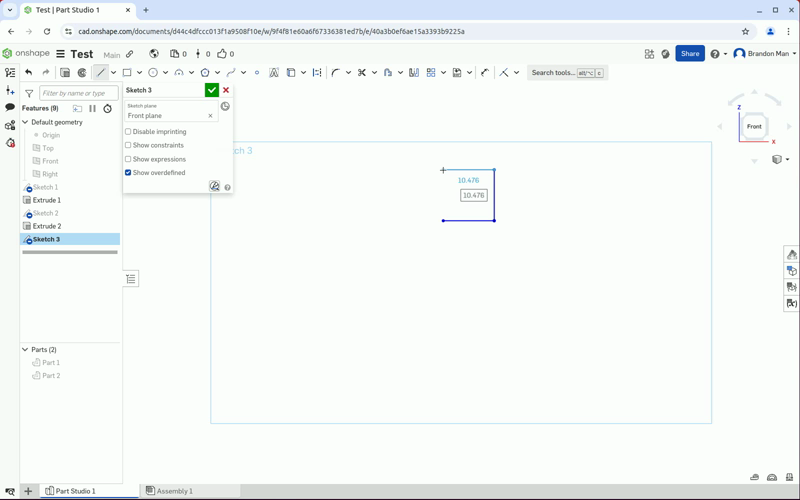
click(443, 169)
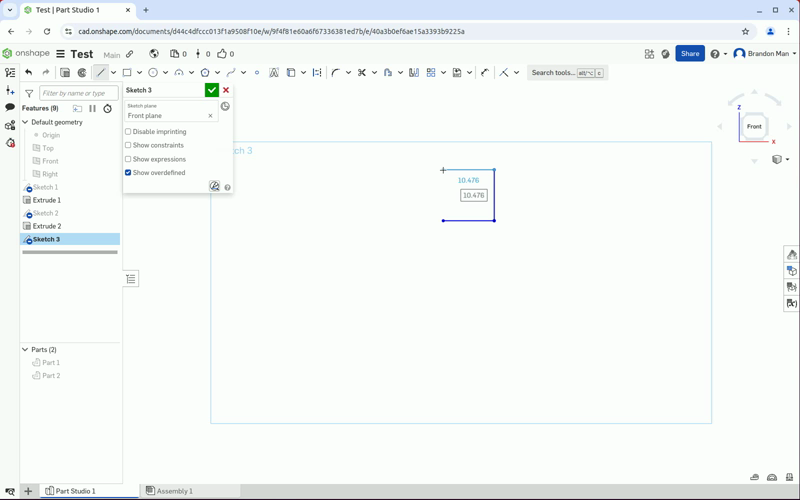
key_up(shift)
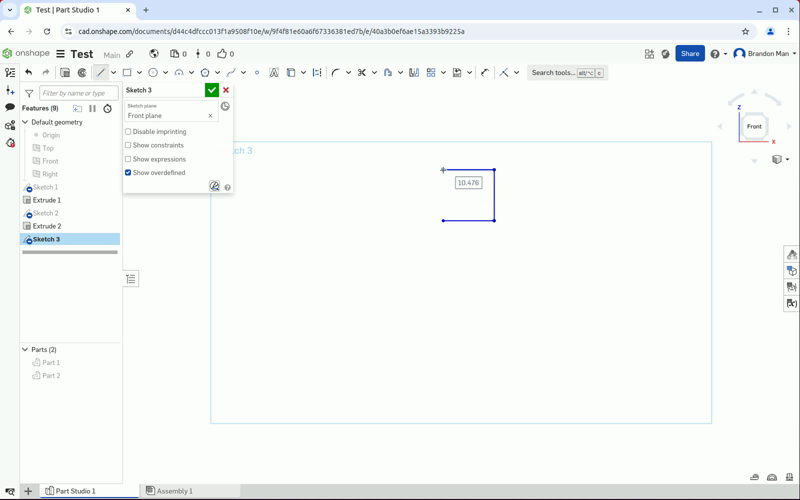
mouse_move(473, 169)
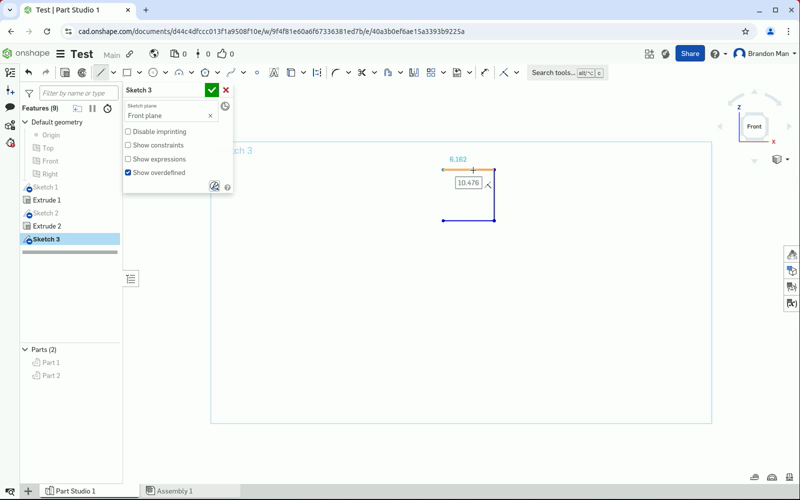
key_down(shift)
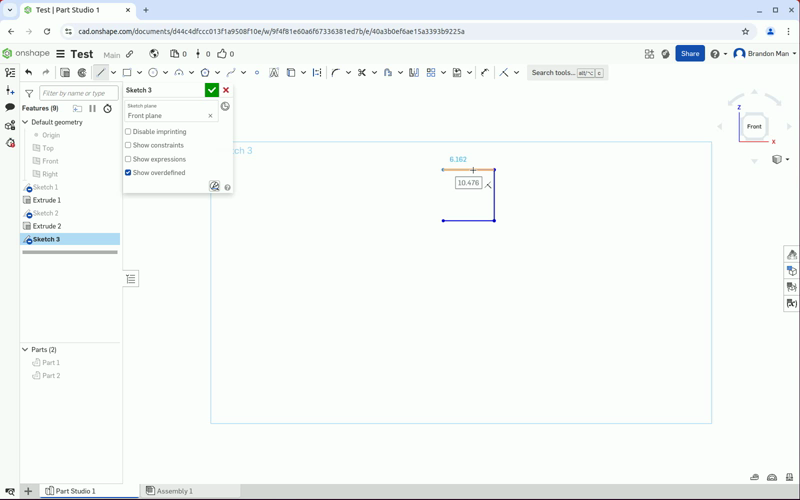
mouse_move(443, 220)
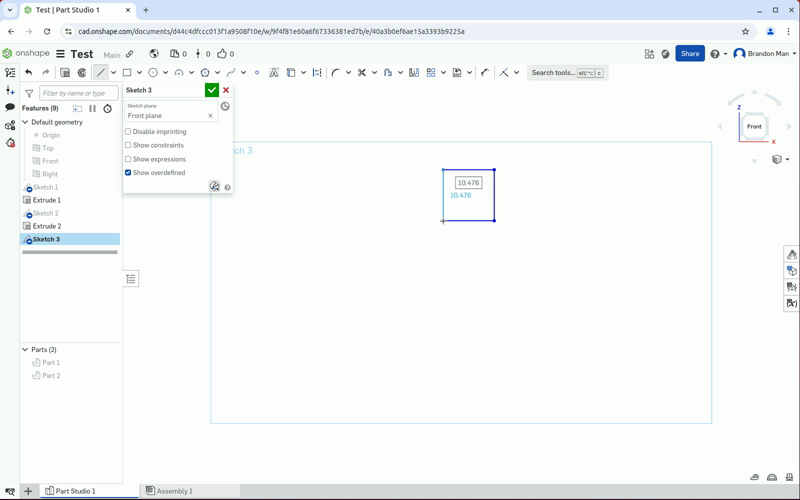
key_up(shift)
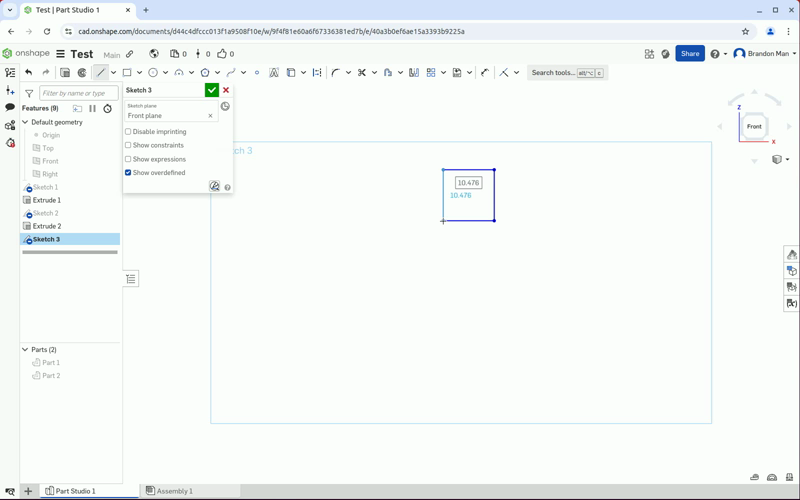
click(443, 220)
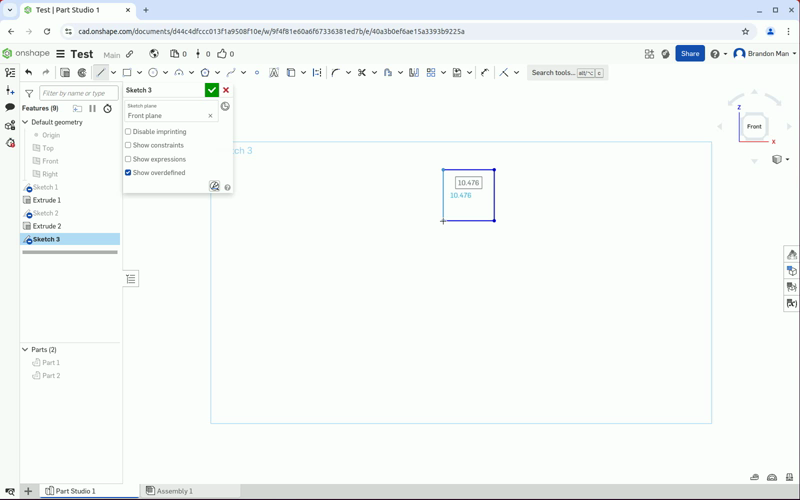
key(esc)
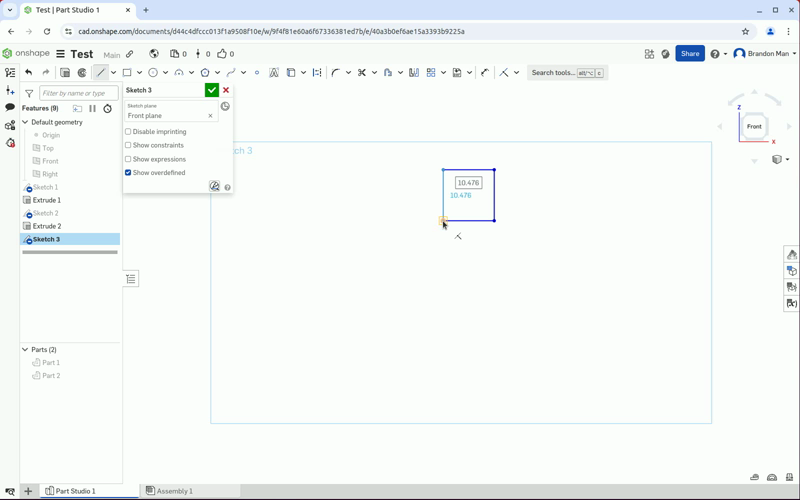
mouse_move(473, 182)
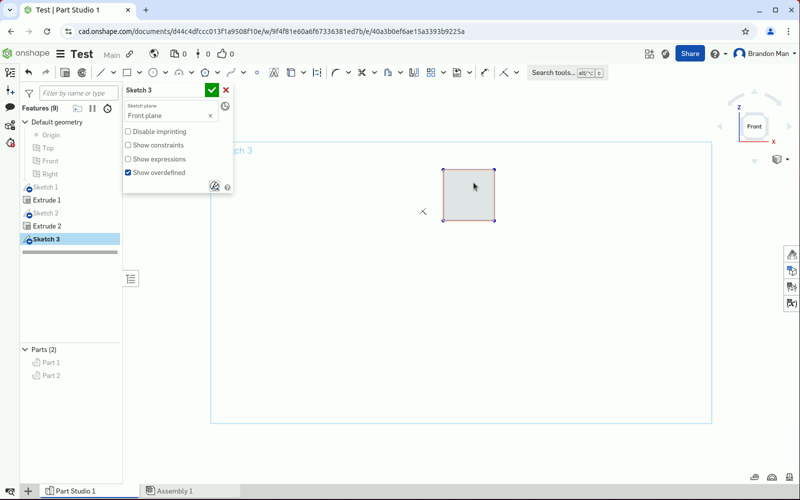
click(473, 182)
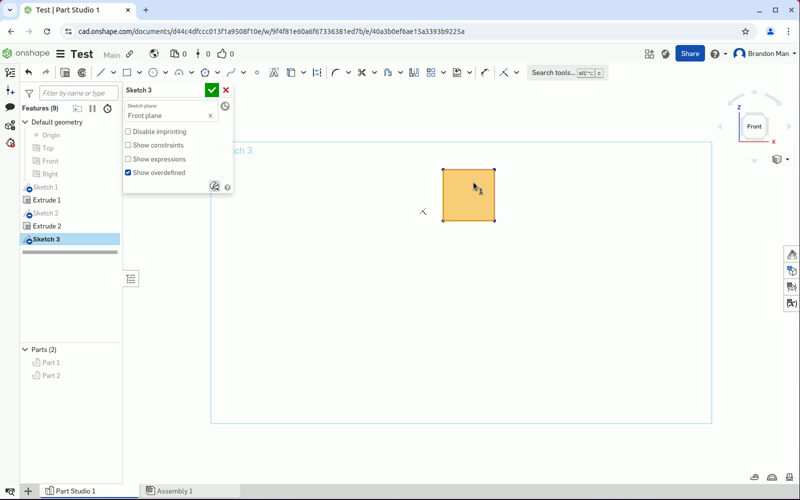
mouse_move(73, 352)
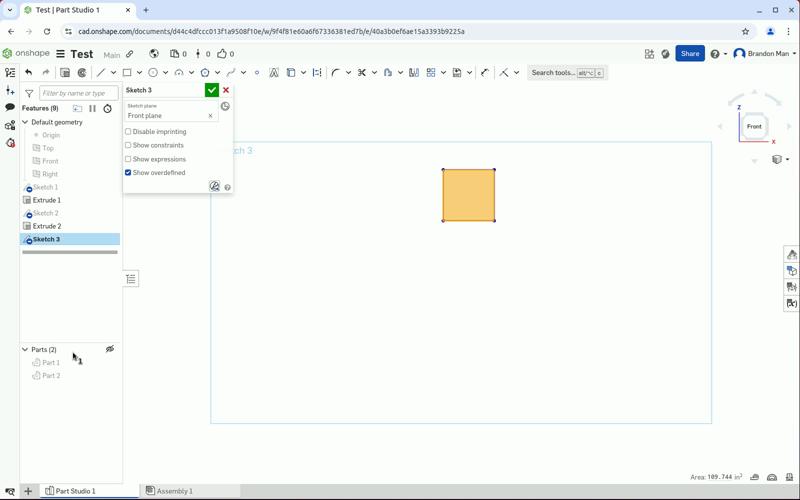
key(shift+y)
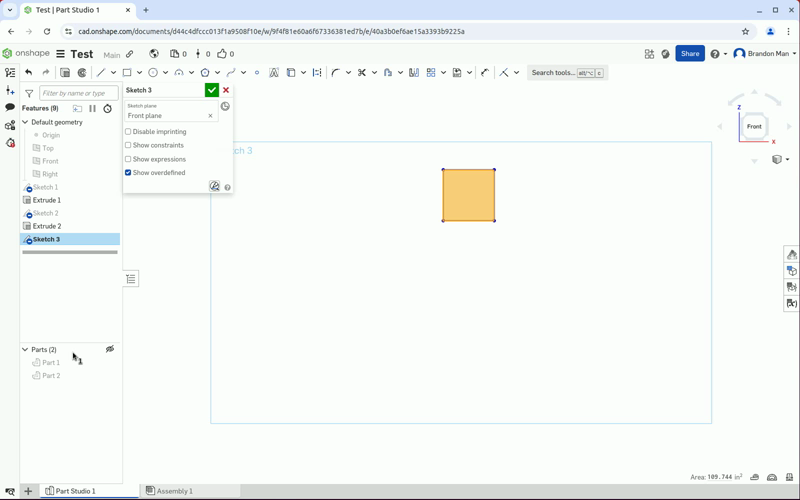
key(shift+e)
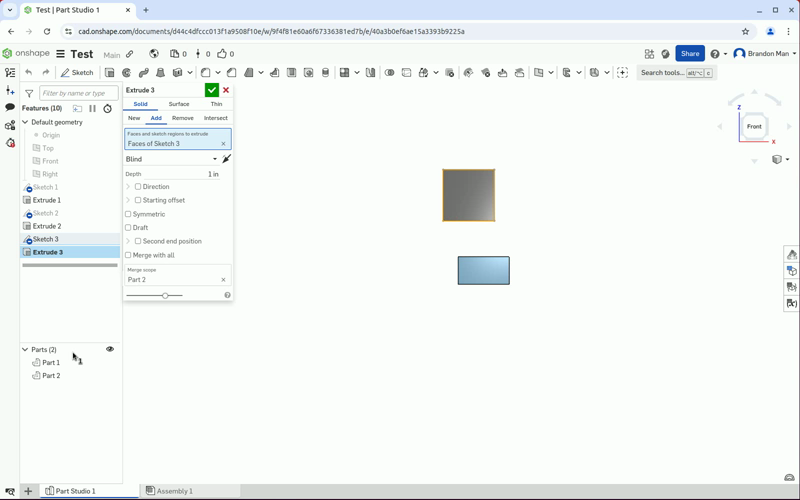
mouse_move(143, 106)
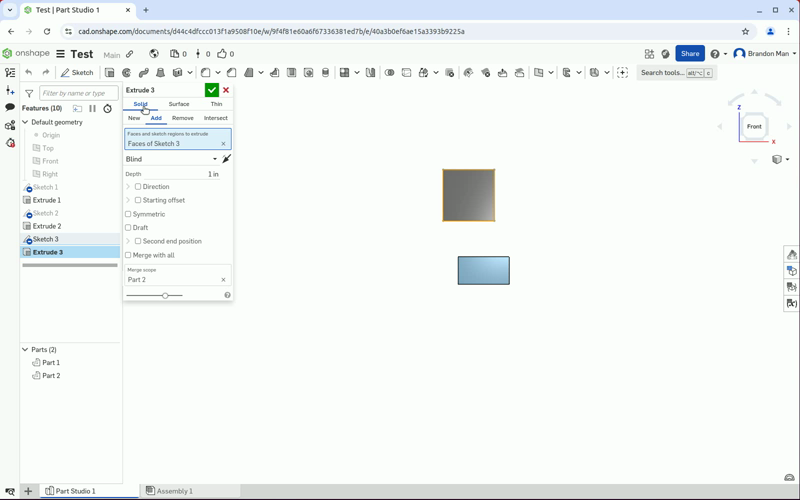
click(143, 106)
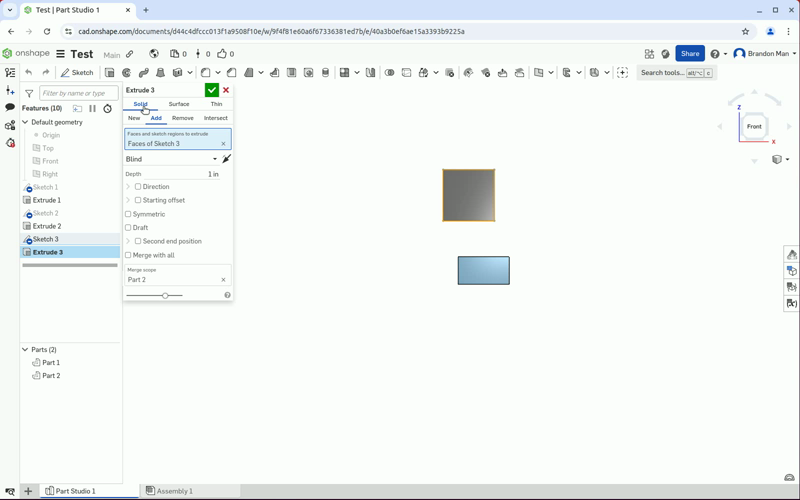
mouse_move(137, 120)
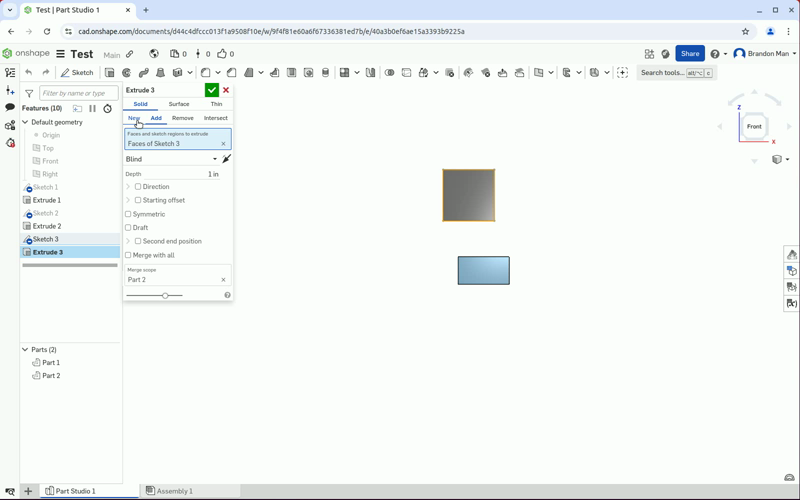
click(137, 120)
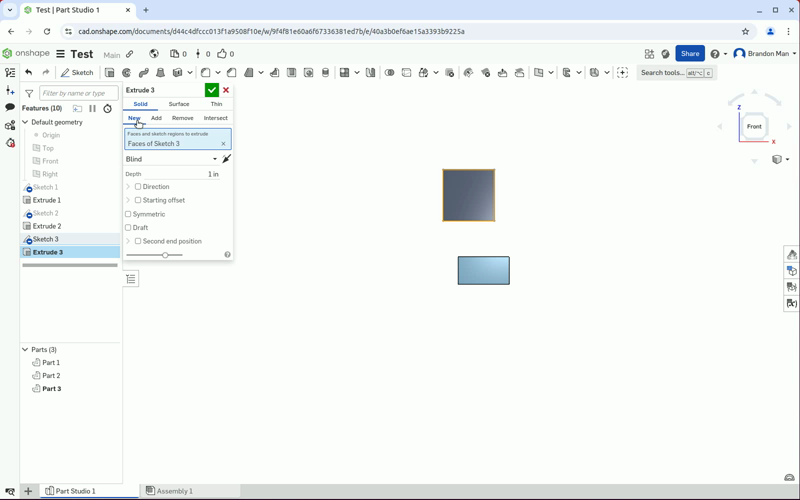
key(tab, 4)
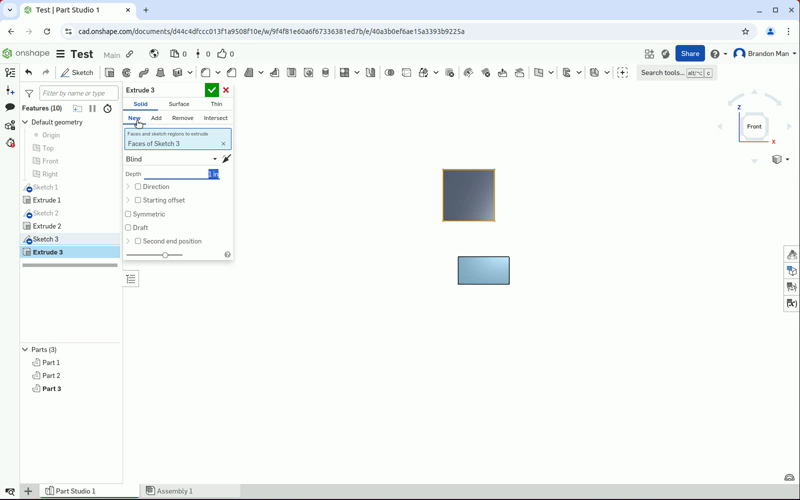
text(-0.241)
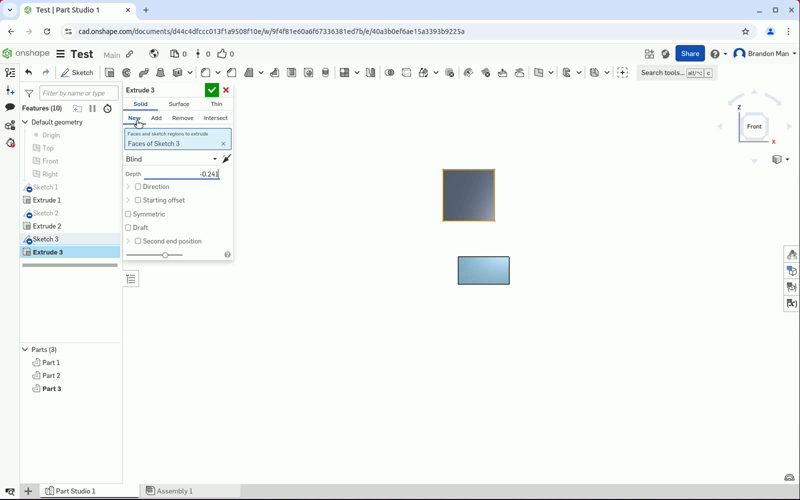
key(enter)
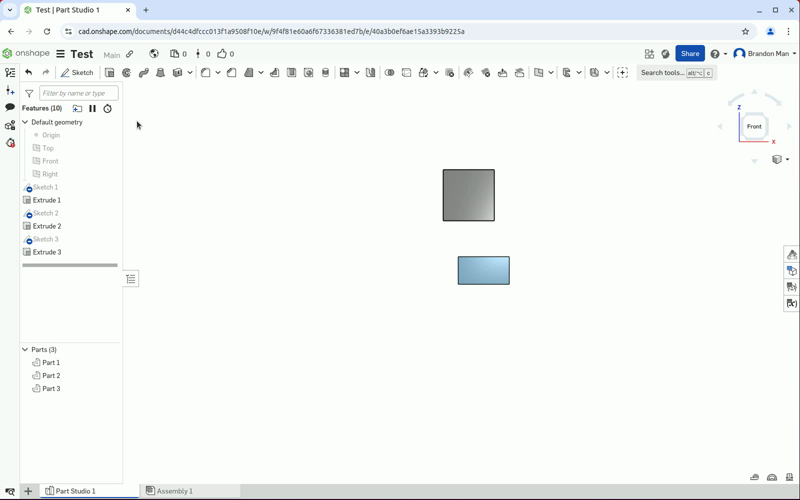
key(shift+h)
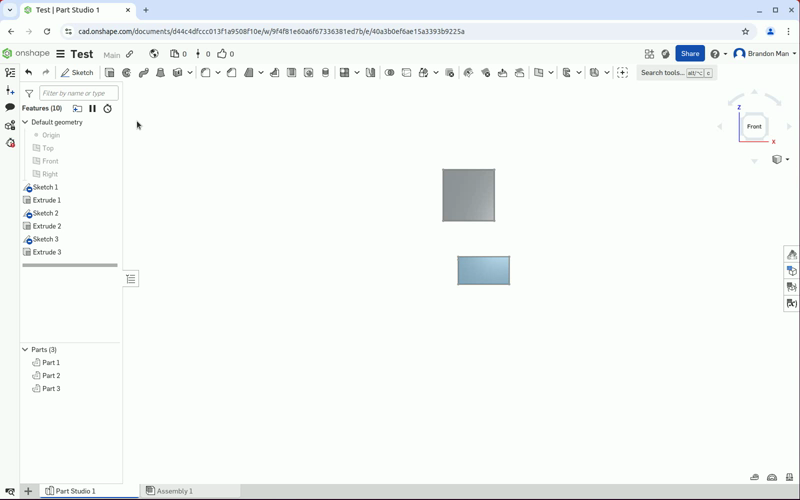
key(shift+h)
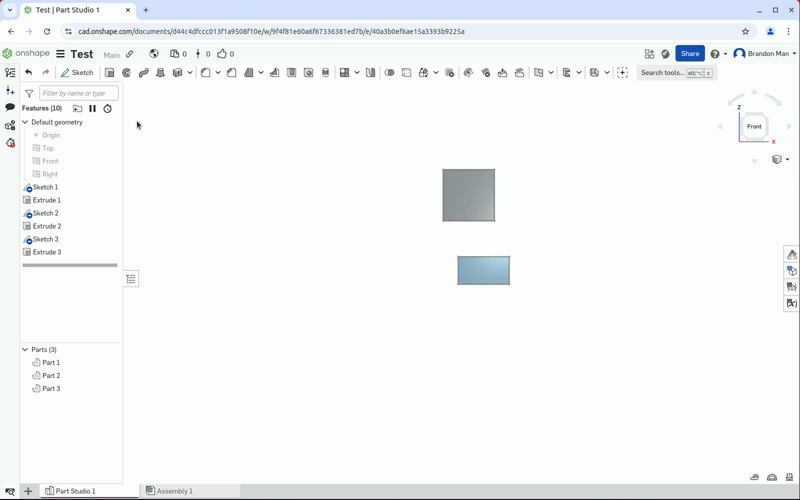
key(shift+7)
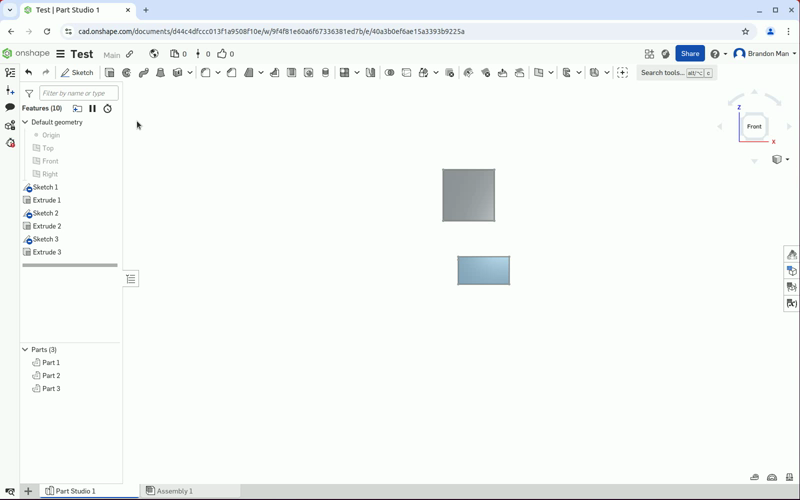
key(left, 2)
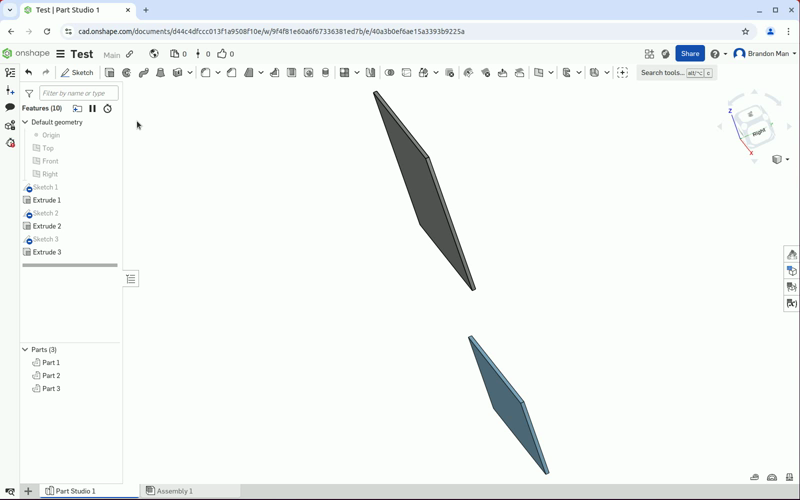
key(down, 2)
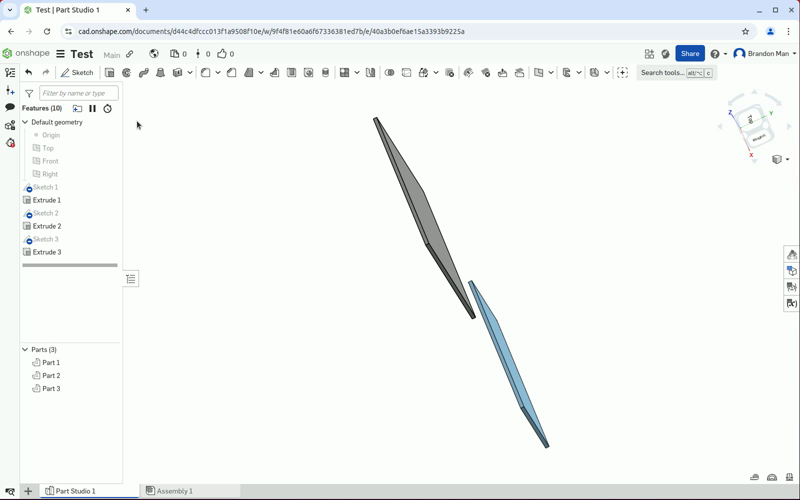
key(up, 2)
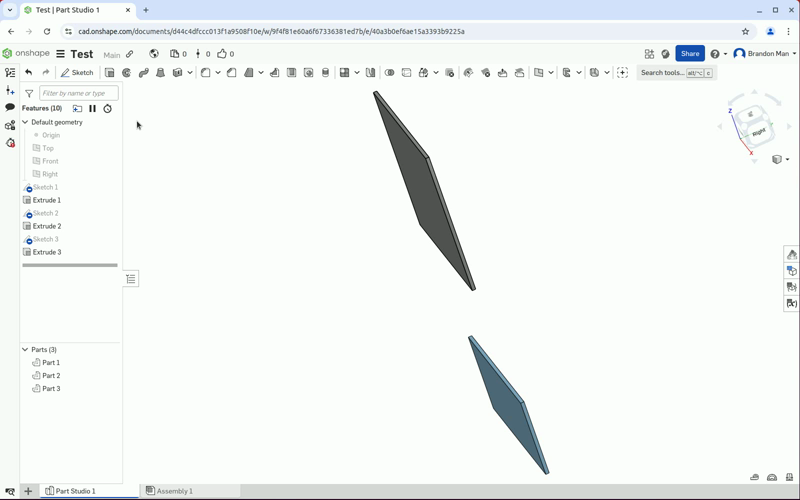
key(right, 2)
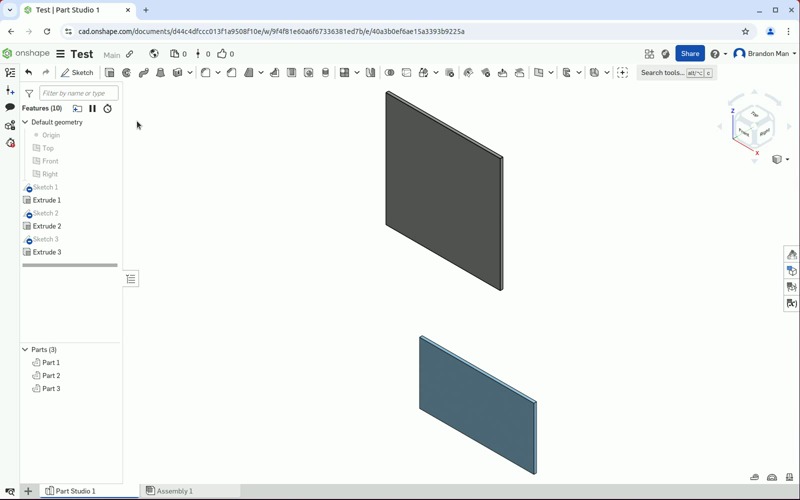
mouse_move(73, 189)
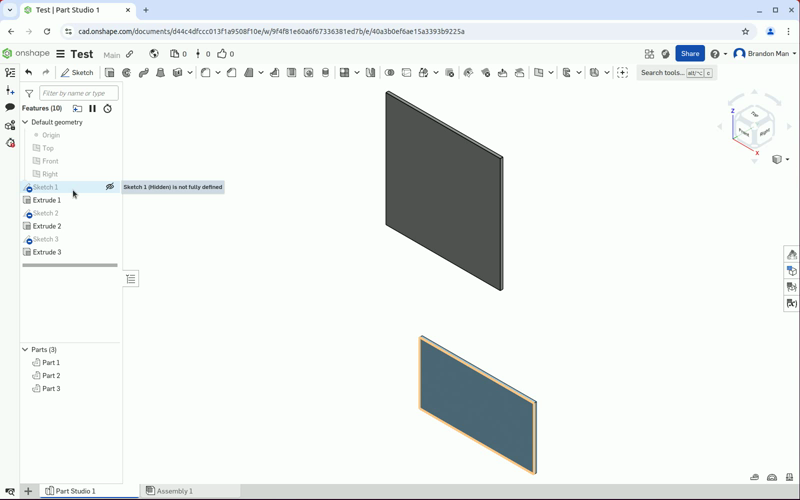
click(73, 189)